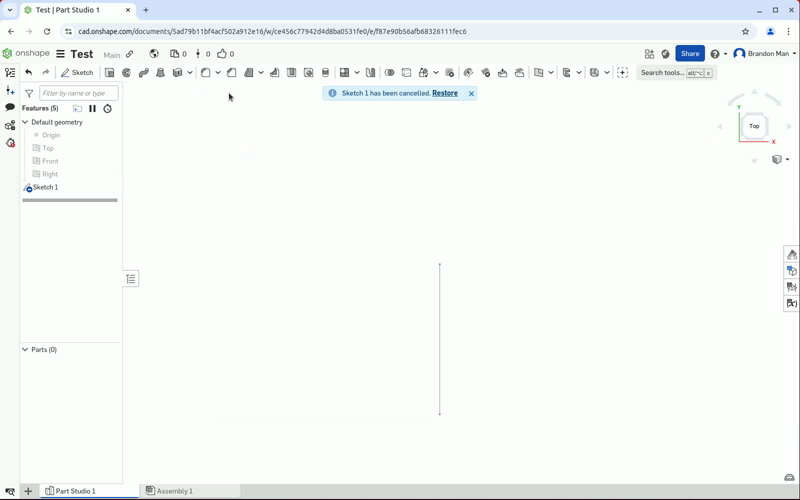
key(shift+h)
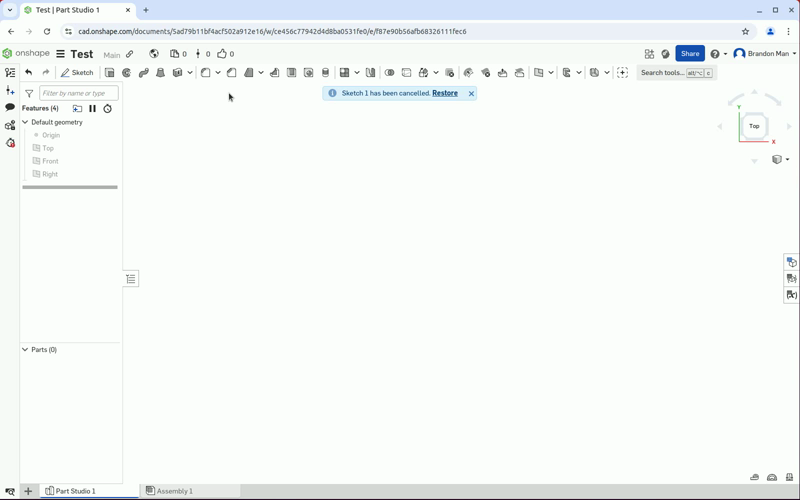
mouse_move(73, 352)
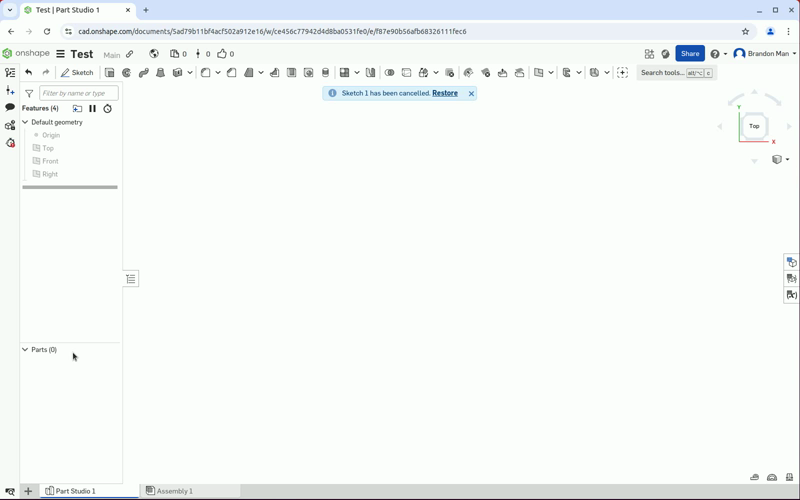
key(y)
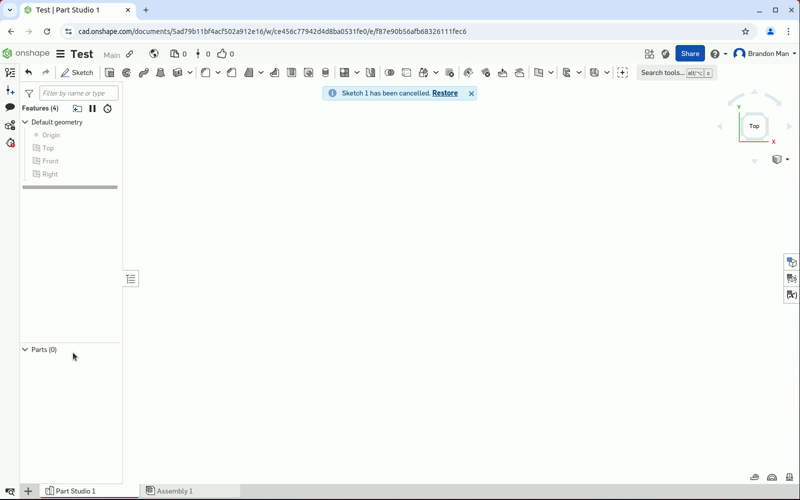
key(shift+p)
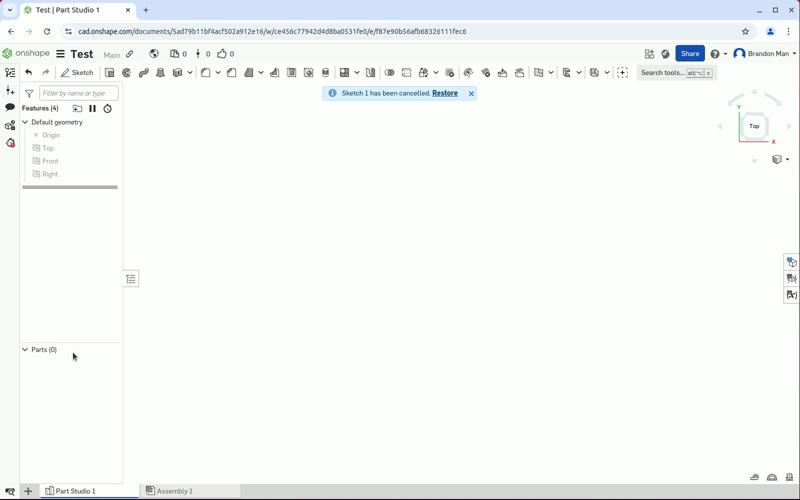
key(space)
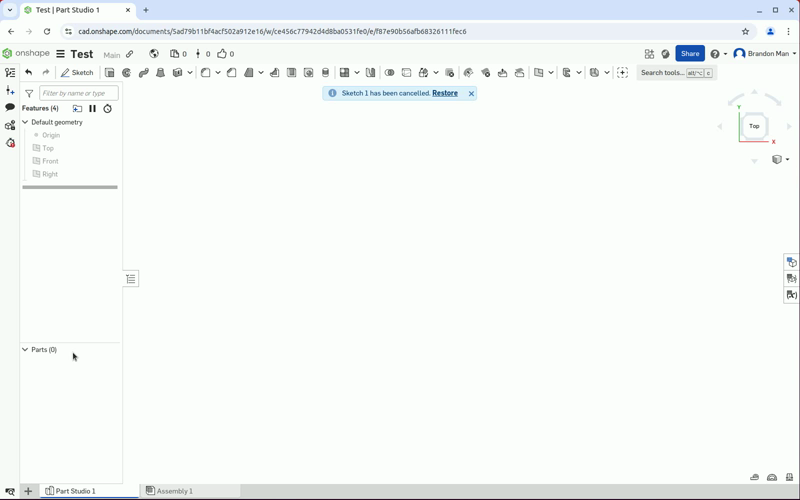
key_down(shift)
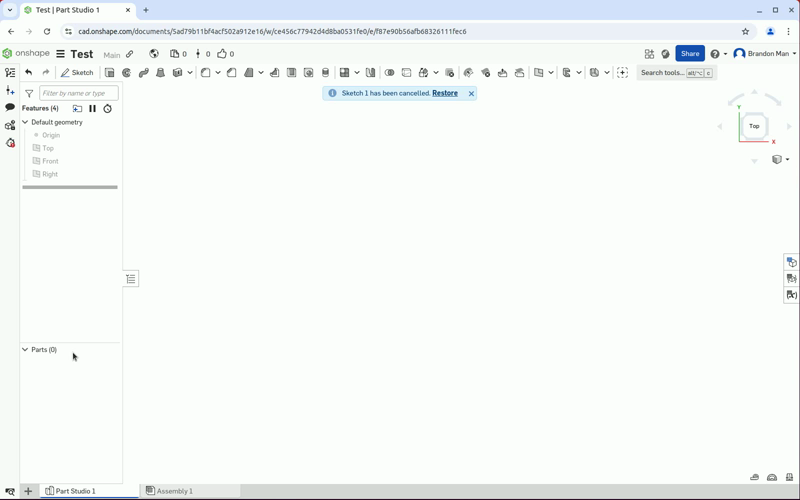
key(up)
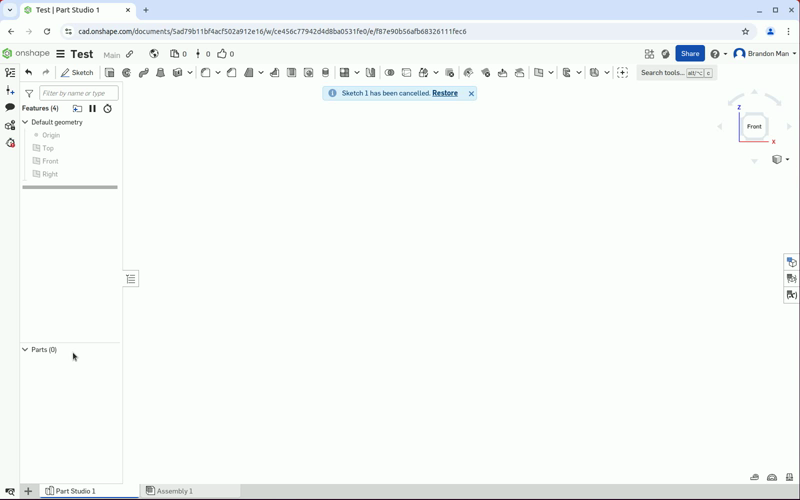
key_up(shift)
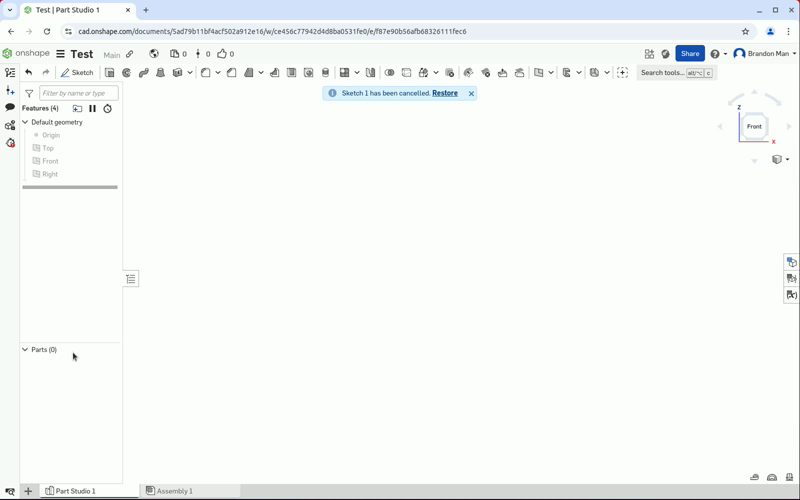
mouse_move(73, 352)
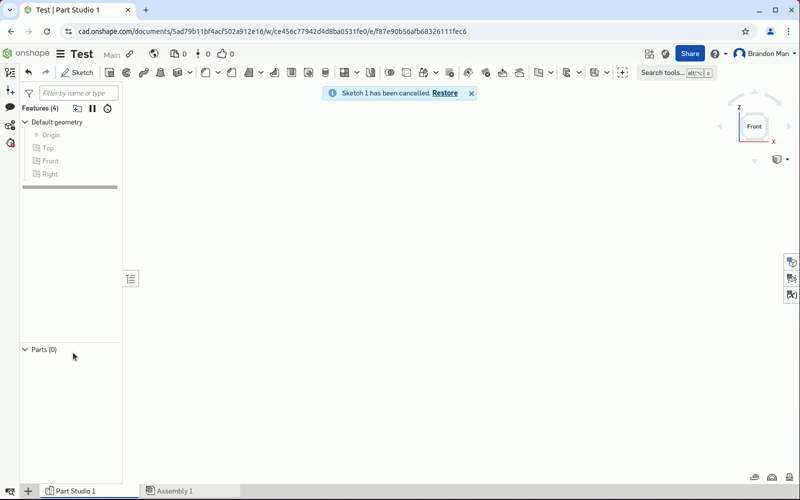
key(shift+y)
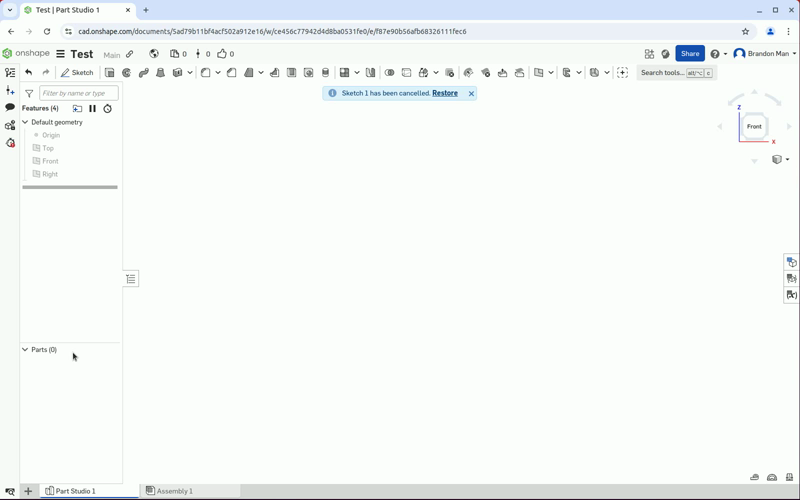
key(shift+s)
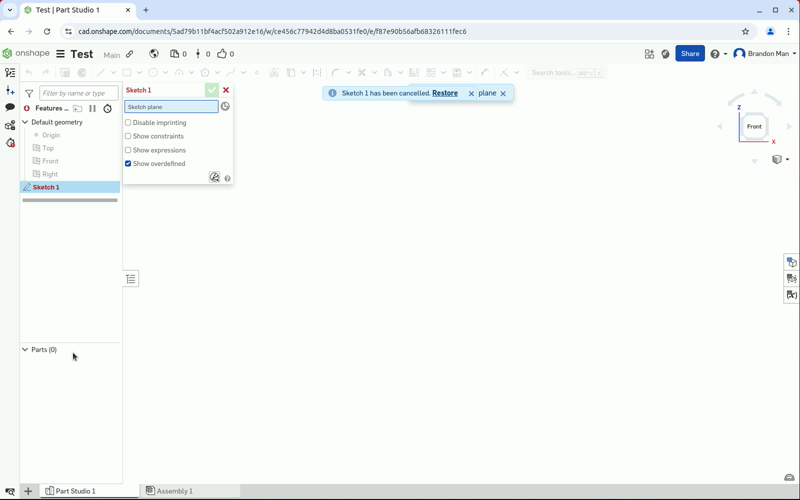
mouse_move(73, 163)
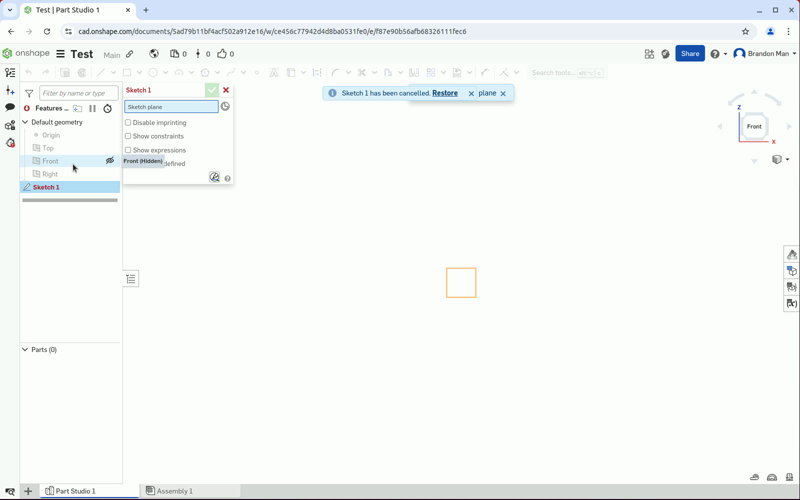
click(73, 163)
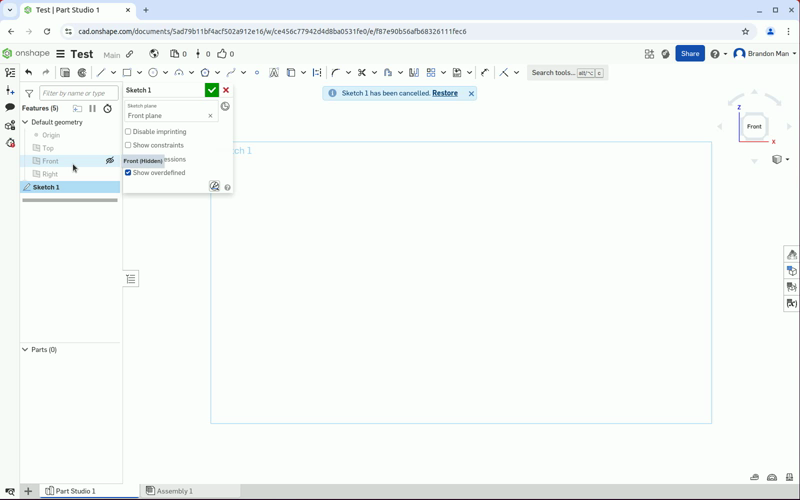
mouse_move(73, 352)
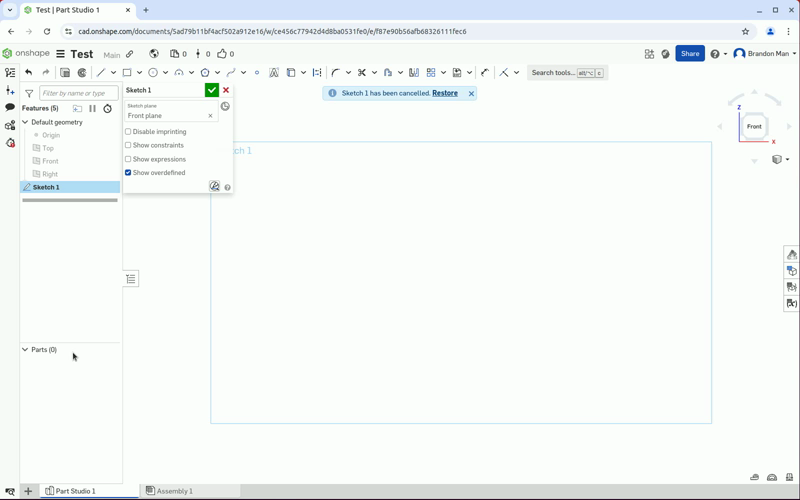
key(y)
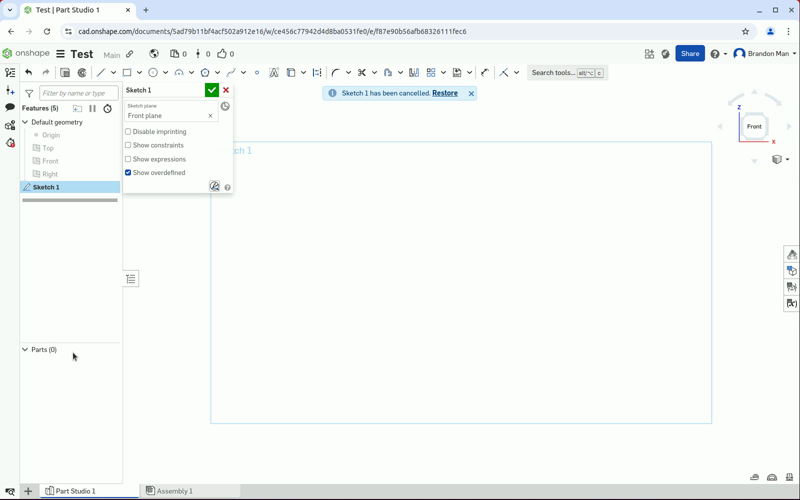
key(l)
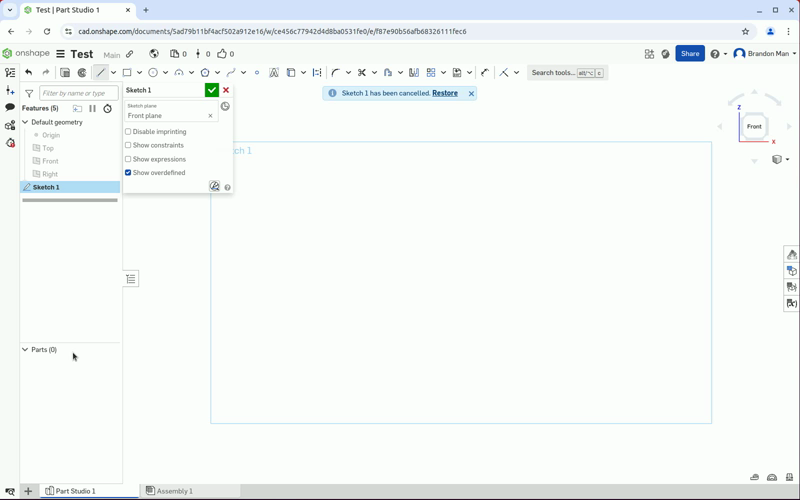
key_down(shift)
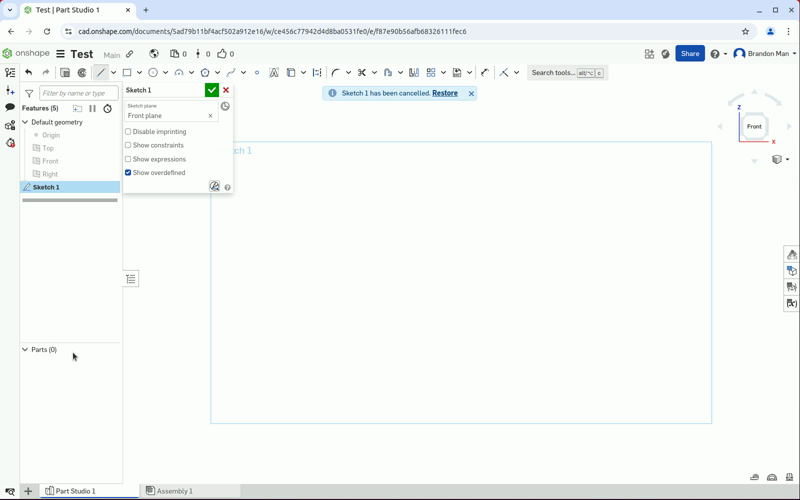
mouse_move(460, 282)
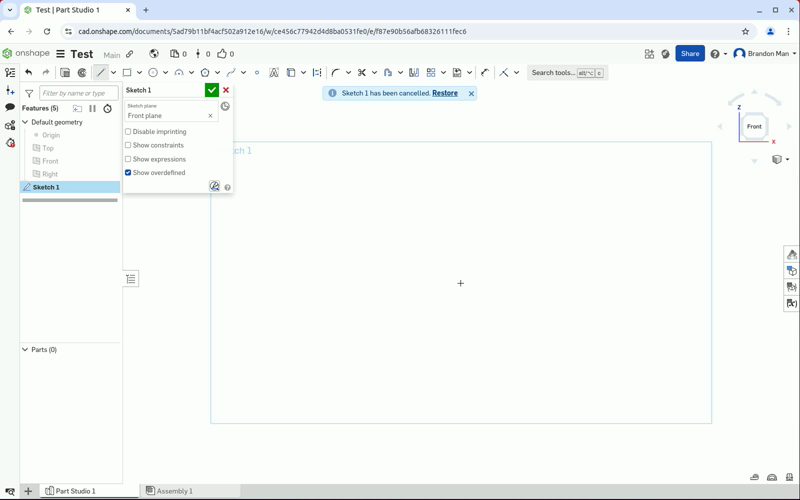
click(460, 282)
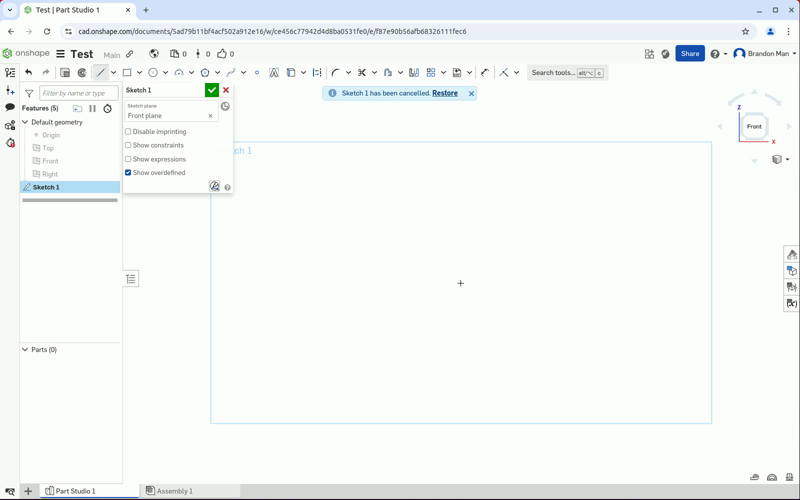
key_up(shift)
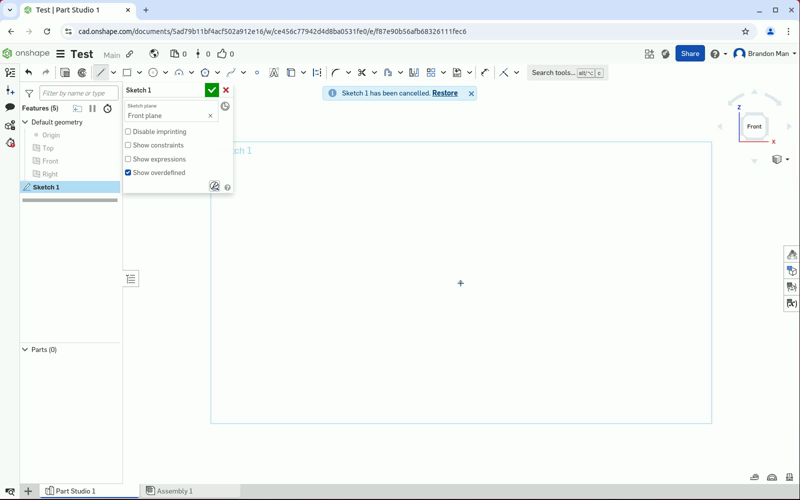
key_down(shift)
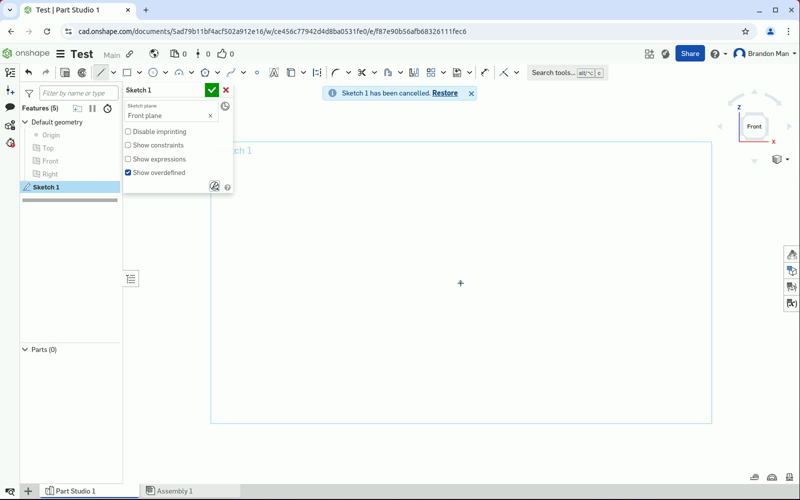
mouse_move(490, 282)
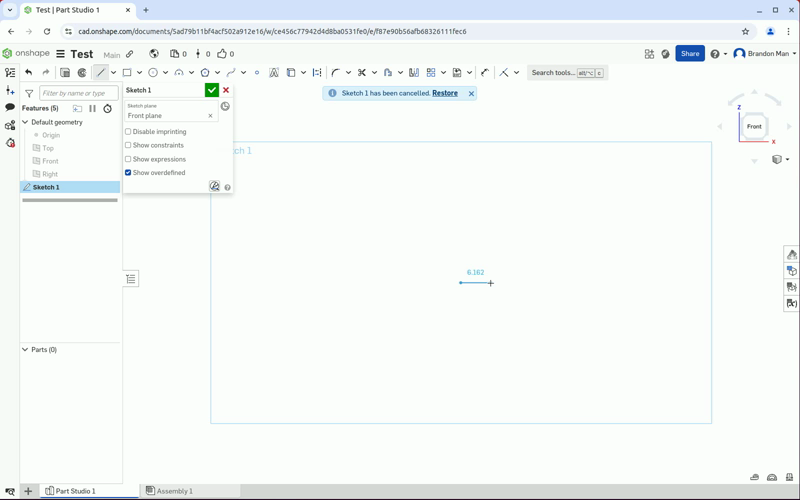
mouse_move(504, 282)
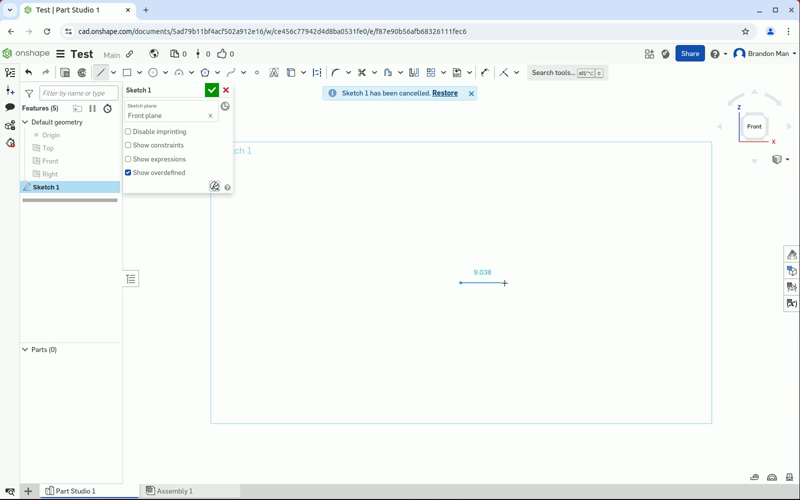
click(504, 282)
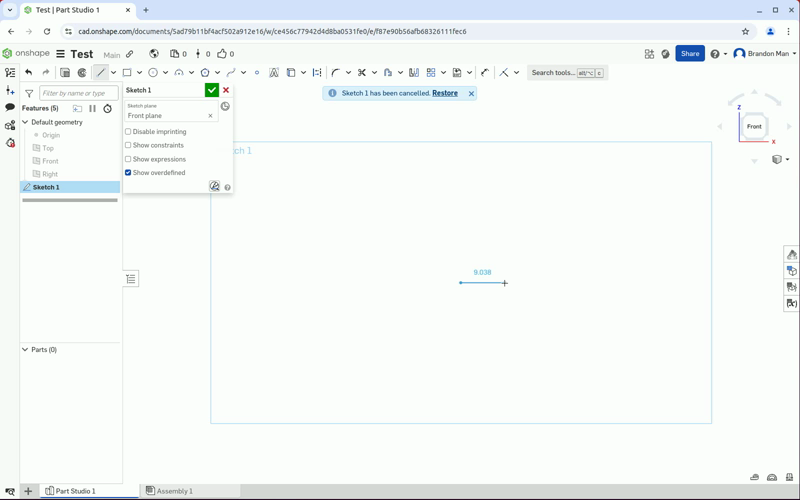
key_up(shift)
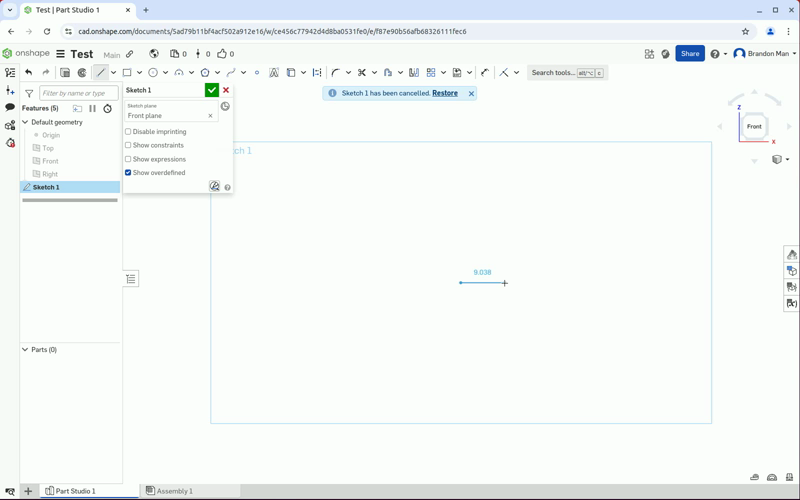
key_down(shift)
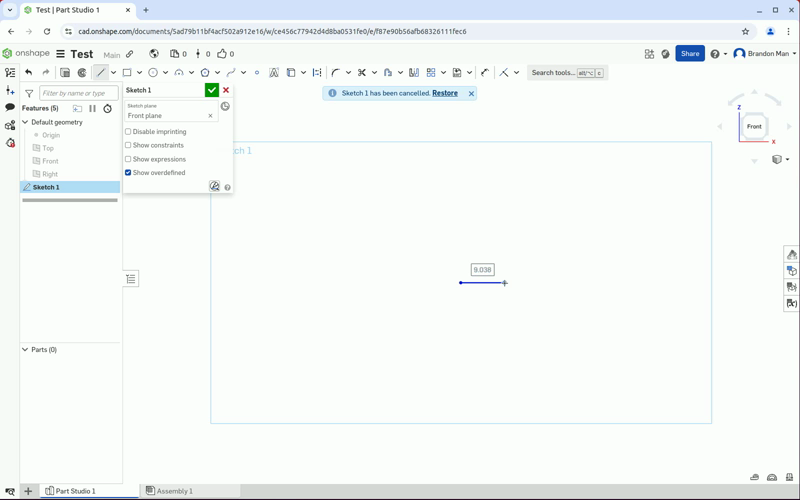
mouse_move(534, 282)
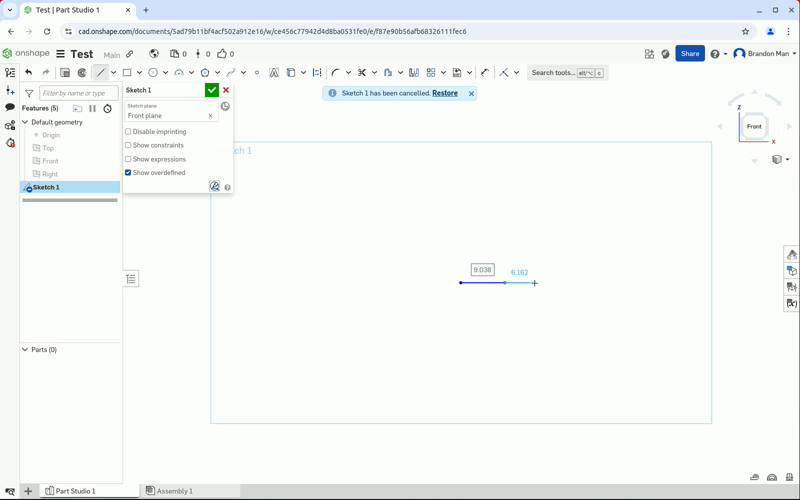
mouse_move(504, 248)
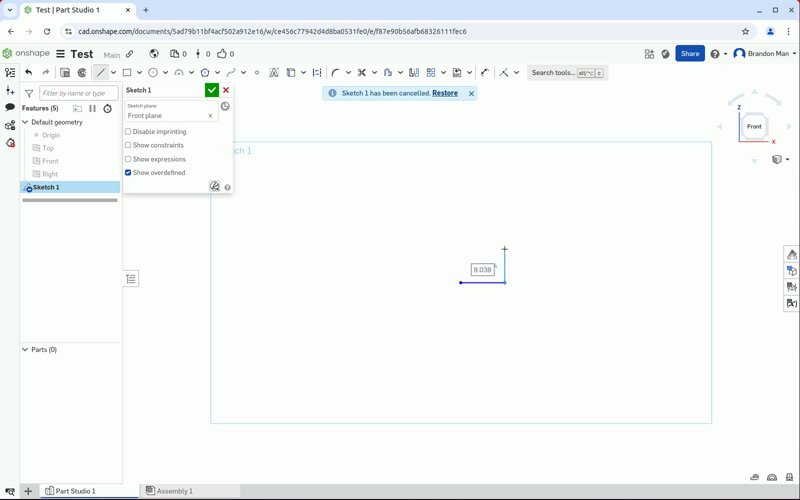
click(504, 248)
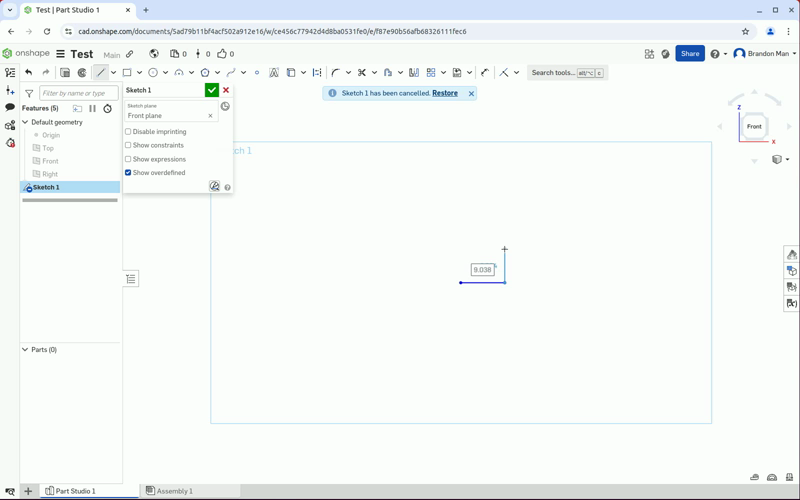
key_up(shift)
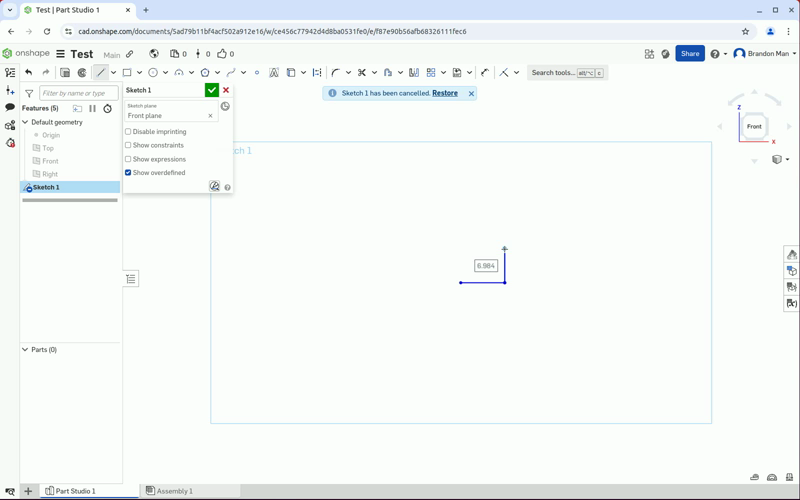
key_down(shift)
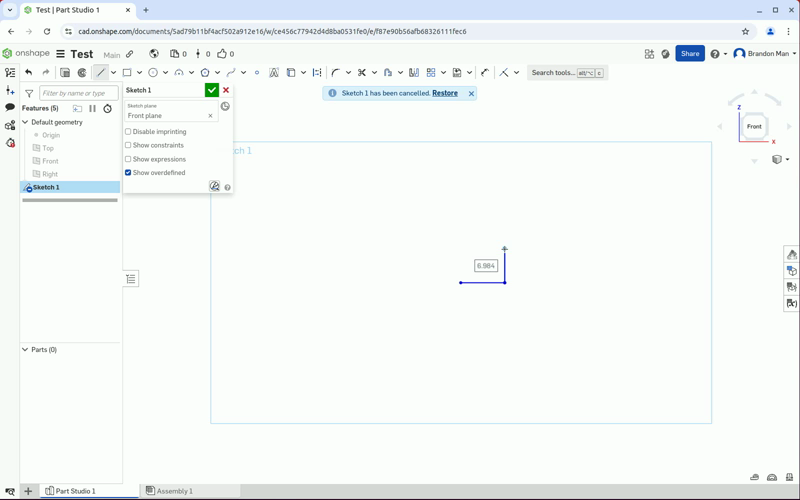
mouse_move(534, 248)
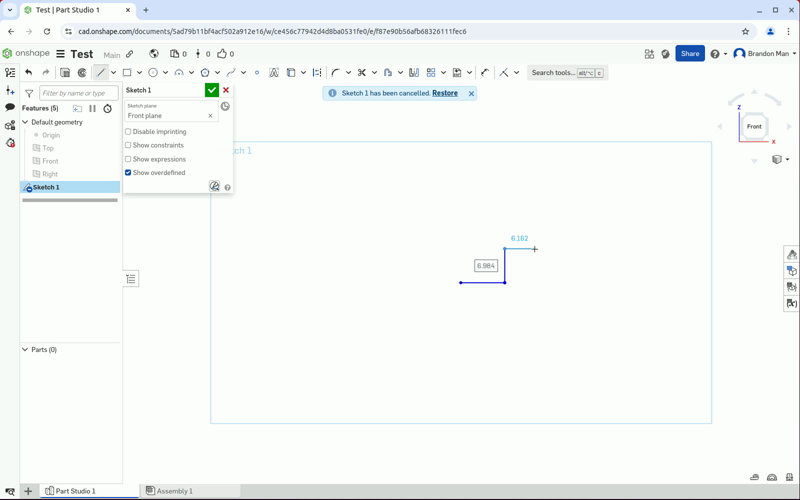
mouse_move(491, 248)
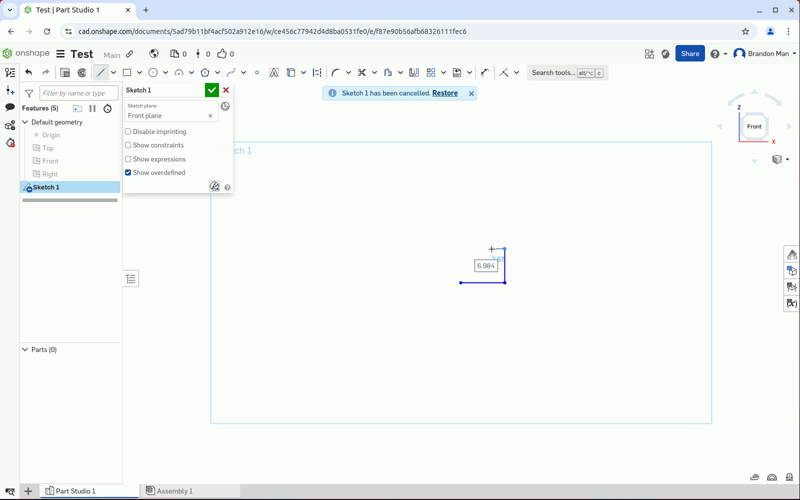
click(491, 248)
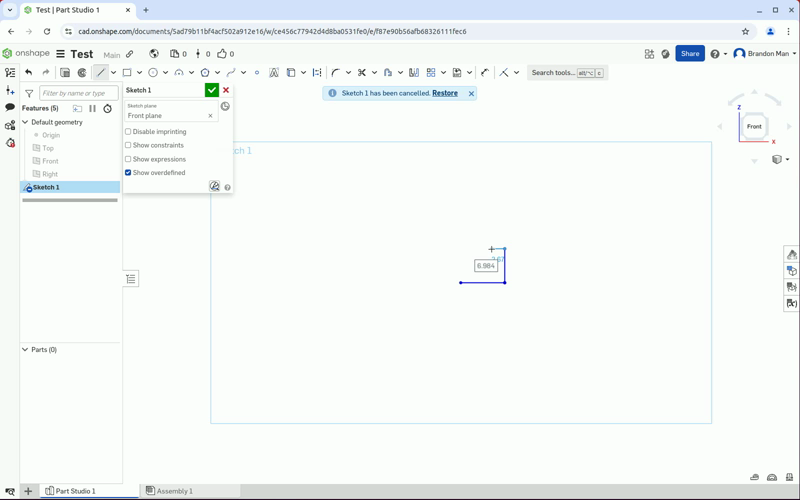
key_up(shift)
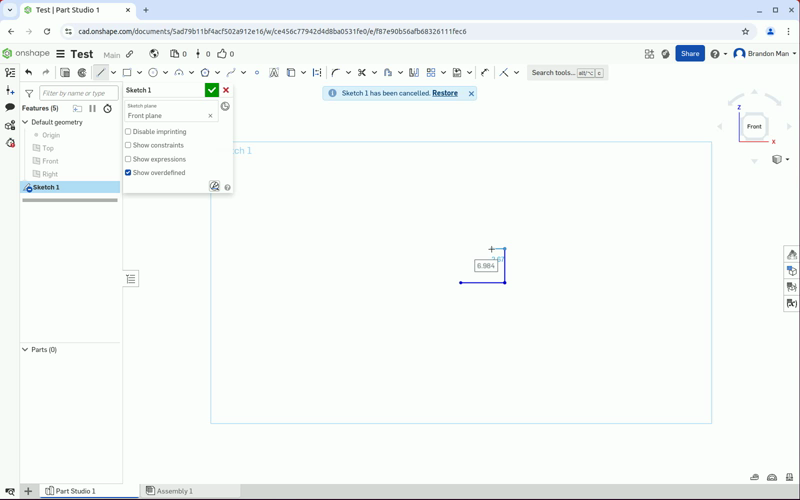
key_down(shift)
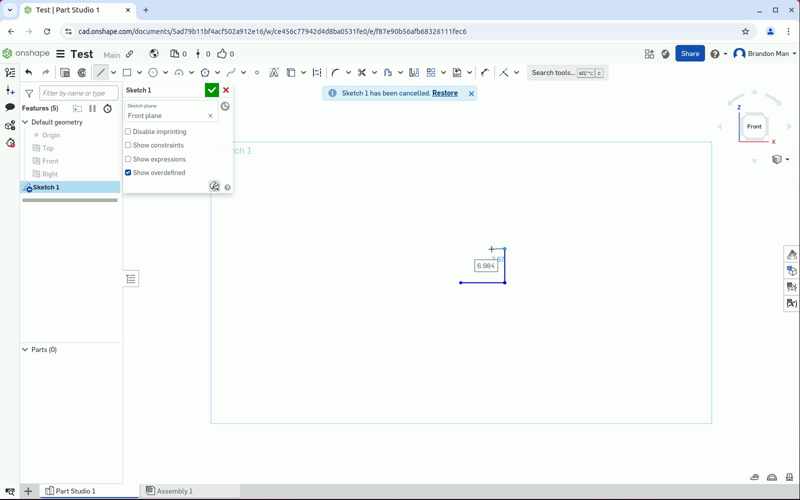
mouse_move(521, 248)
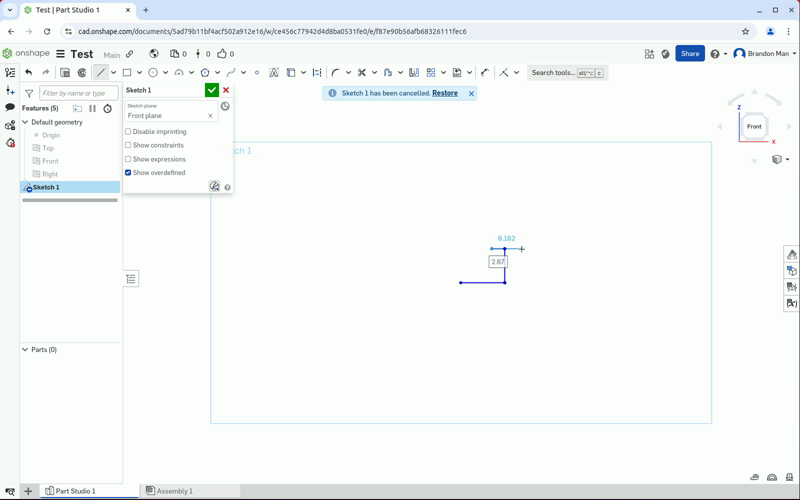
mouse_move(491, 204)
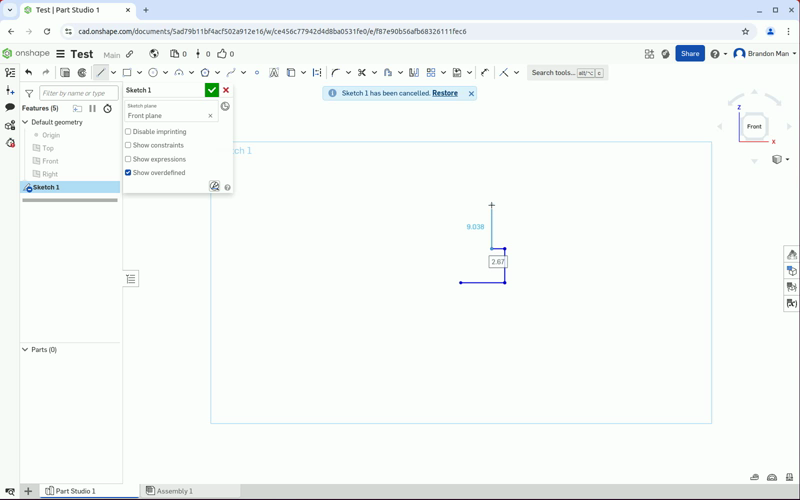
click(491, 204)
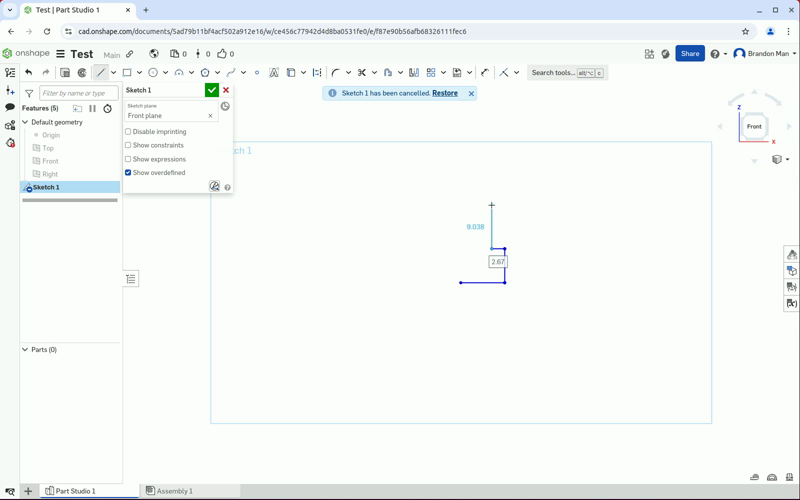
key_up(shift)
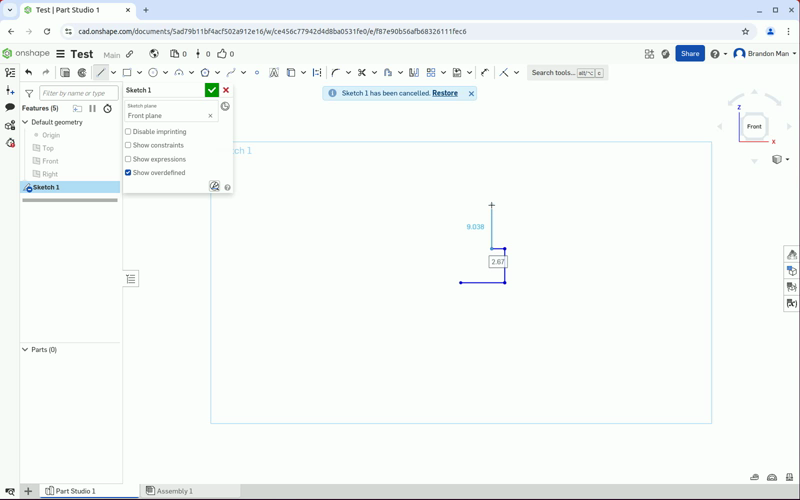
key_down(shift)
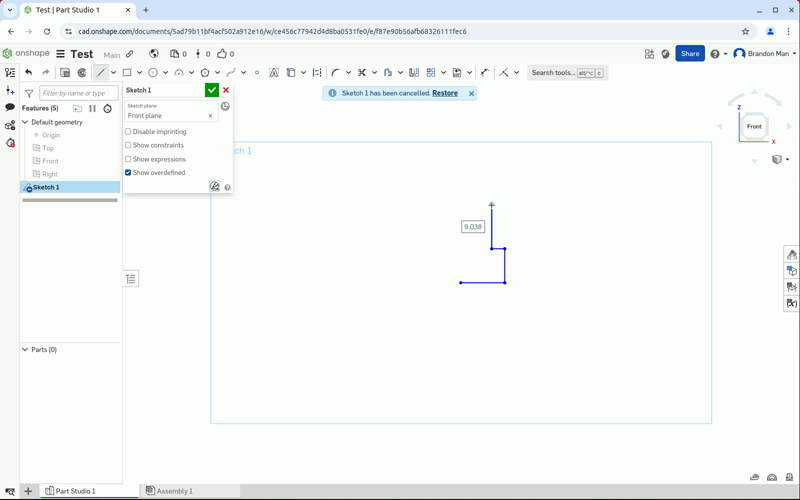
mouse_move(521, 204)
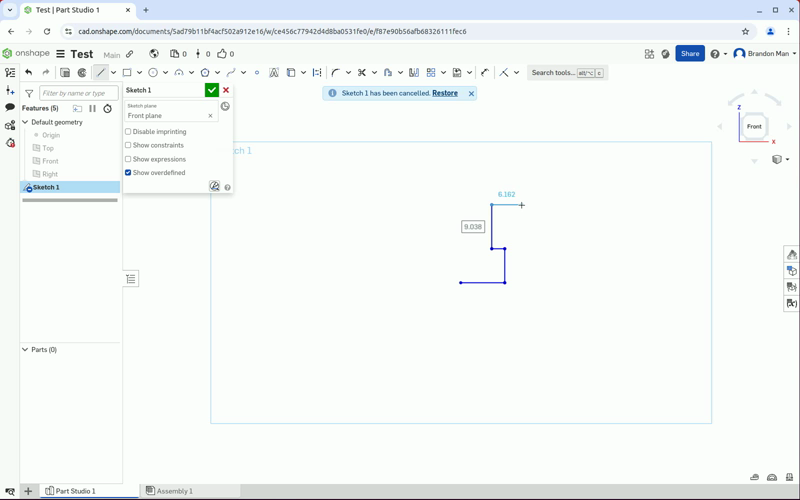
mouse_move(504, 204)
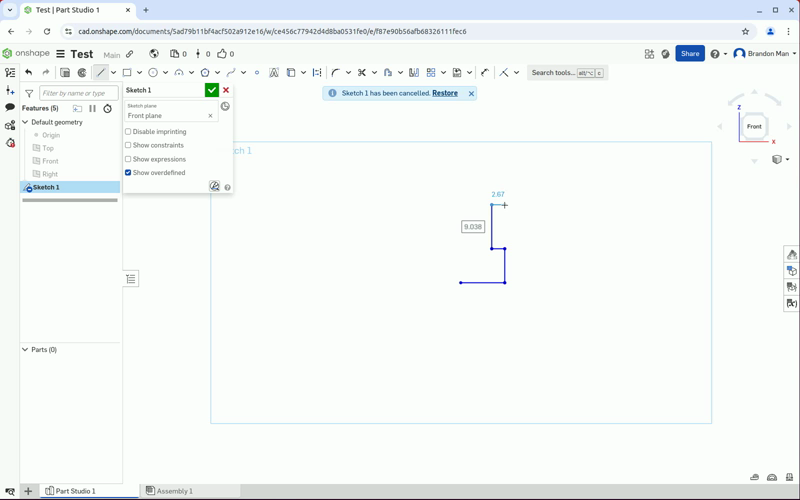
click(504, 204)
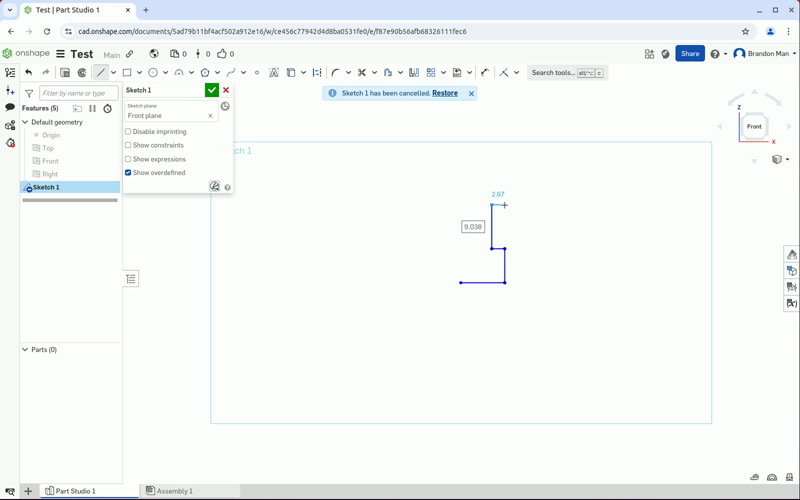
key_up(shift)
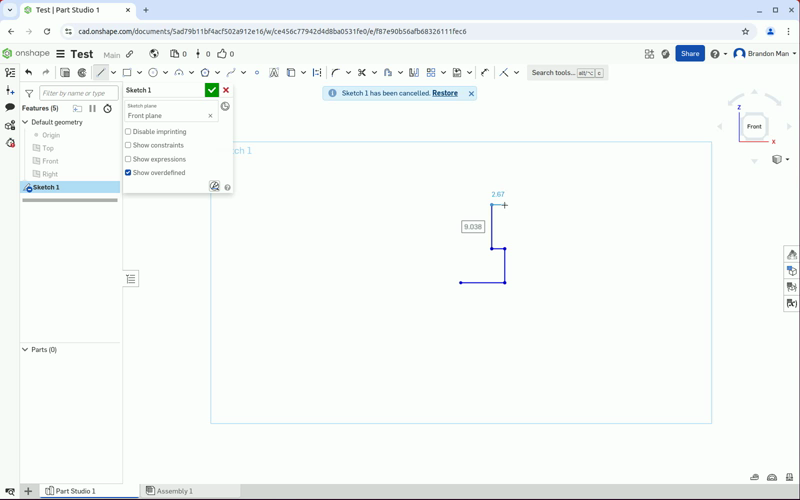
key_down(shift)
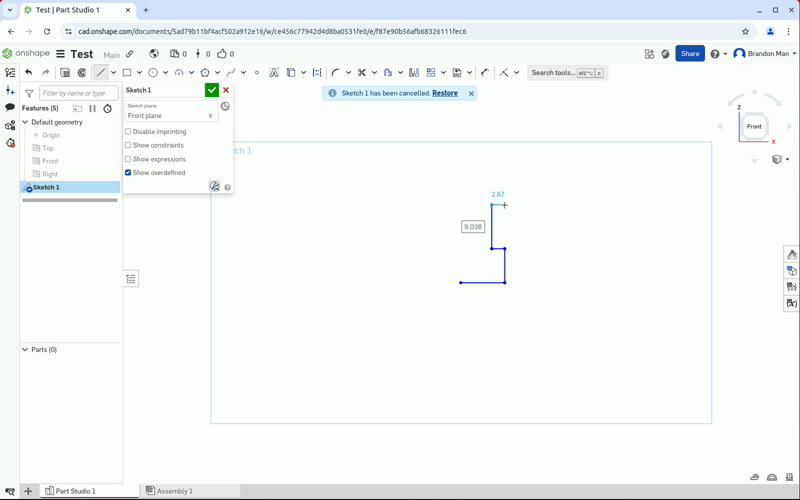
mouse_move(534, 204)
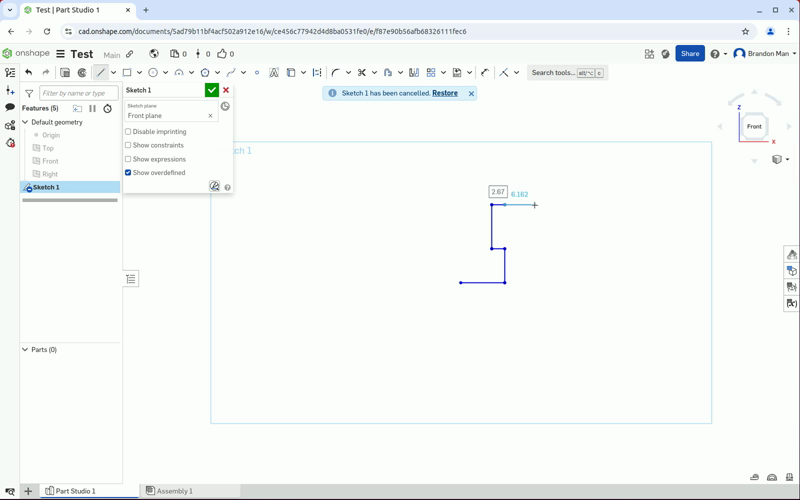
mouse_move(504, 170)
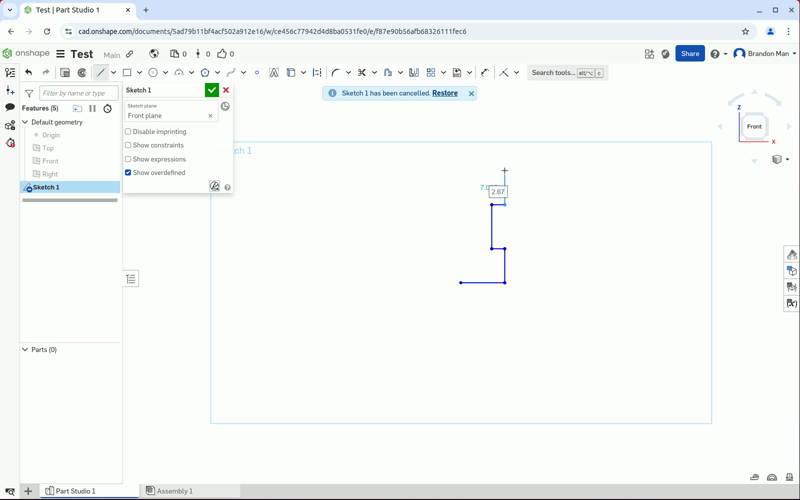
click(504, 170)
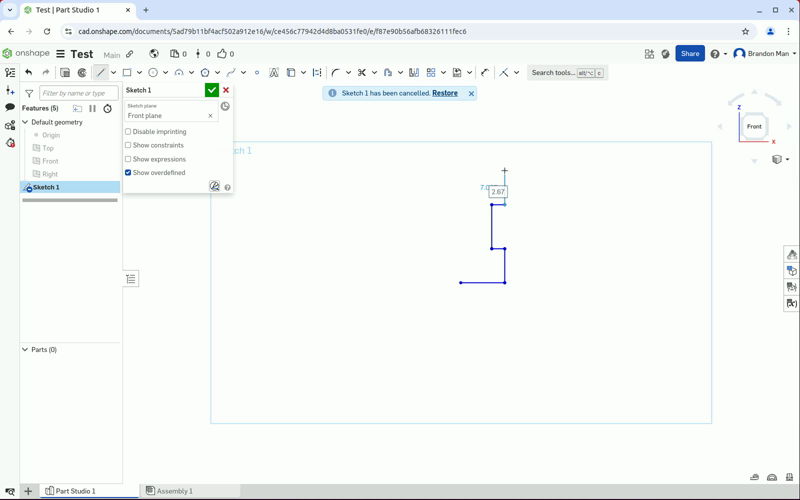
key_up(shift)
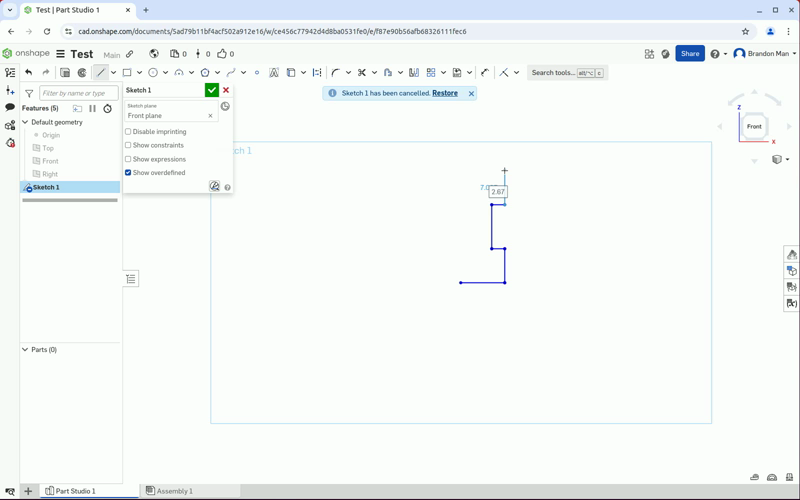
key_down(shift)
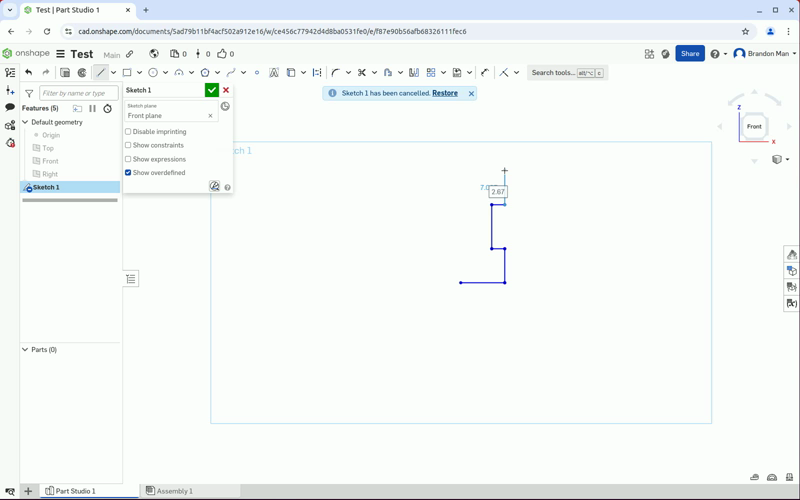
mouse_move(534, 170)
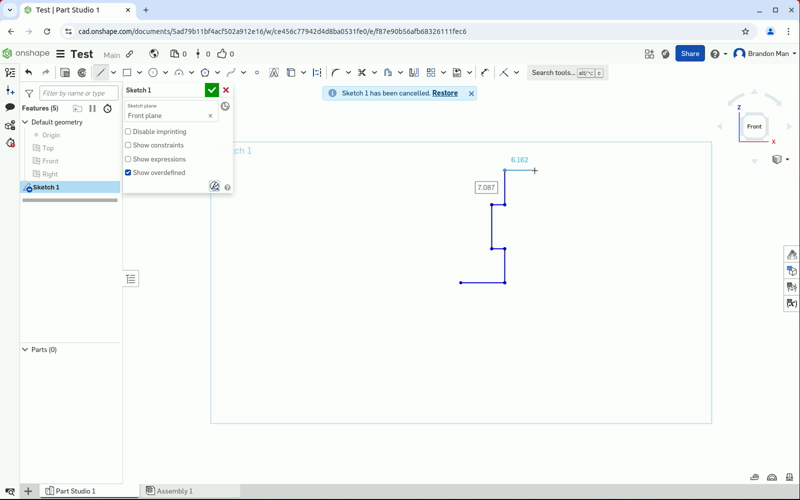
mouse_move(460, 170)
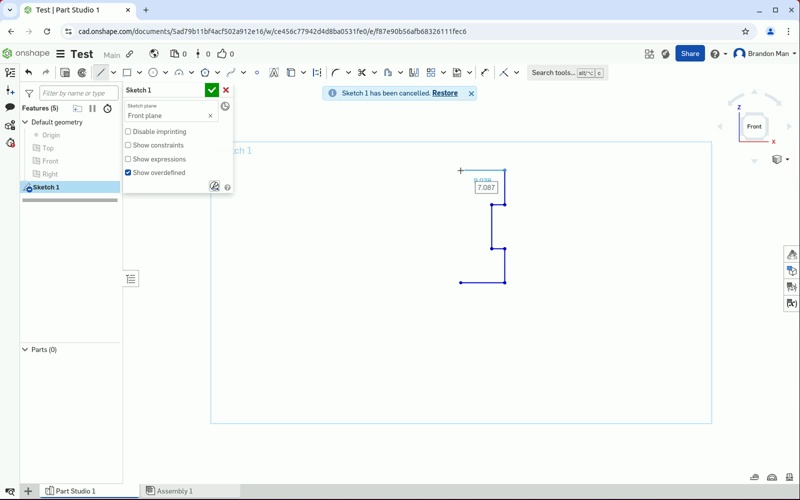
click(460, 170)
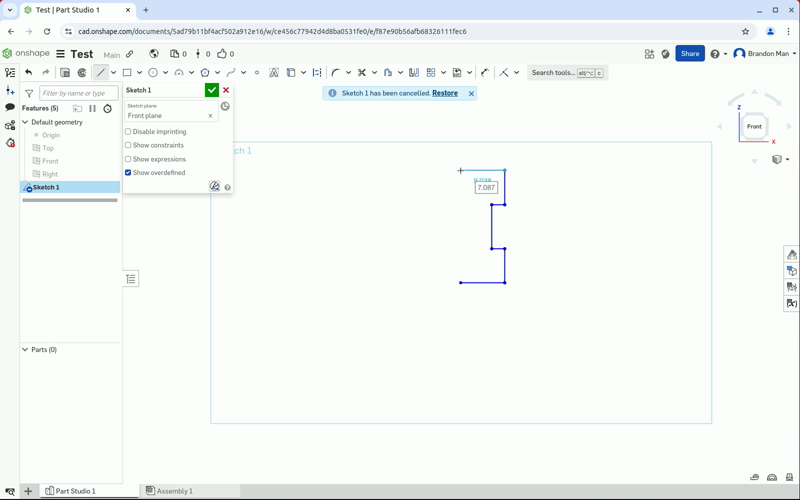
key_up(shift)
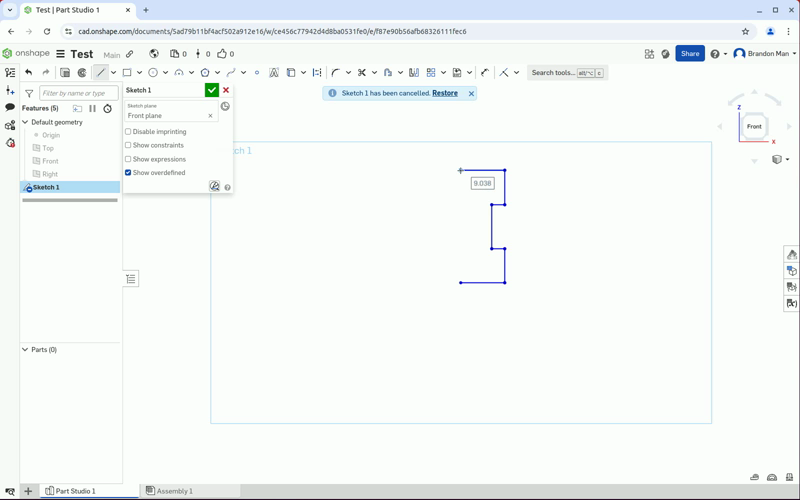
key_down(shift)
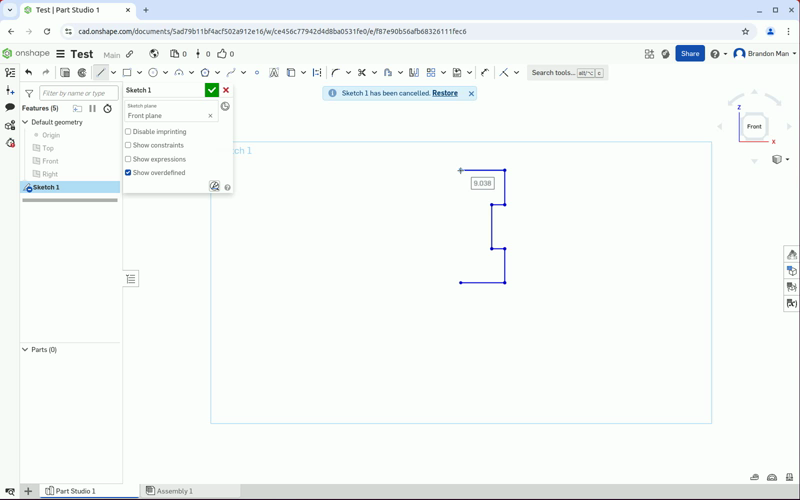
mouse_move(460, 282)
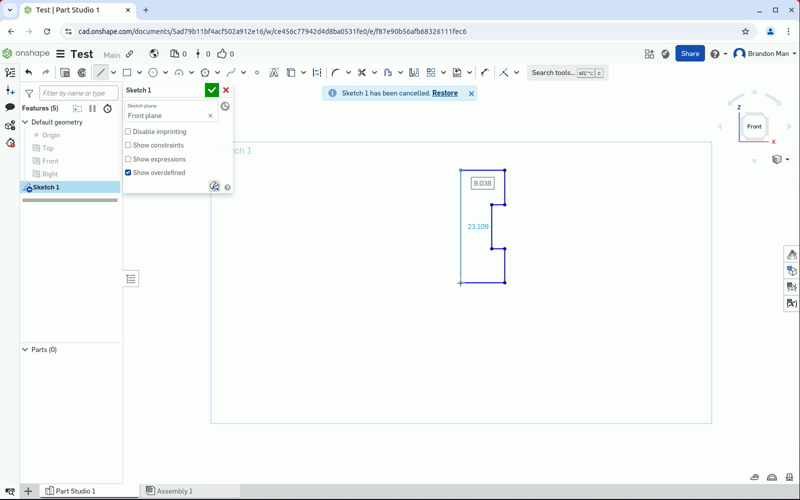
key_up(shift)
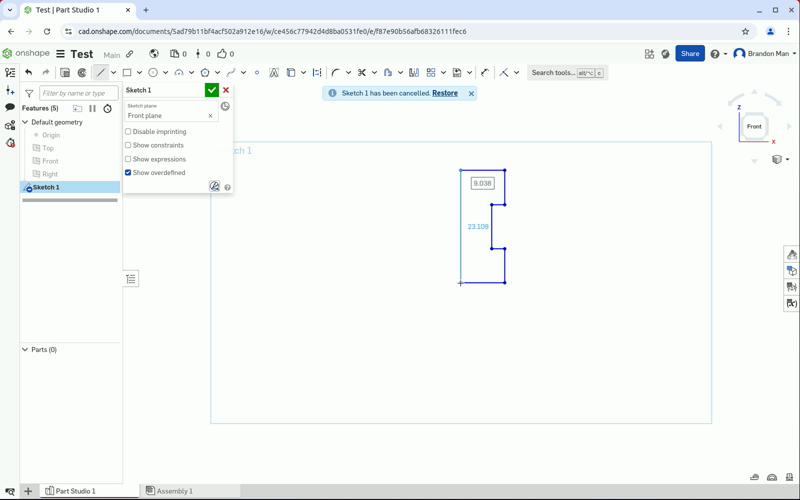
click(460, 282)
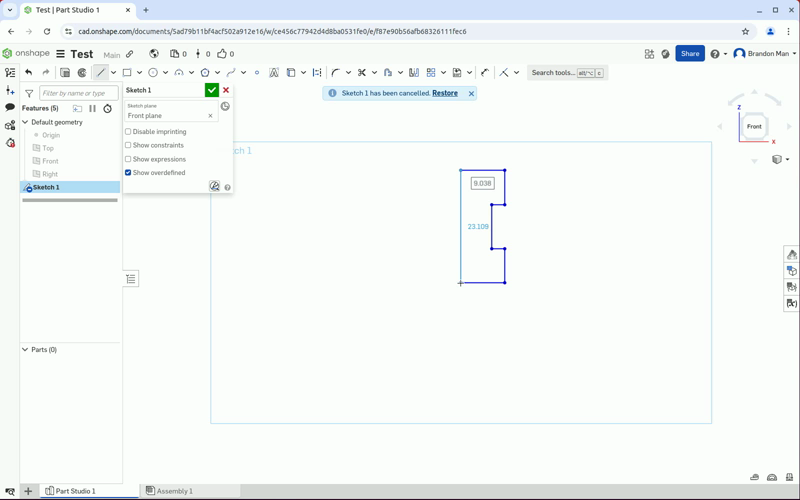
key(esc)
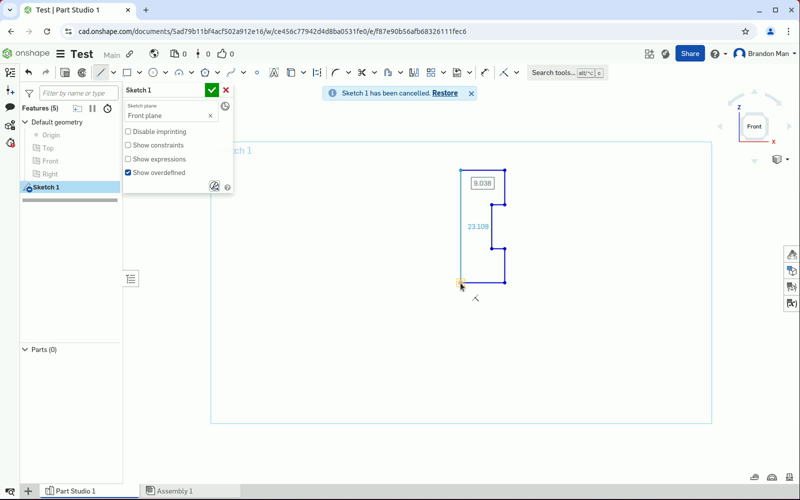
key(c)
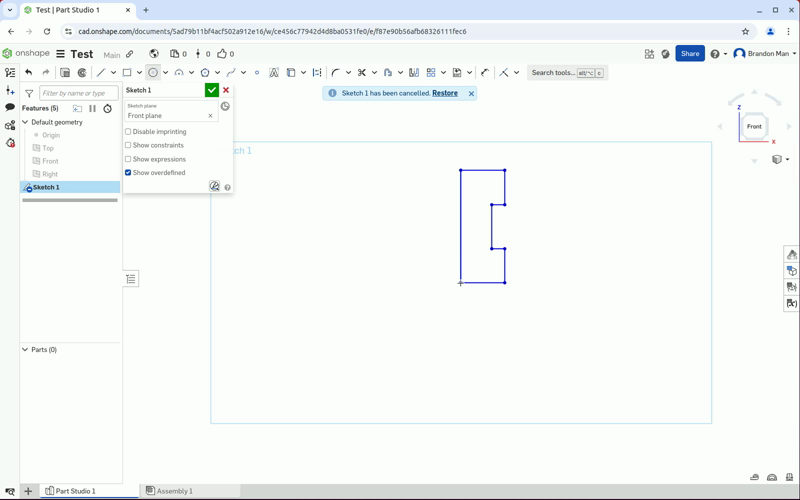
key_down(shift)
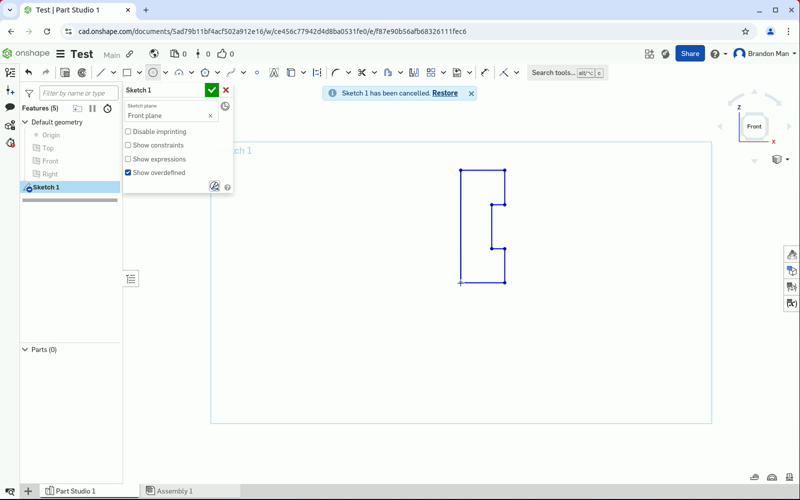
mouse_move(472, 226)
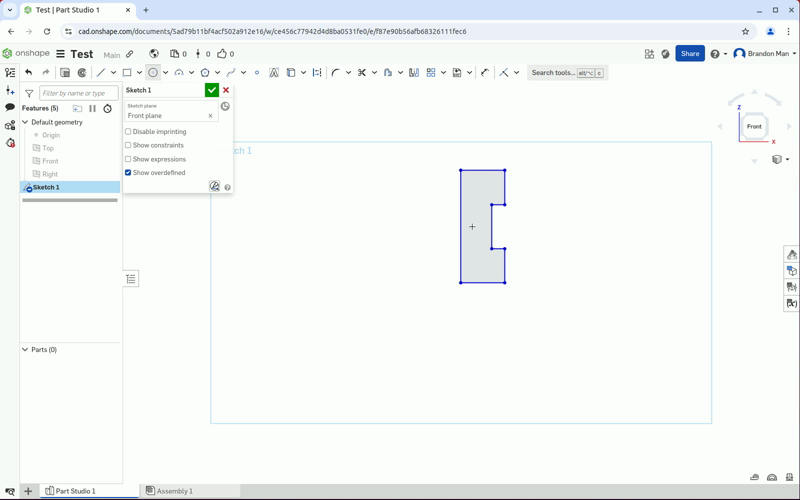
click(472, 226)
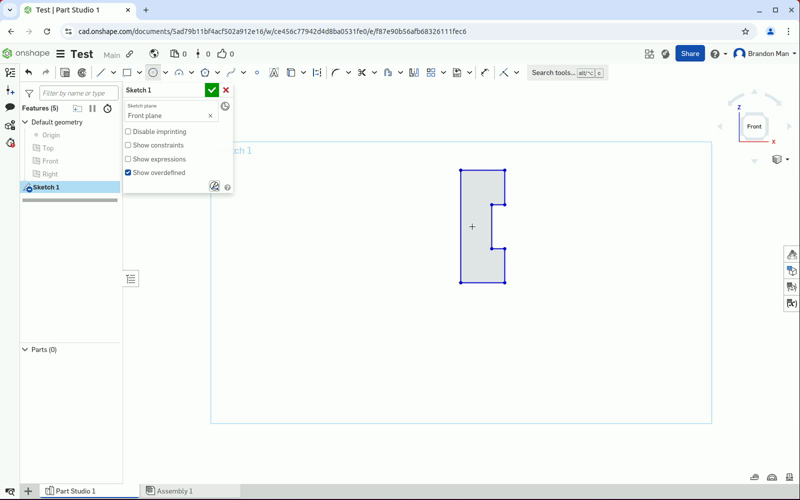
key_up(shift)
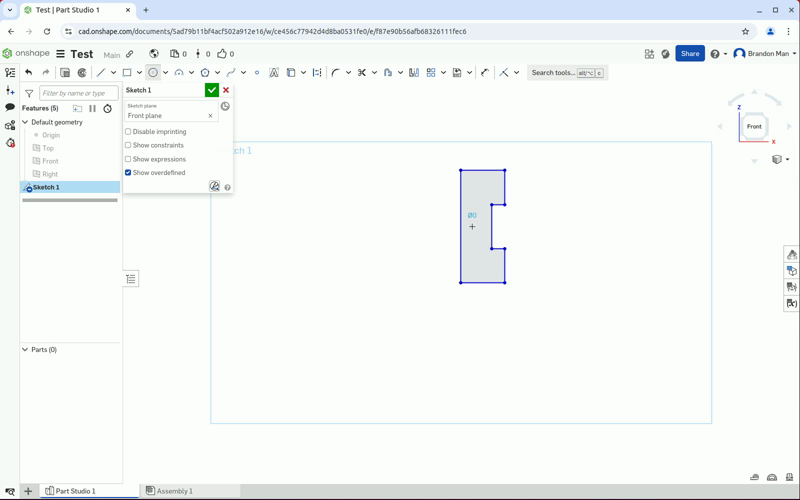
mouse_move(474, 226)
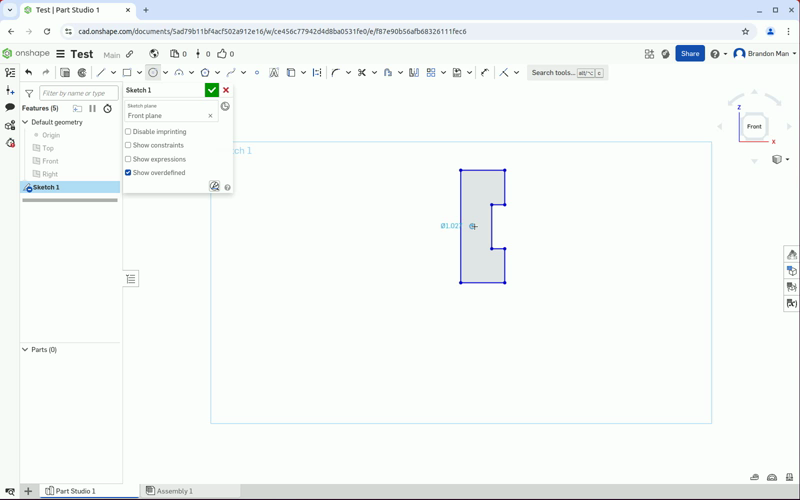
scroll(6)
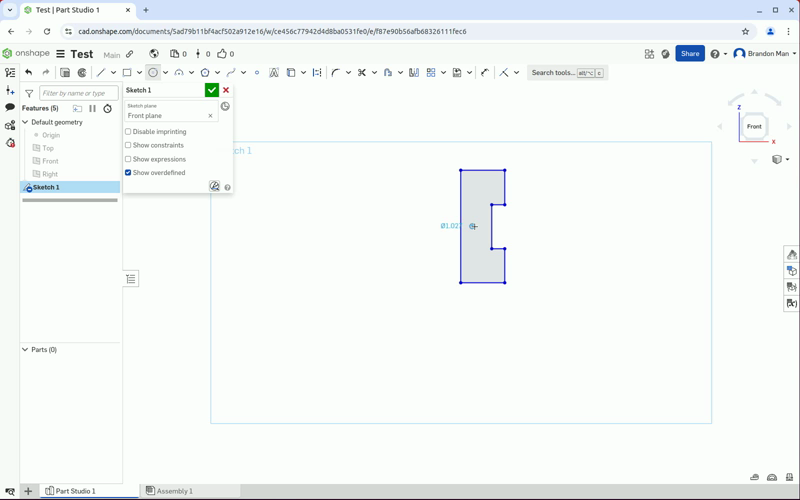
scroll(6)
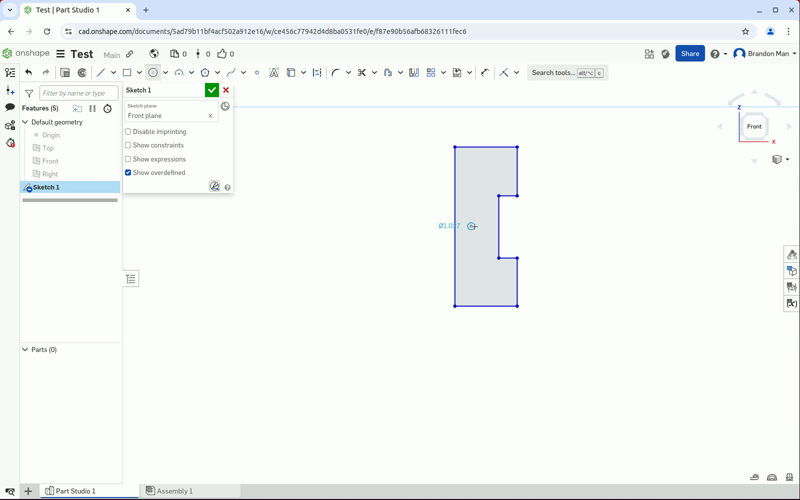
scroll(6)
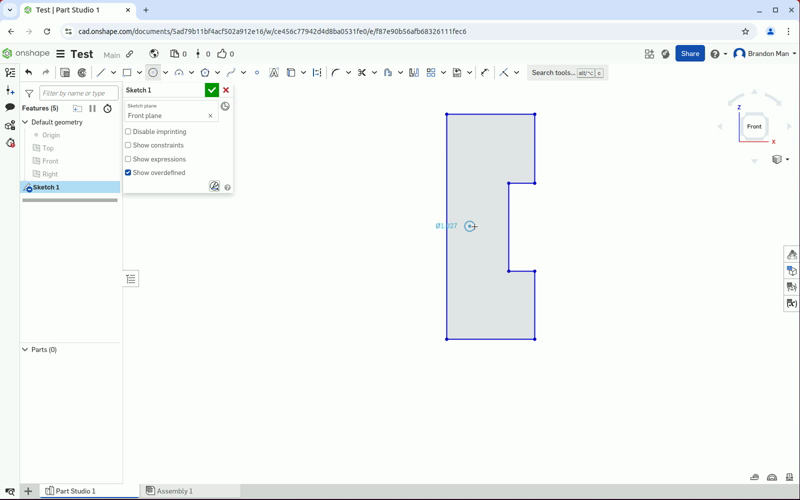
scroll(6)
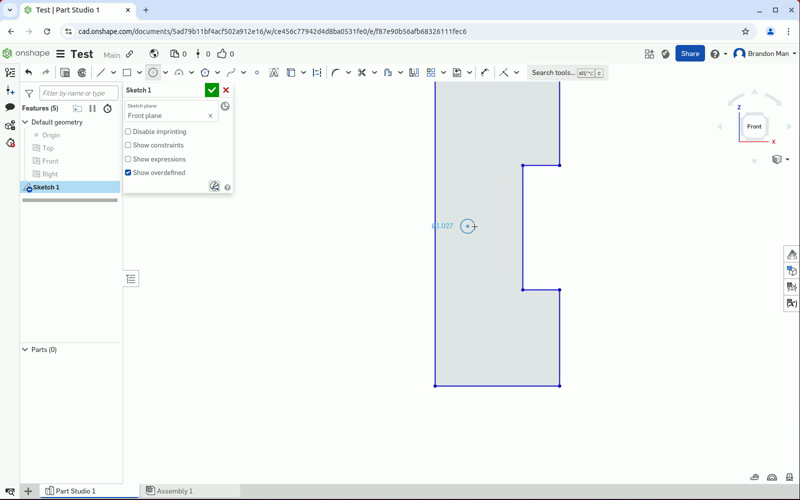
scroll(6)
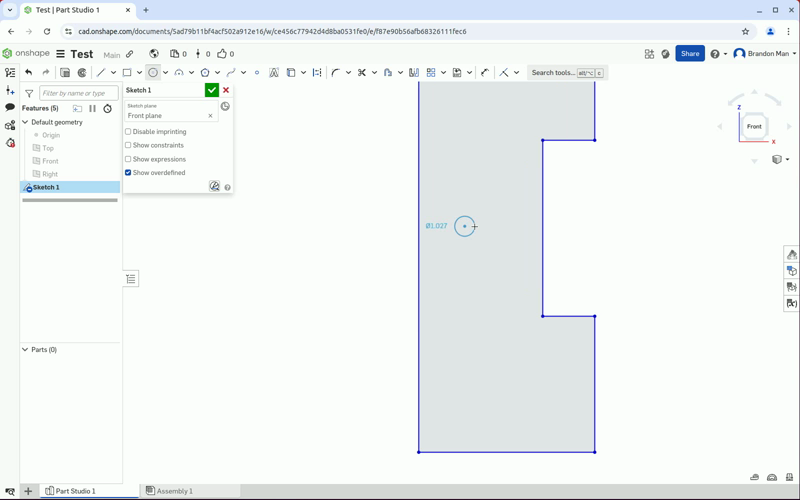
scroll(6)
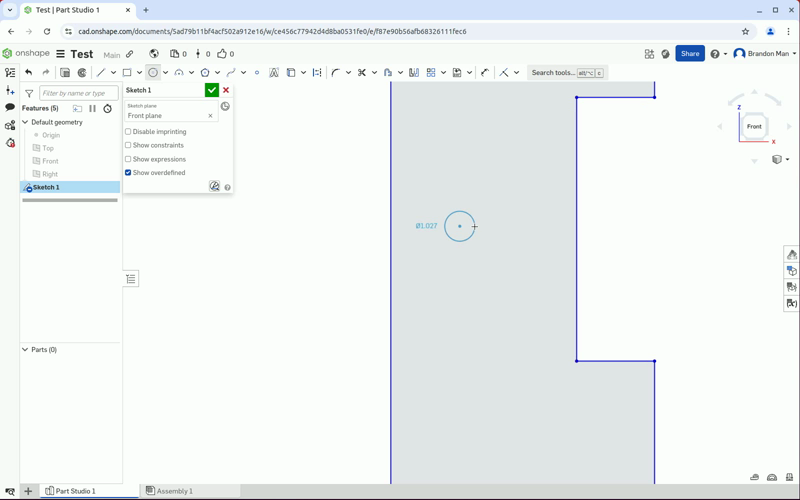
scroll(6)
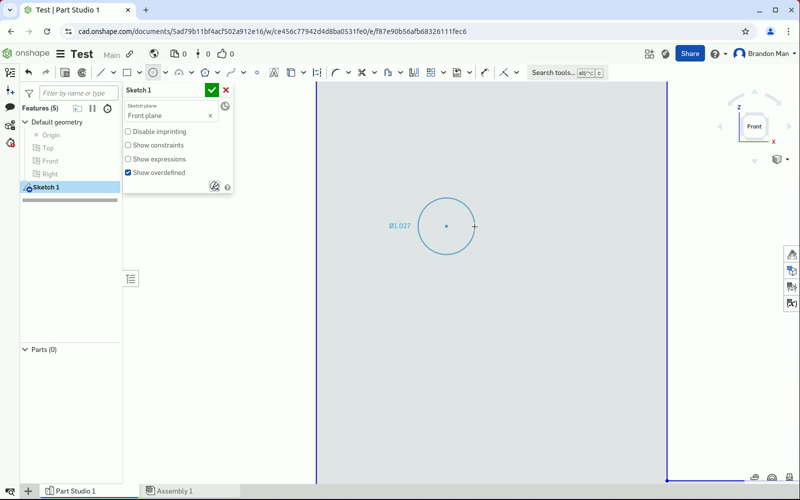
click(474, 226)
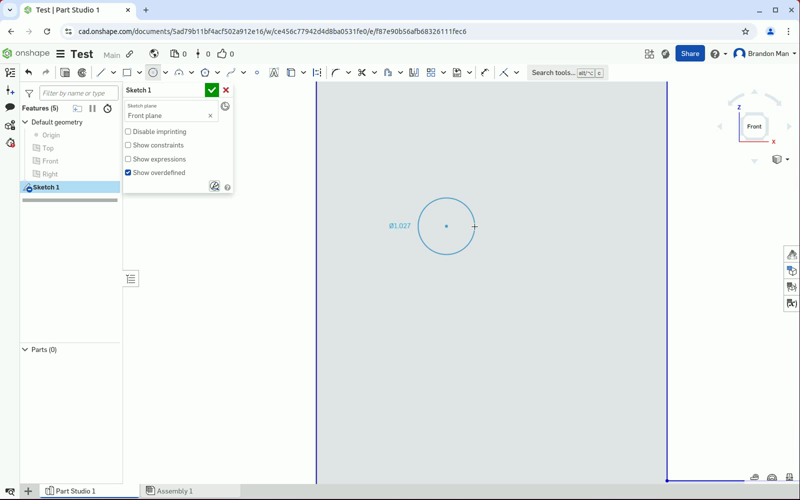
scroll(-6)
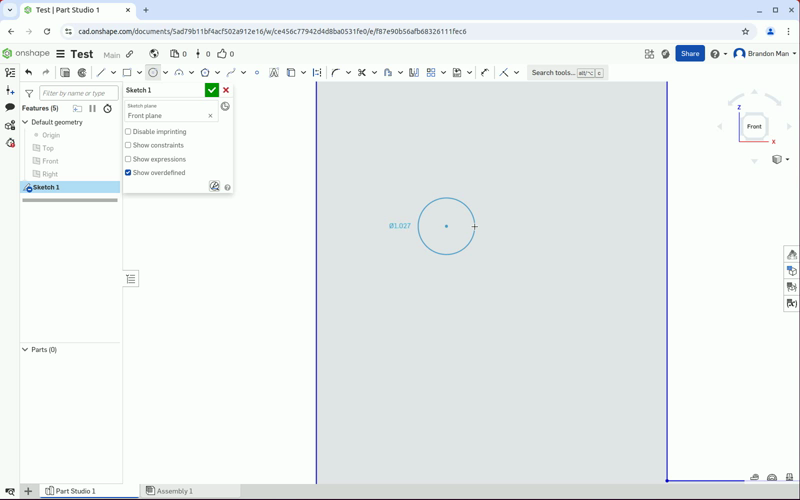
scroll(-6)
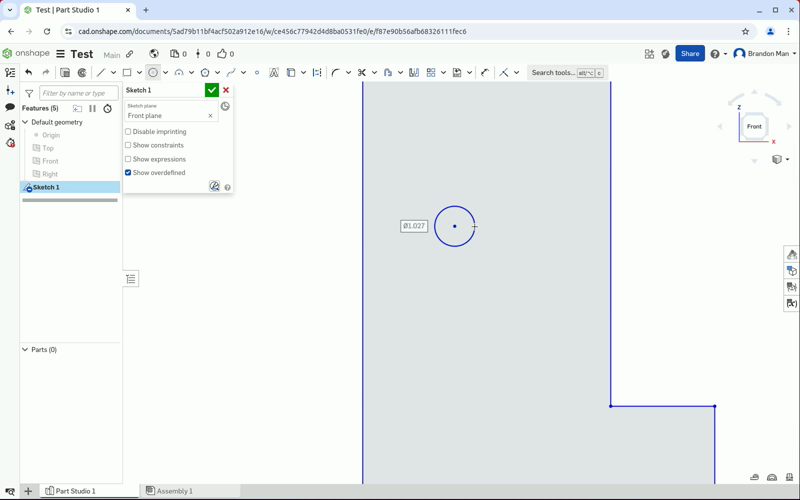
scroll(-6)
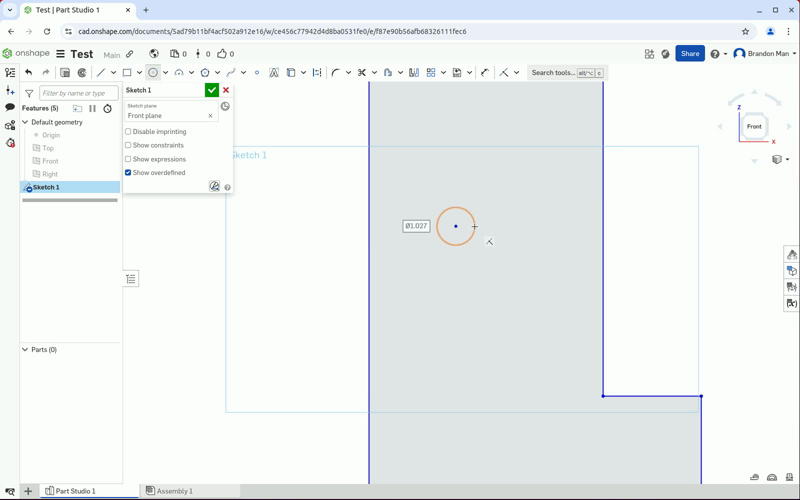
scroll(-6)
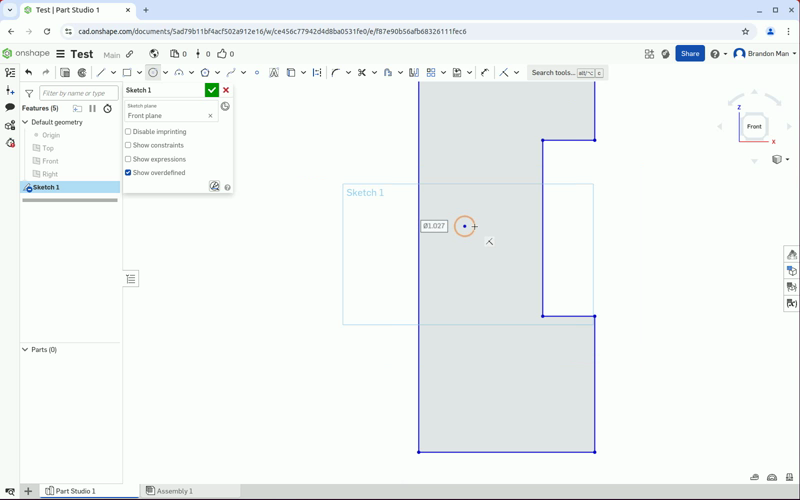
scroll(-6)
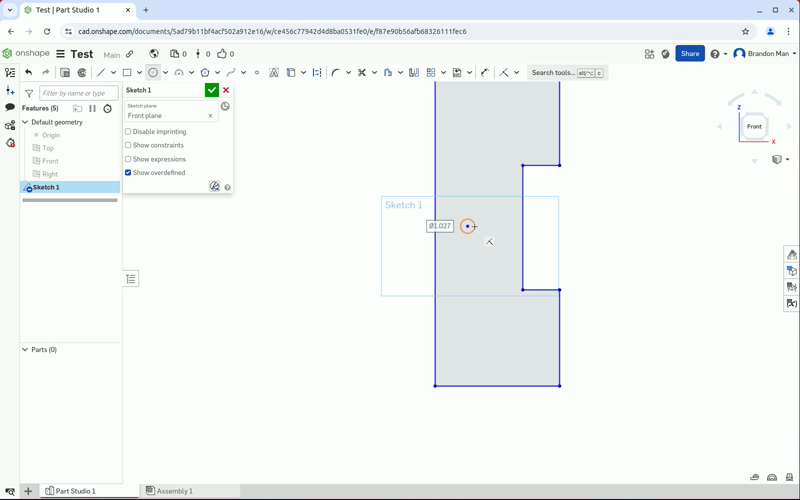
scroll(-6)
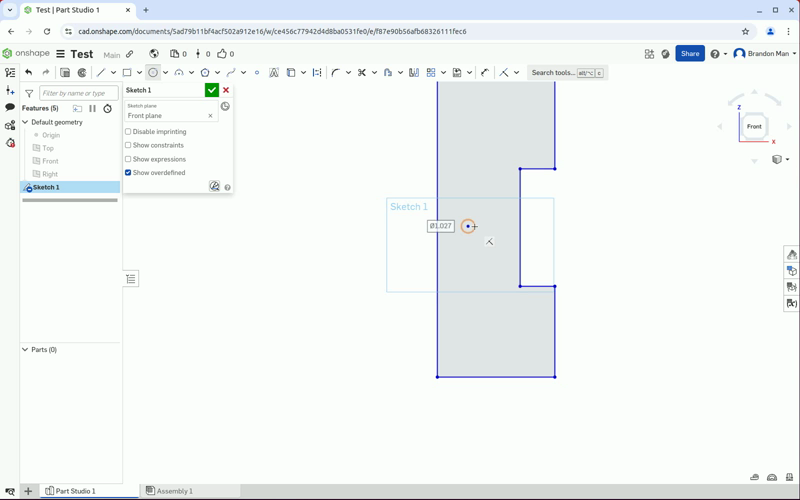
scroll(-6)
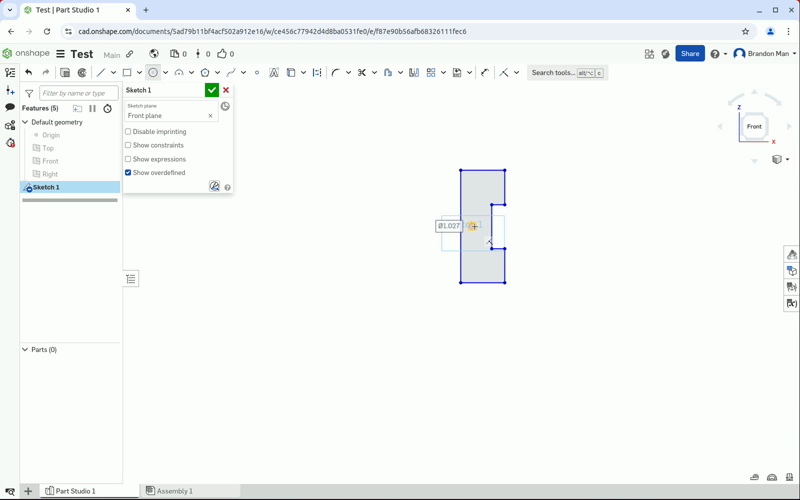
key(esc)
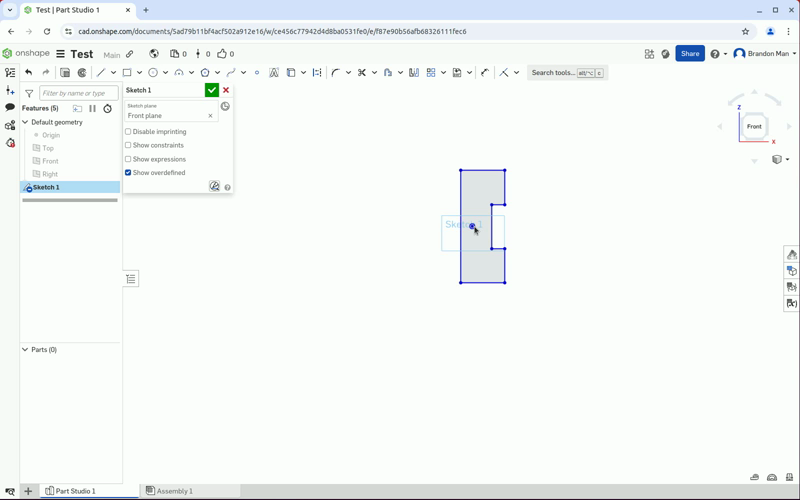
key(c)
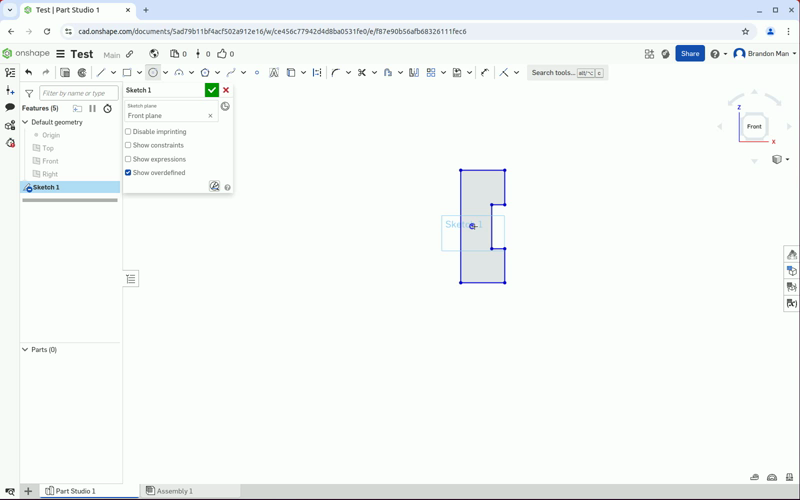
key_down(shift)
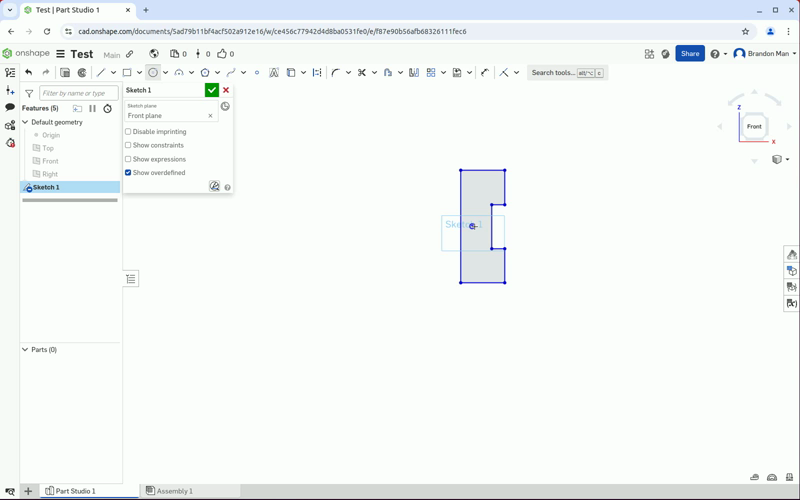
mouse_move(482, 271)
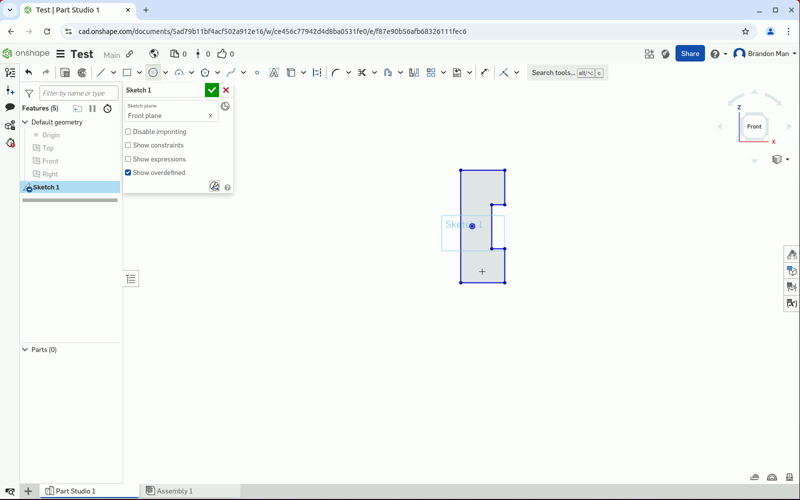
click(482, 271)
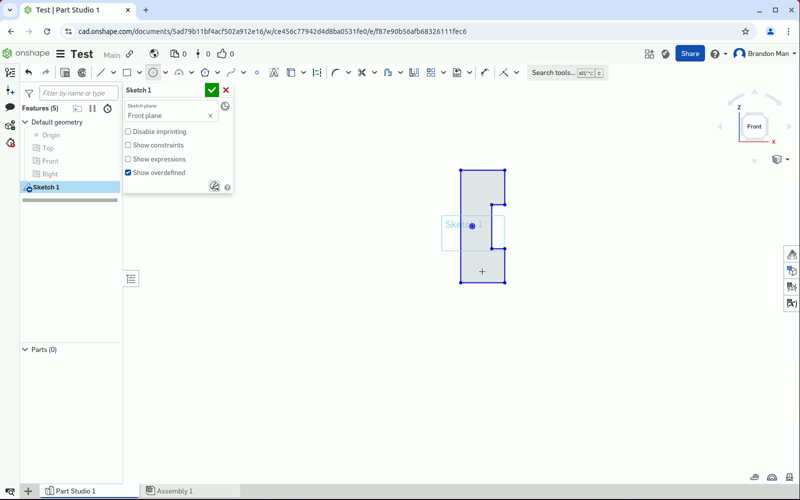
key_up(shift)
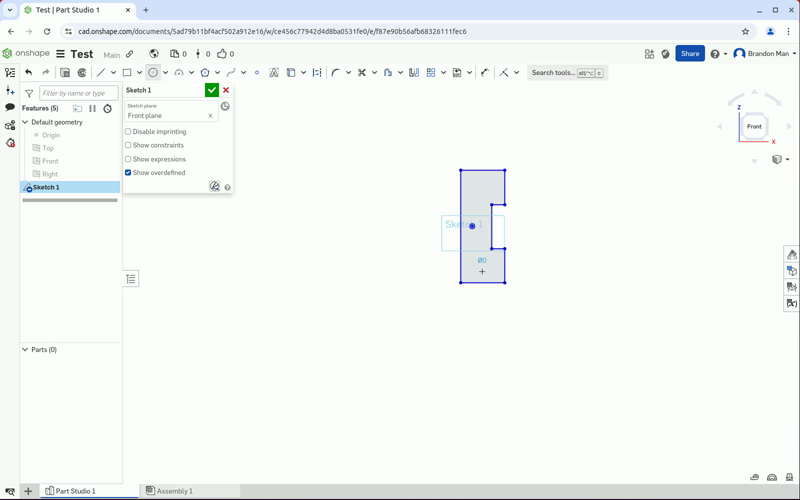
mouse_move(484, 271)
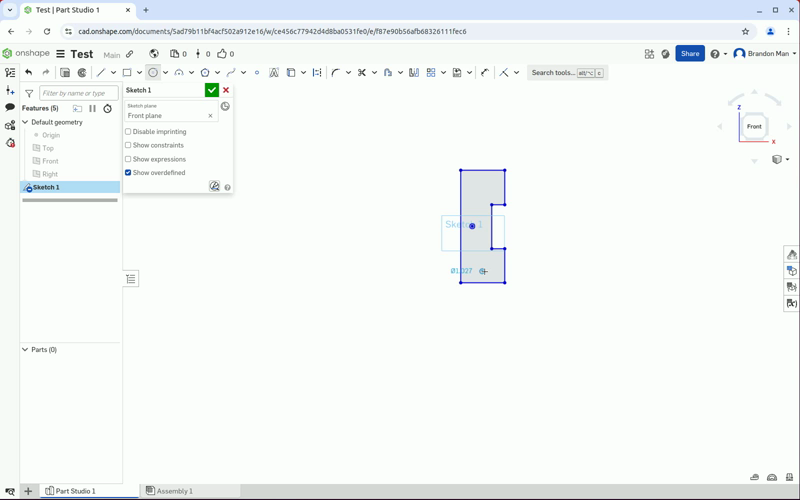
scroll(6)
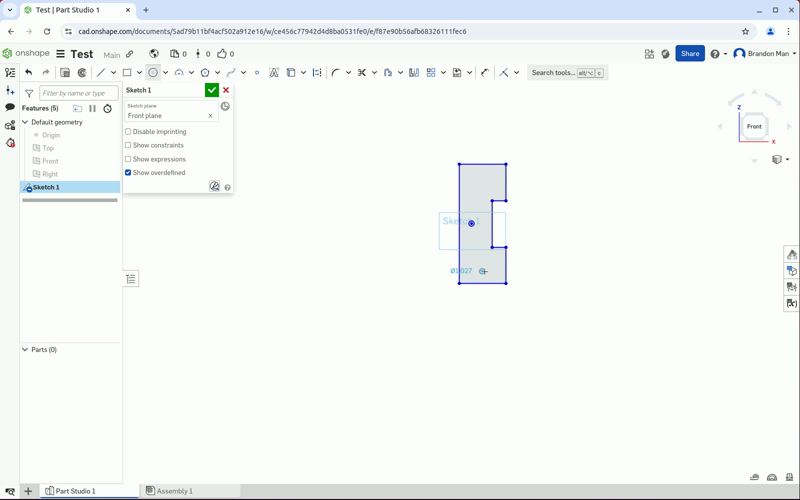
scroll(6)
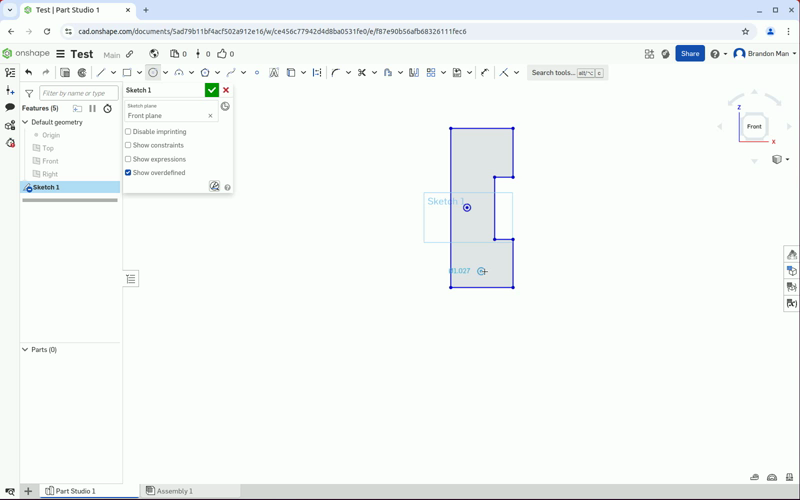
scroll(6)
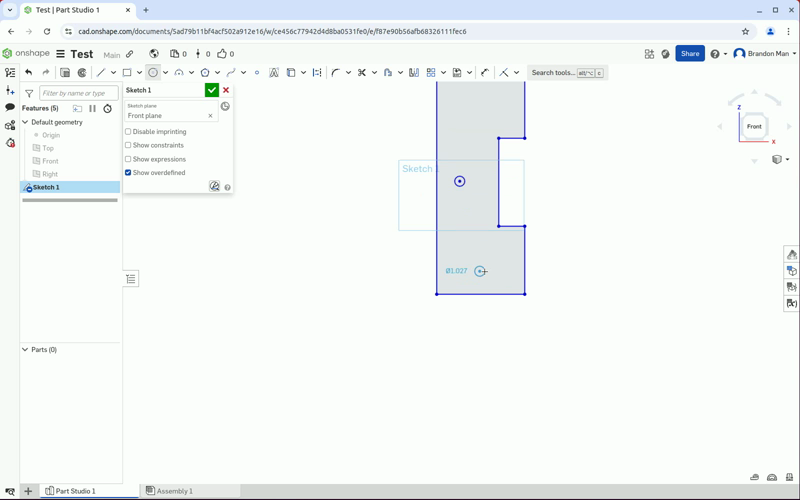
scroll(6)
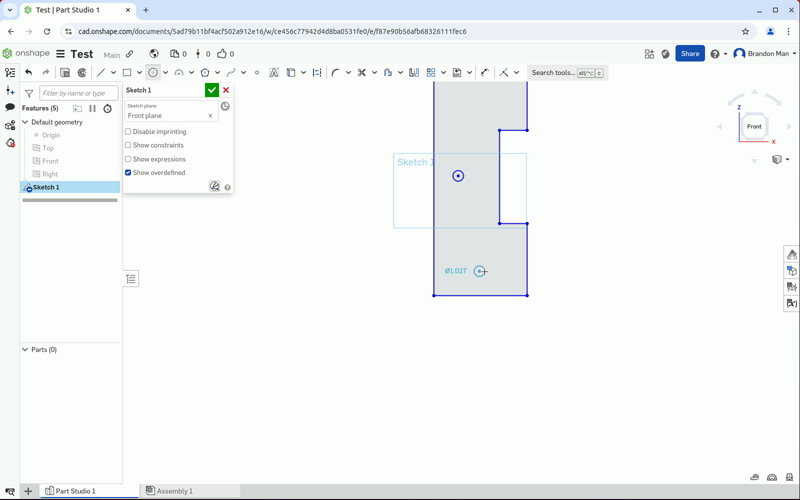
scroll(6)
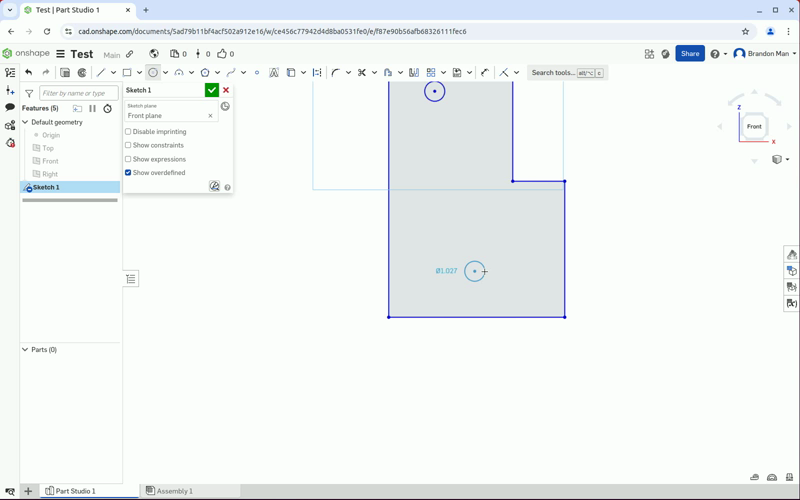
scroll(6)
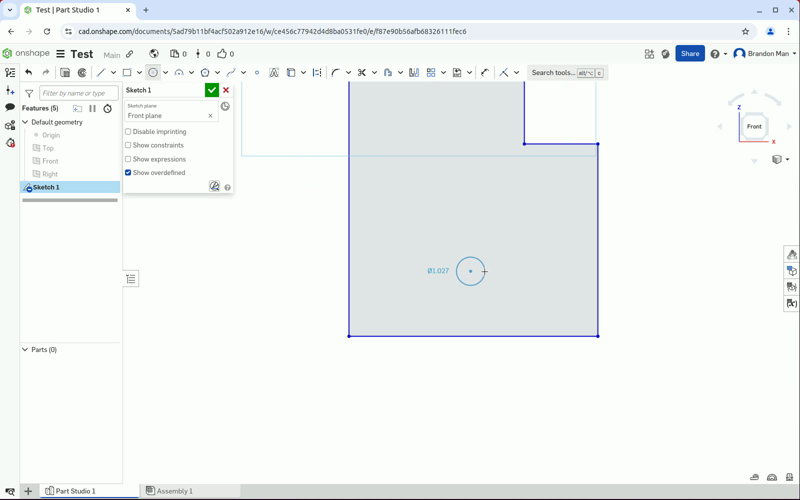
scroll(6)
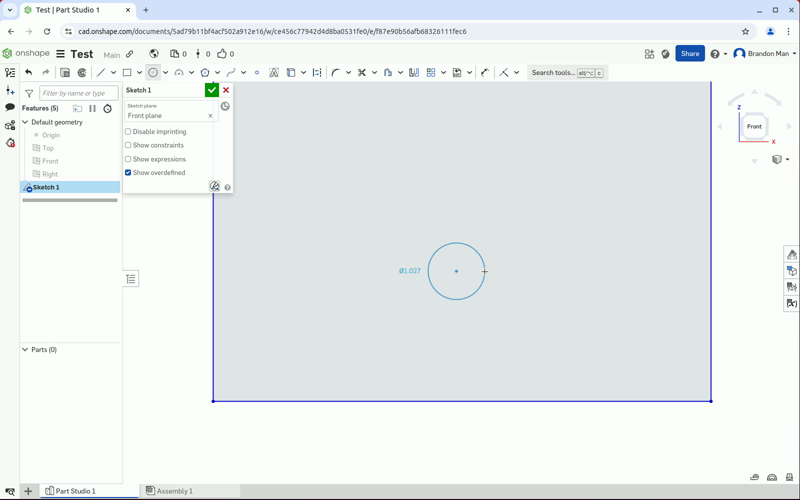
click(484, 271)
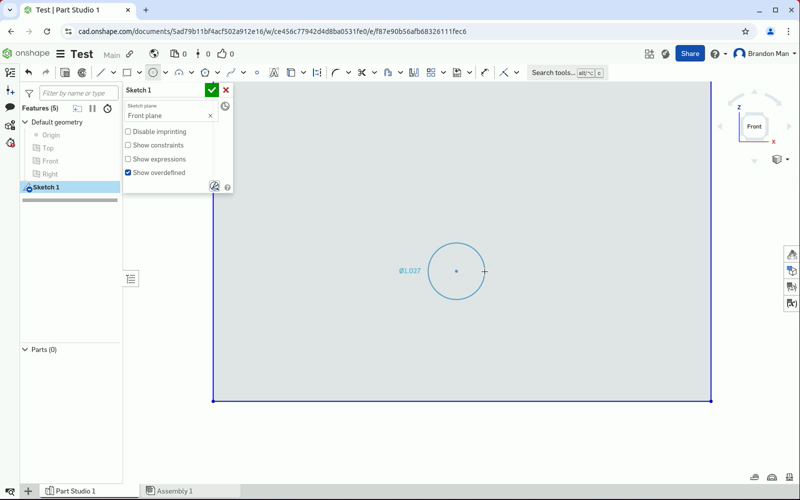
scroll(-6)
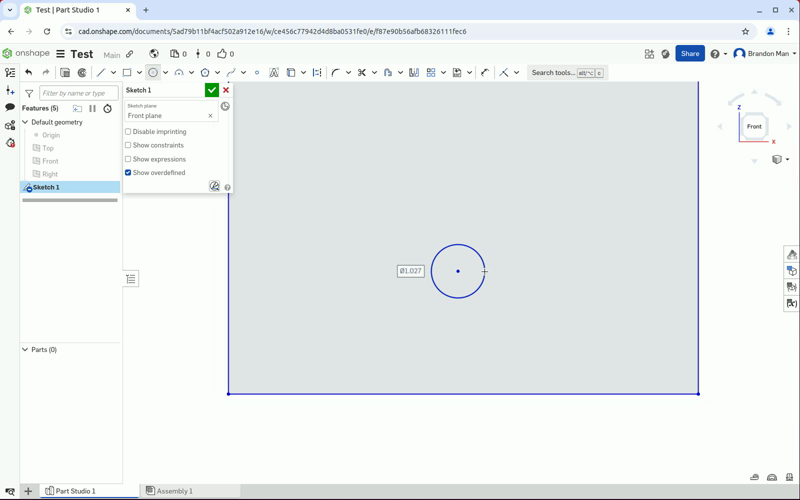
scroll(-6)
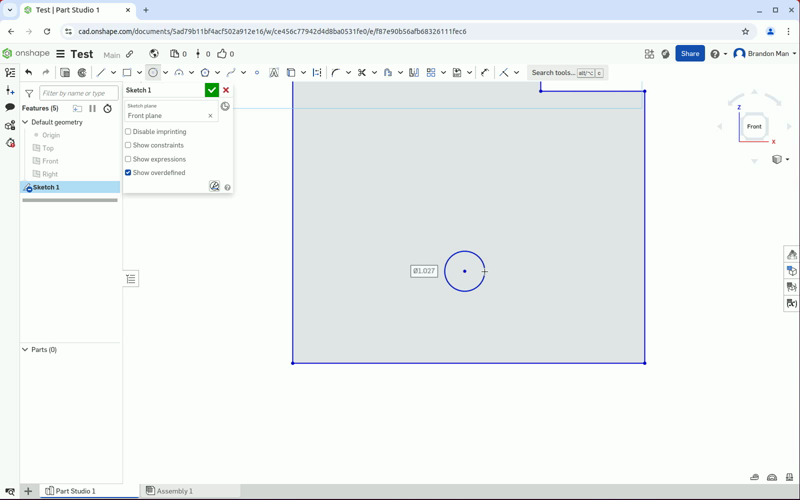
scroll(-6)
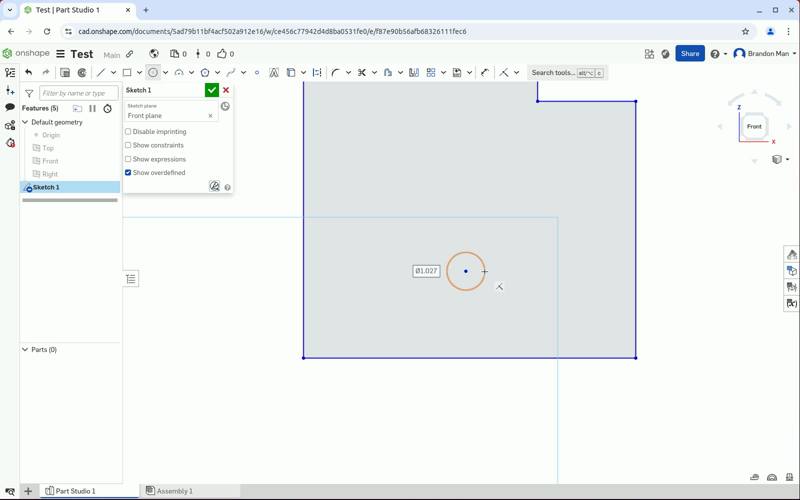
scroll(-6)
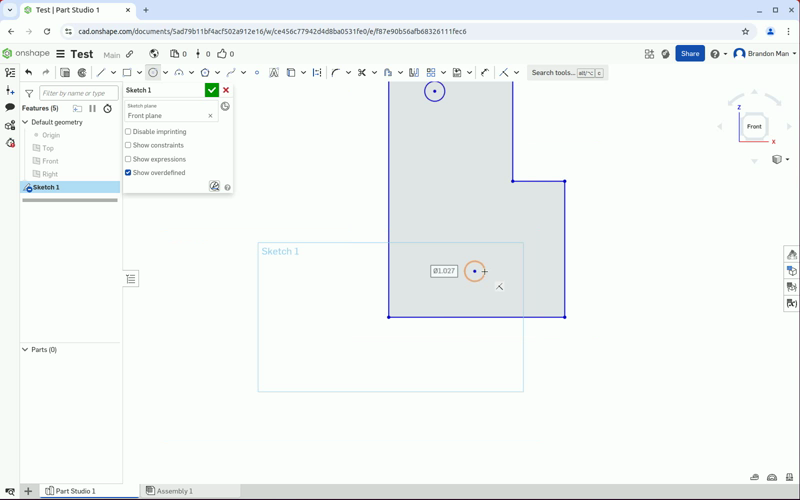
scroll(-6)
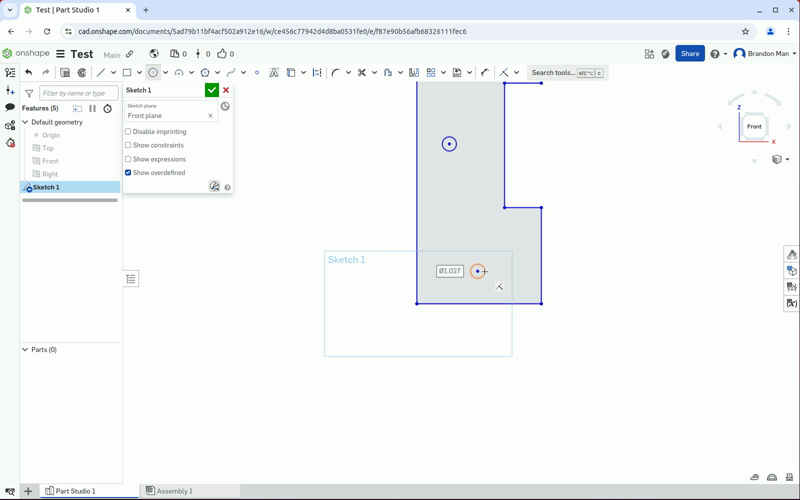
scroll(-6)
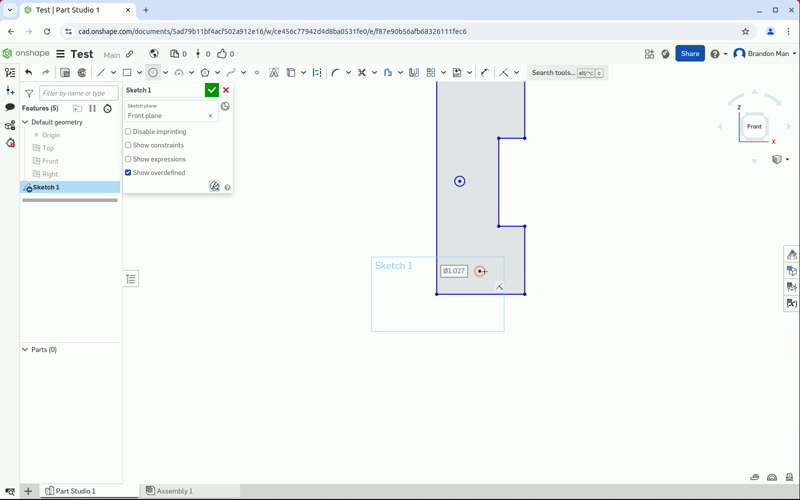
scroll(-6)
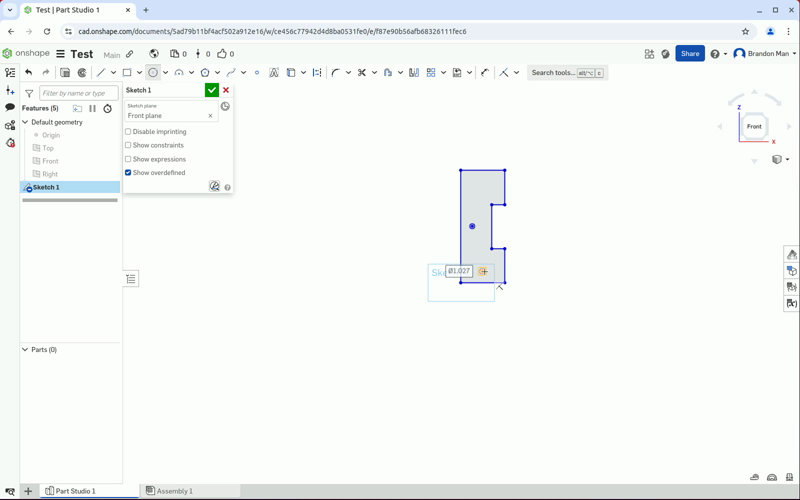
key(esc)
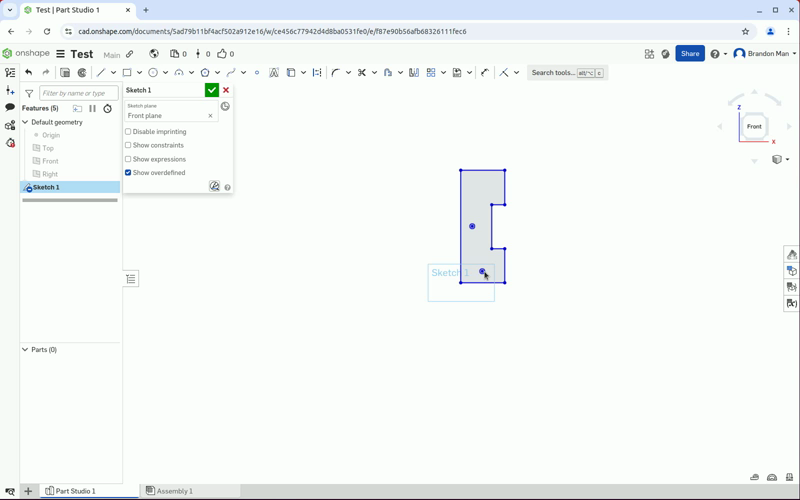
key(c)
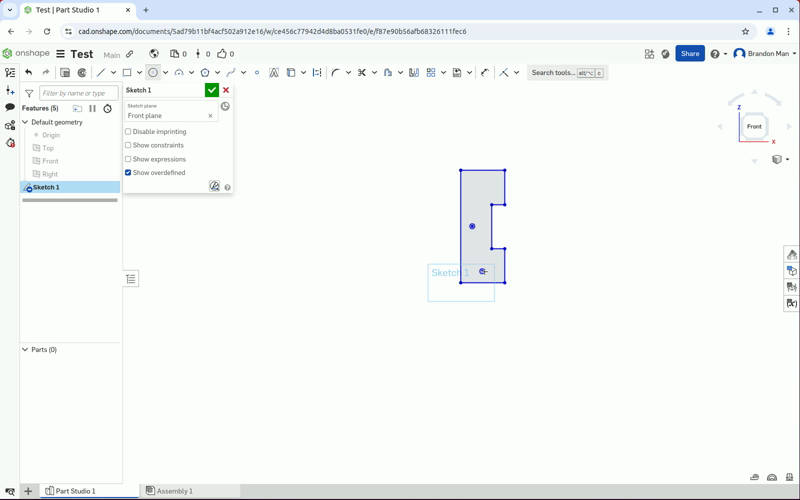
key_down(shift)
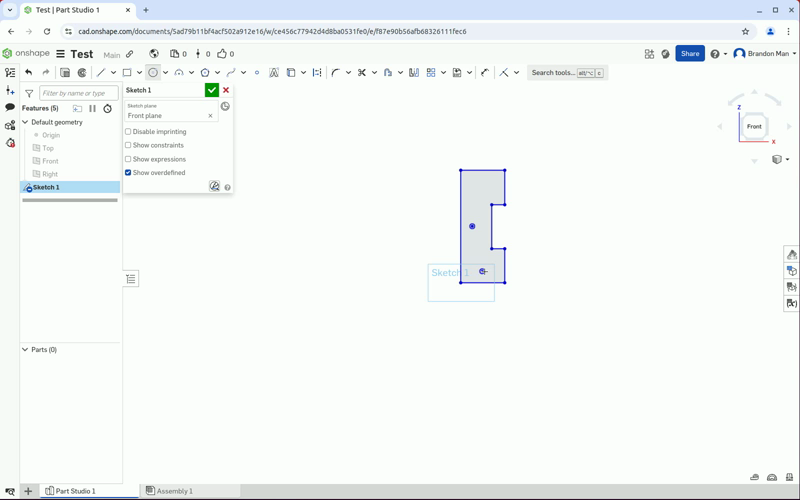
mouse_move(482, 182)
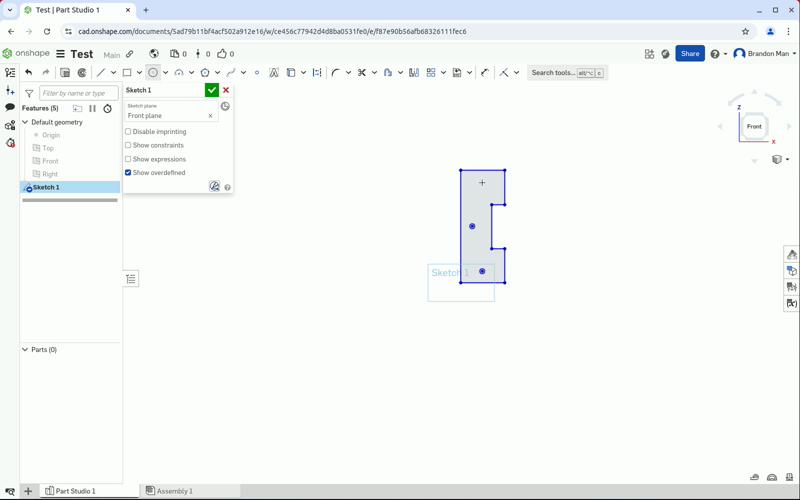
click(482, 182)
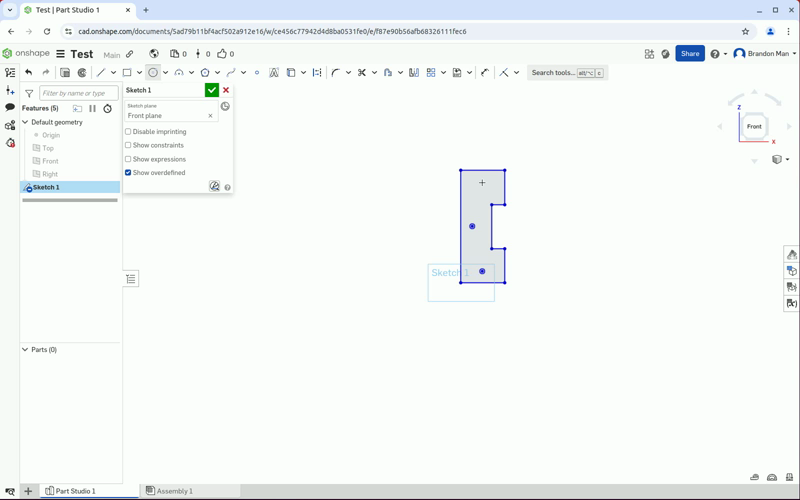
key_up(shift)
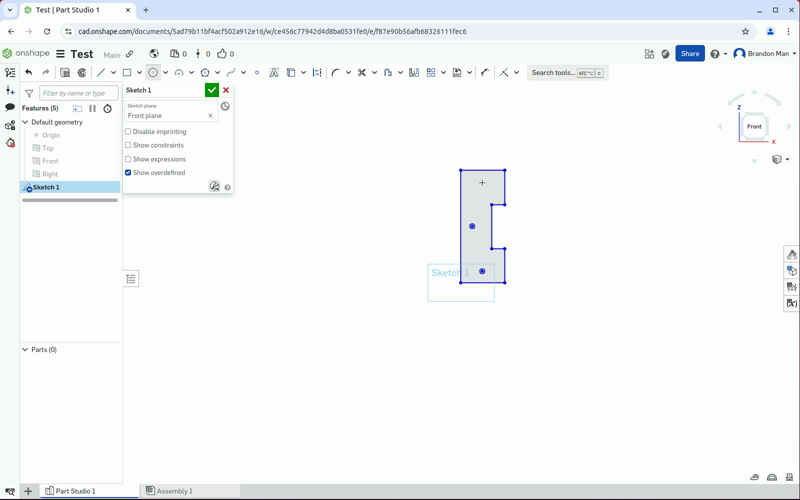
mouse_move(484, 182)
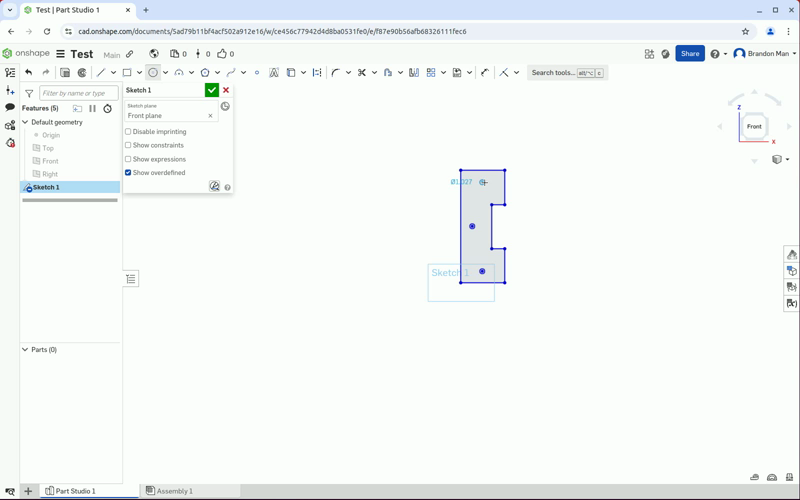
scroll(6)
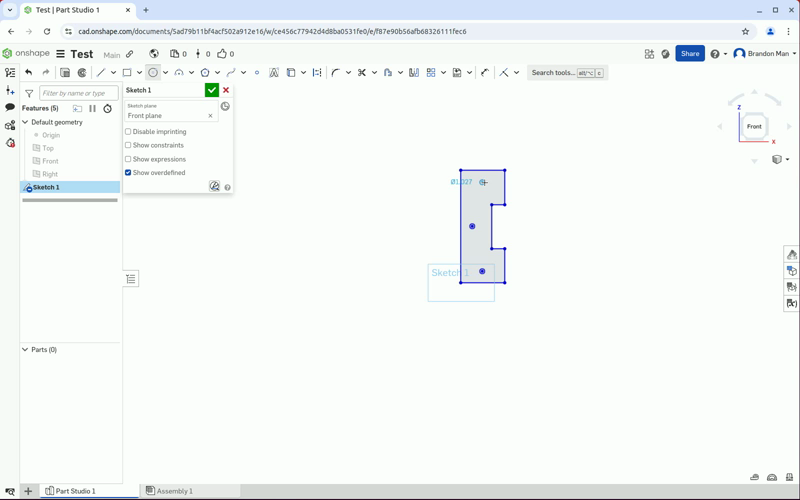
scroll(6)
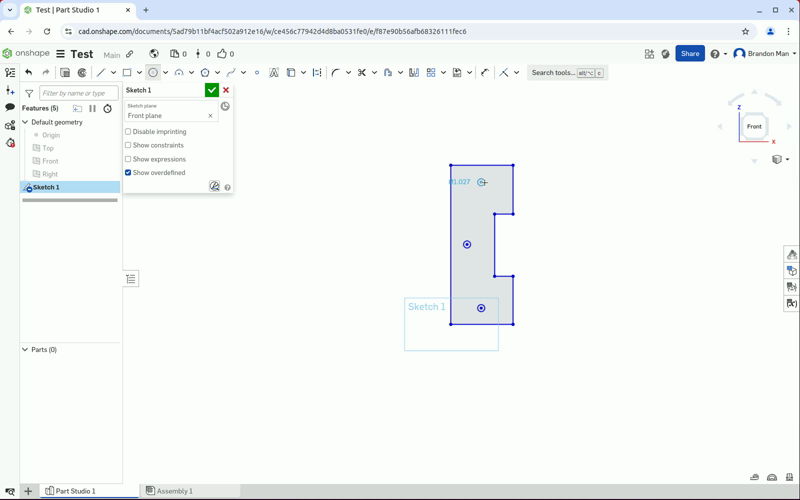
scroll(6)
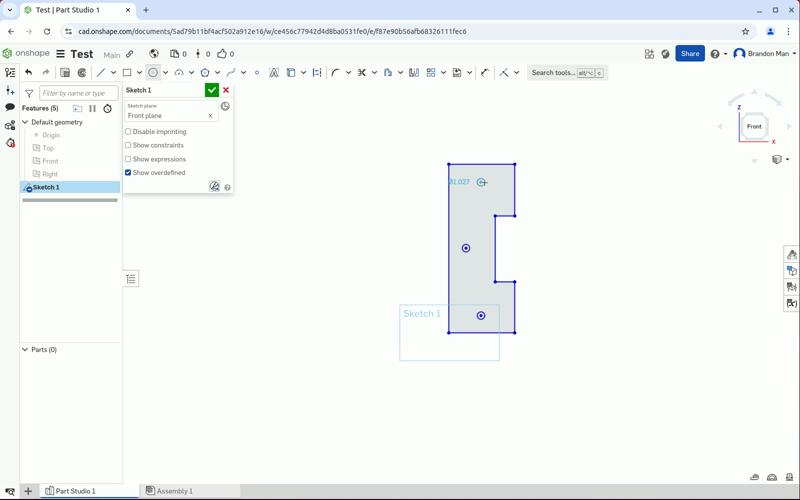
scroll(6)
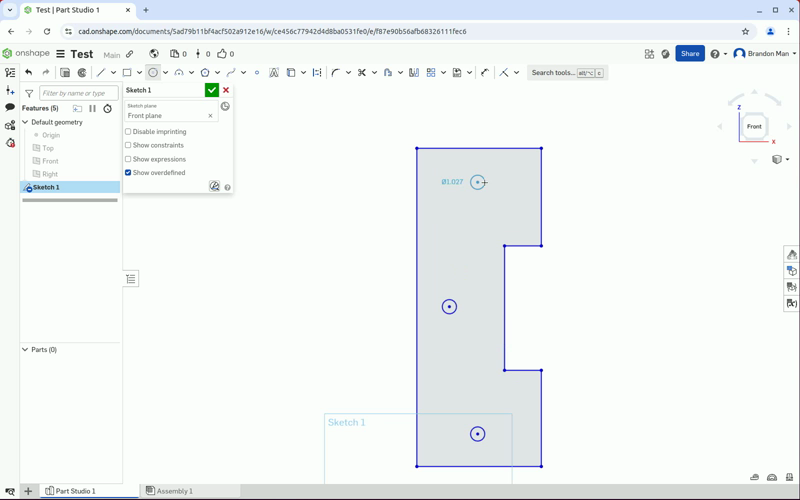
scroll(6)
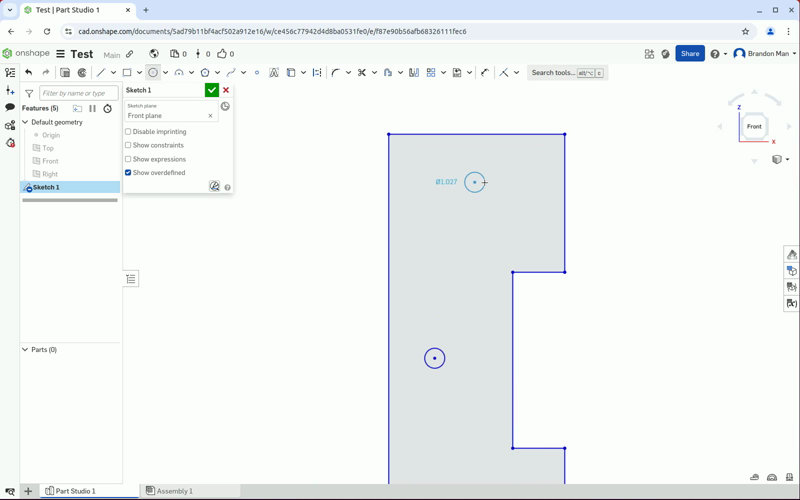
scroll(6)
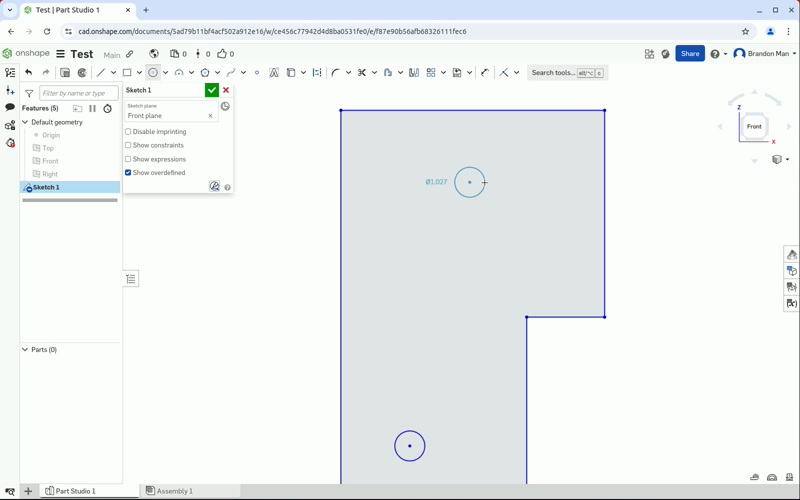
scroll(6)
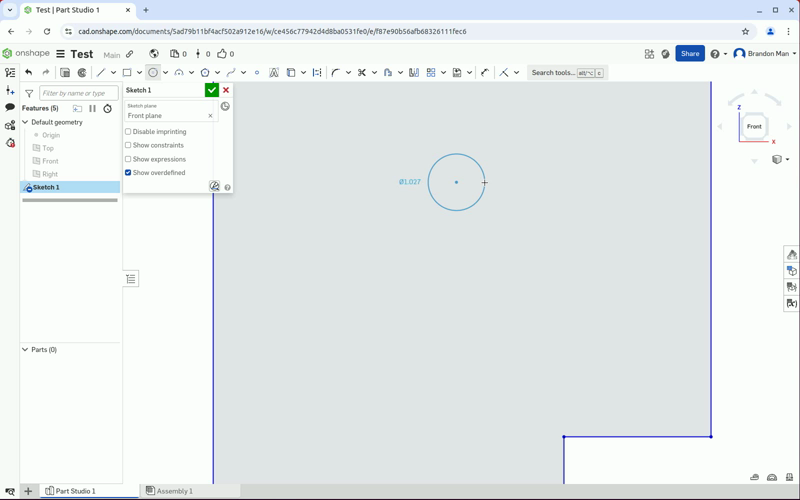
click(484, 182)
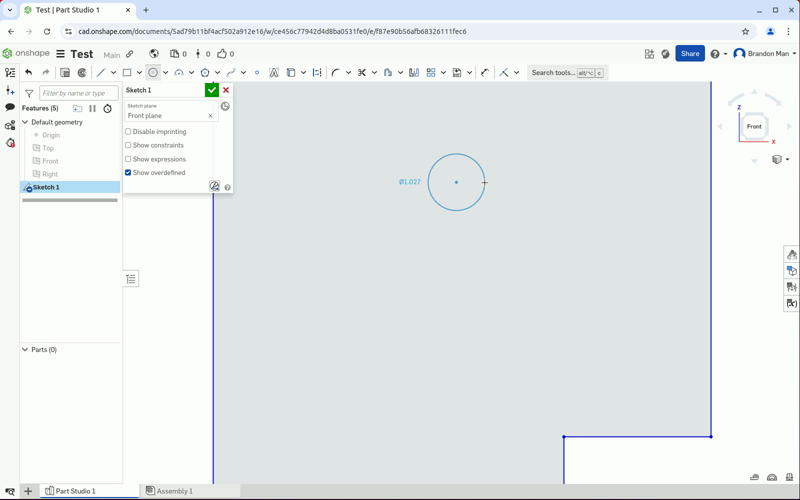
scroll(-6)
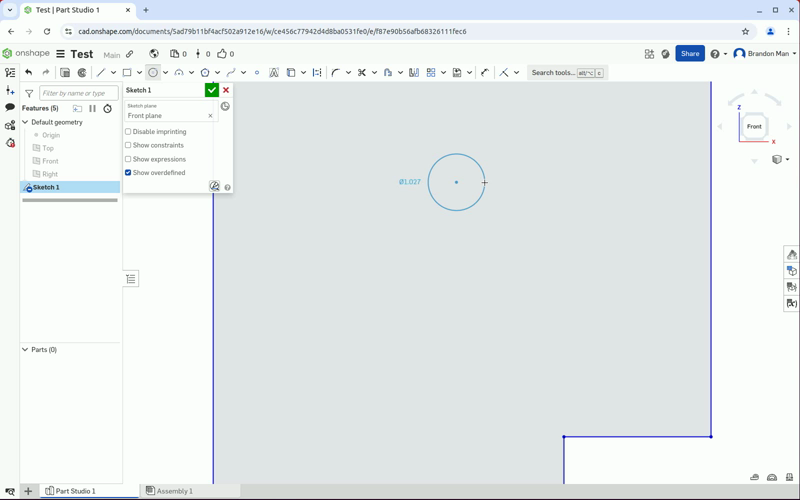
scroll(-6)
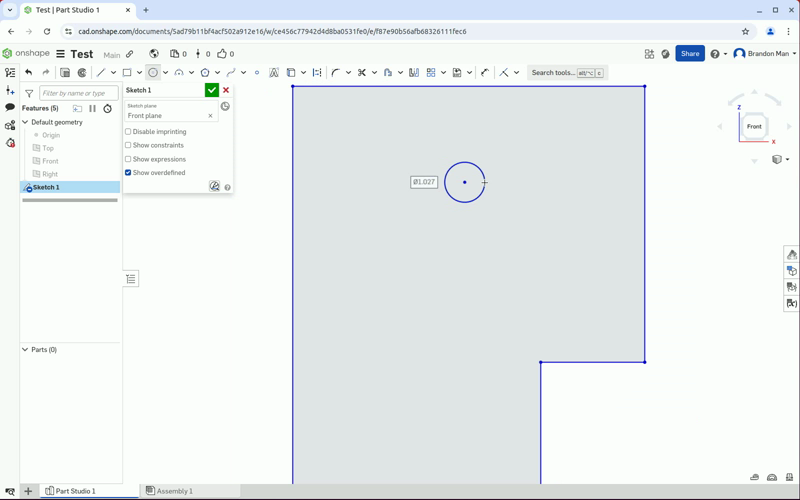
scroll(-6)
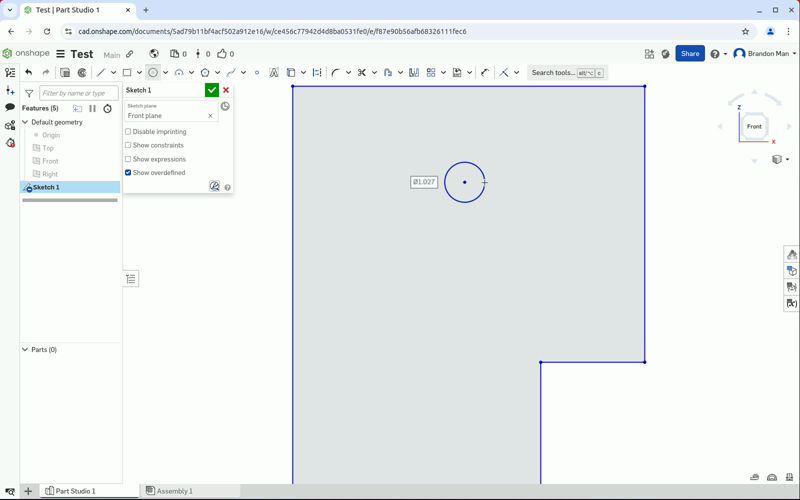
scroll(-6)
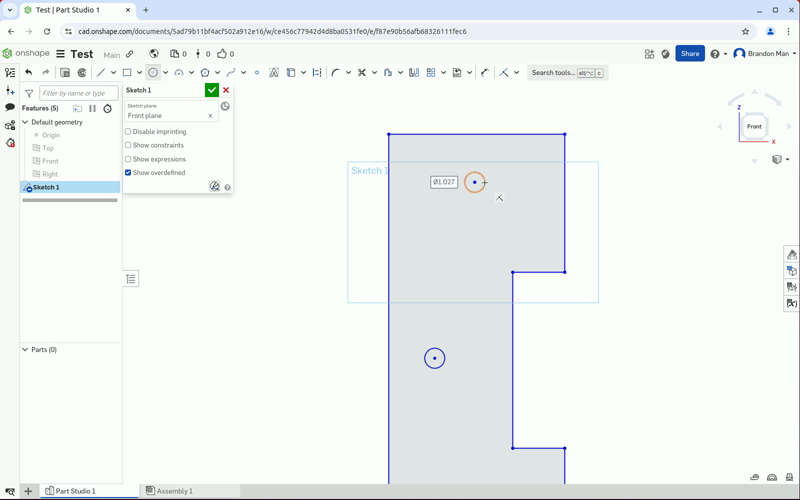
scroll(-6)
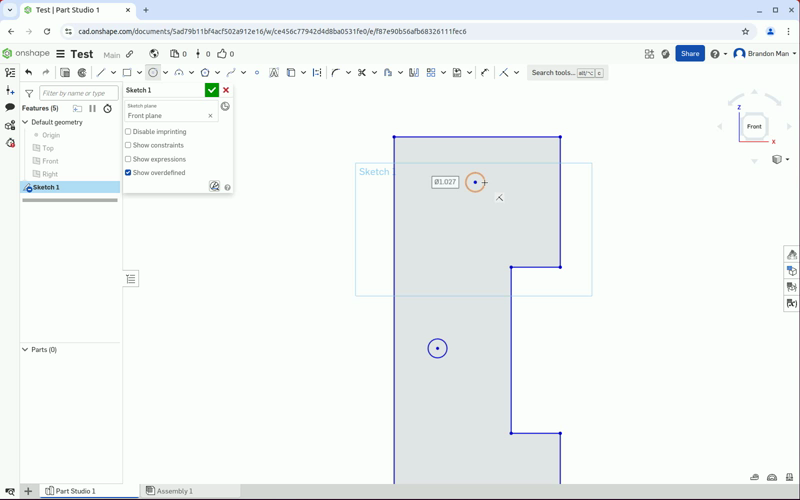
scroll(-6)
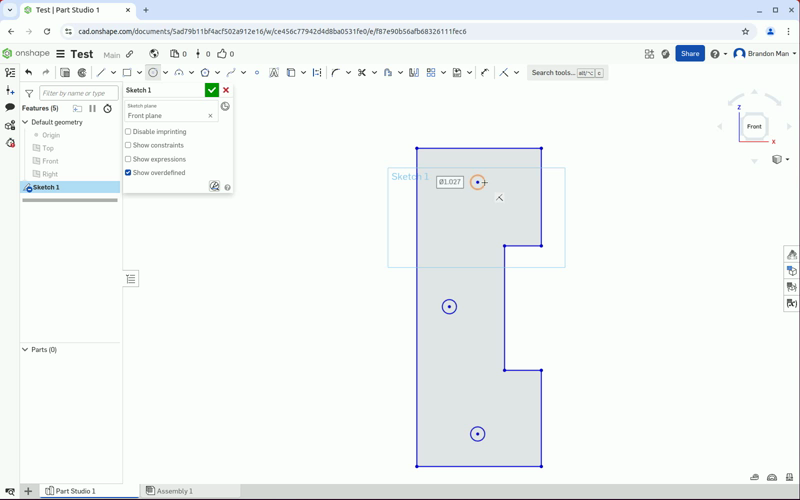
scroll(-6)
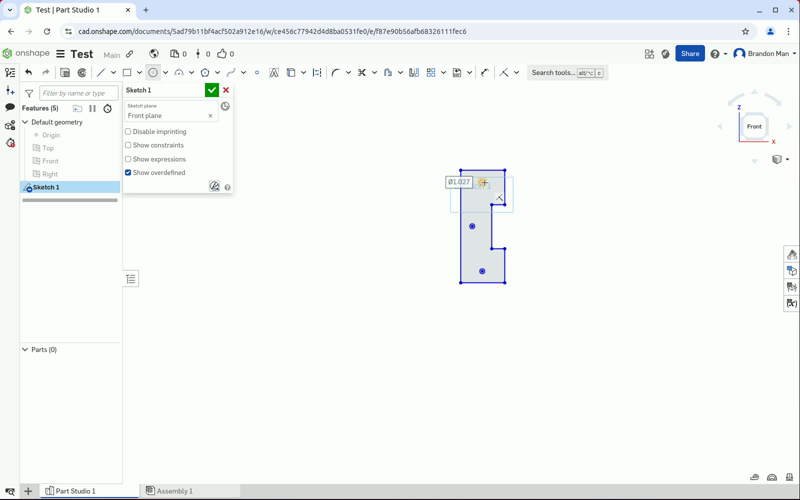
key(esc)
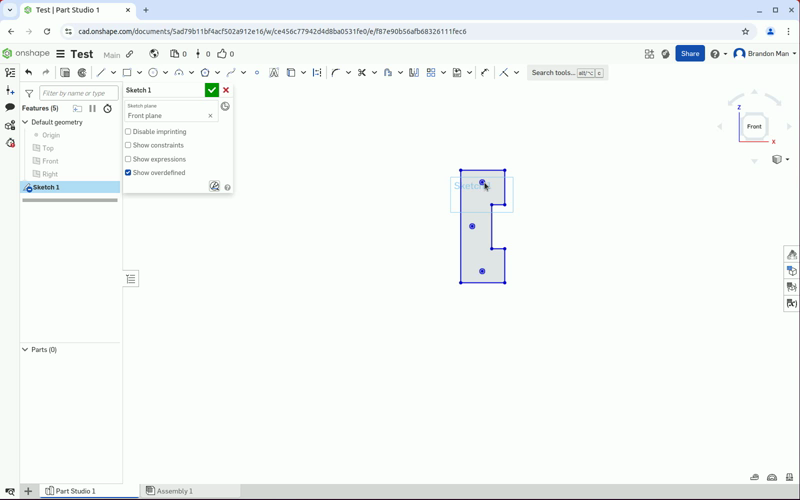
mouse_move(467, 194)
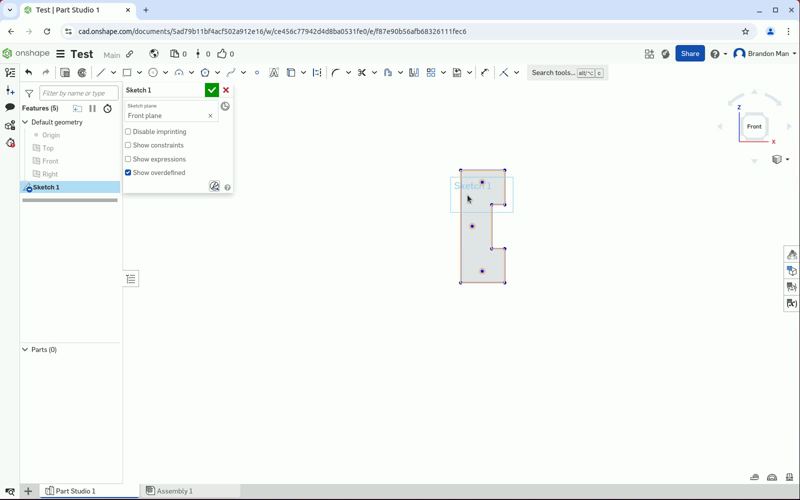
click(467, 194)
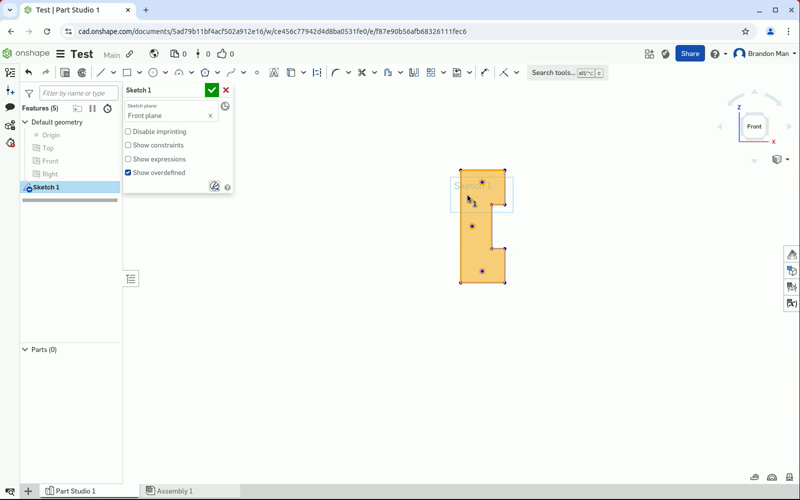
mouse_move(73, 352)
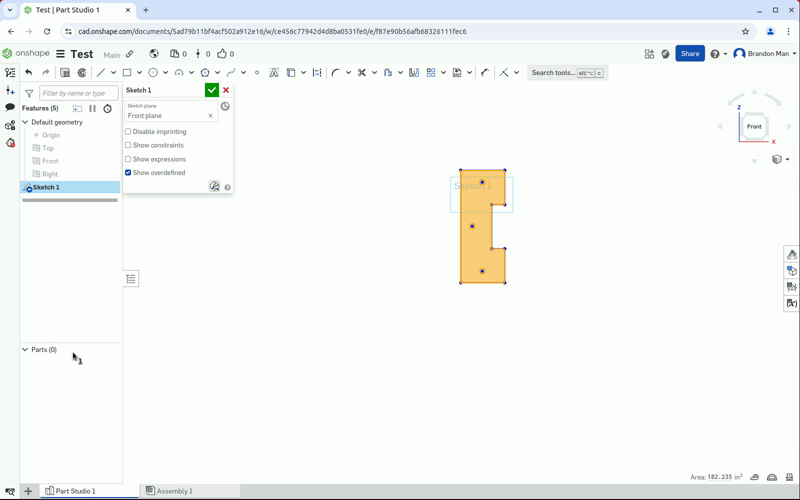
key(shift+y)
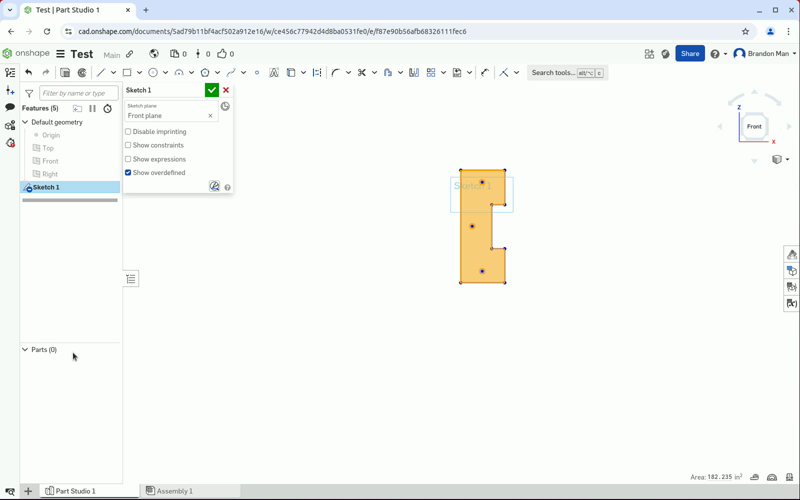
key(shift+e)
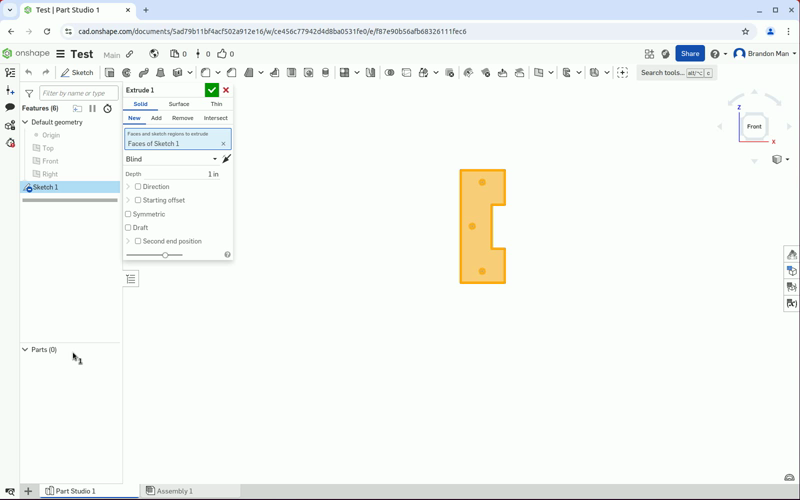
mouse_move(143, 106)
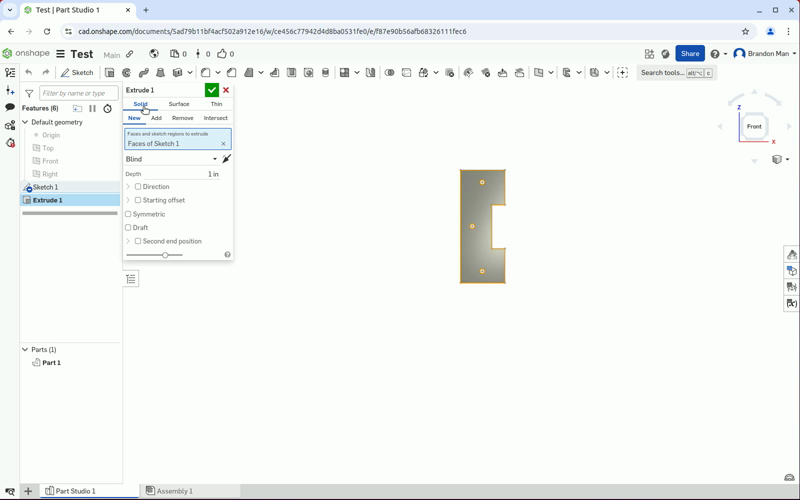
click(143, 106)
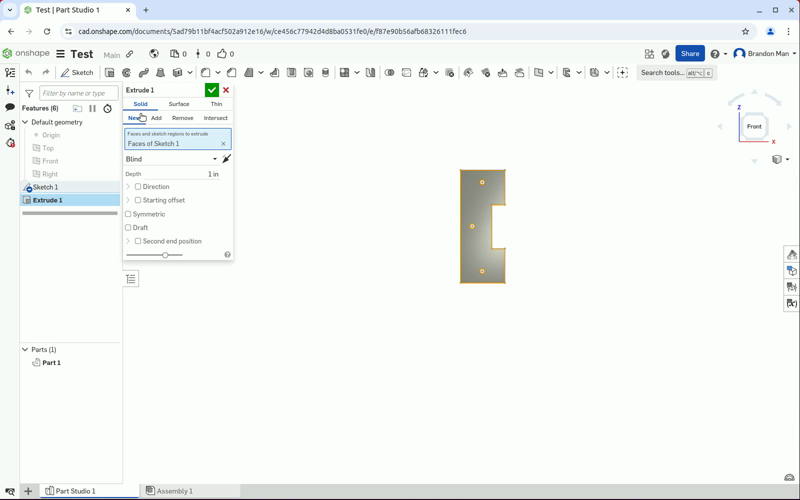
mouse_move(137, 120)
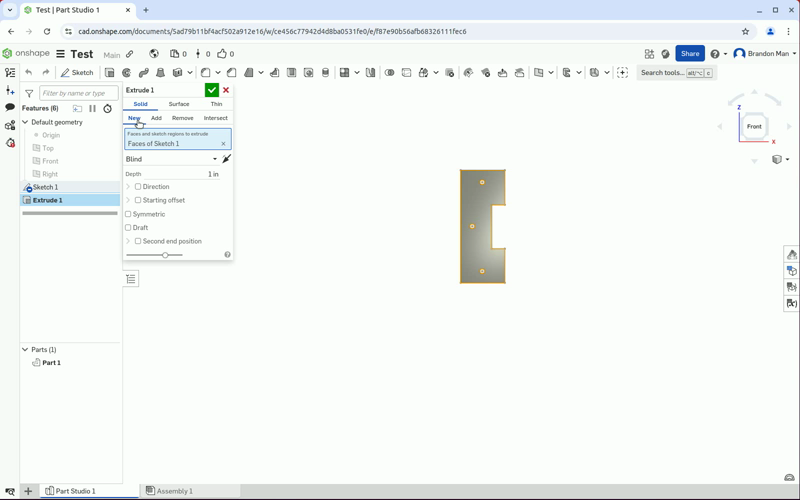
click(137, 120)
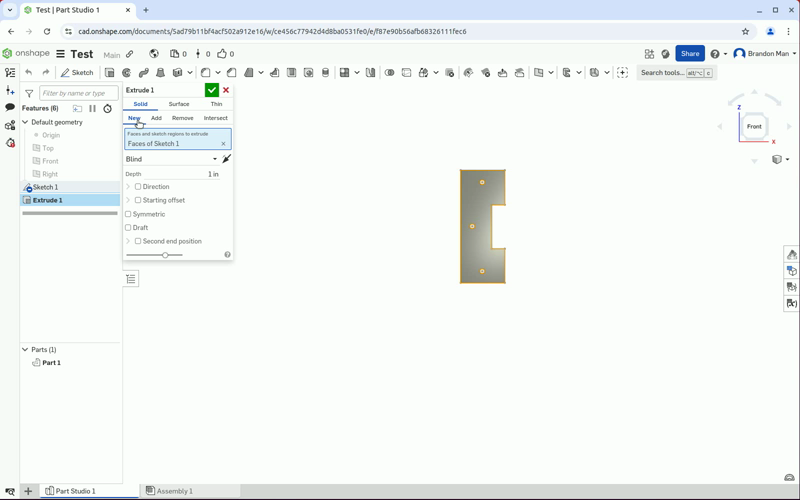
key(tab, 4)
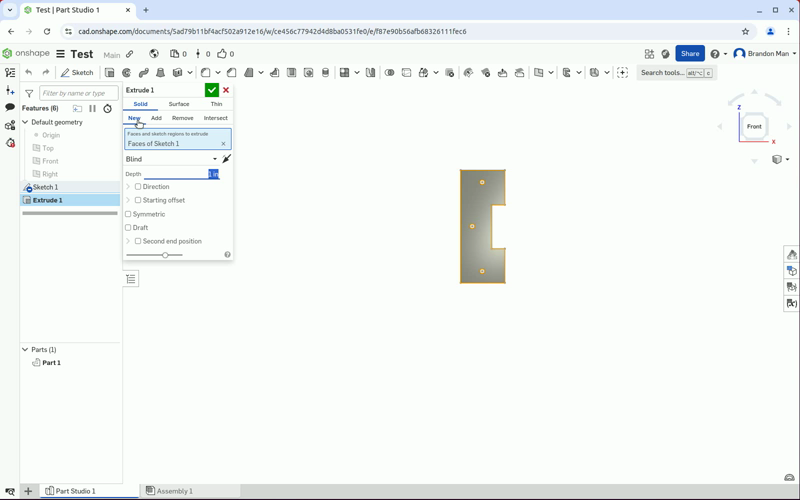
text(0.722)
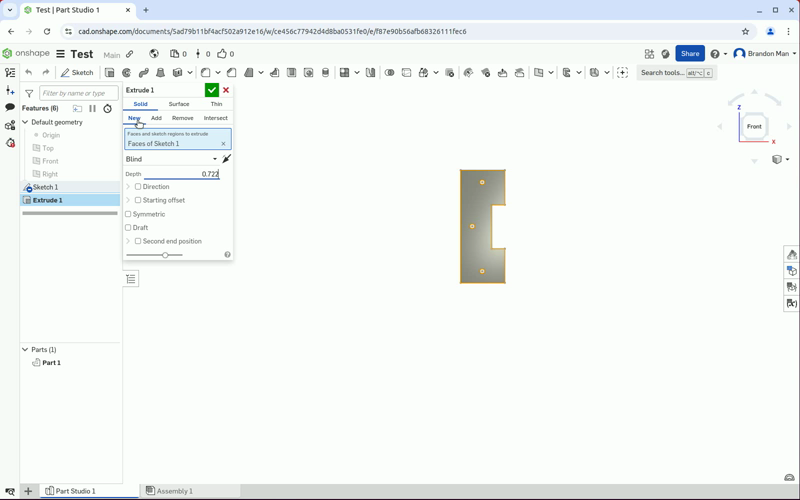
key(enter)
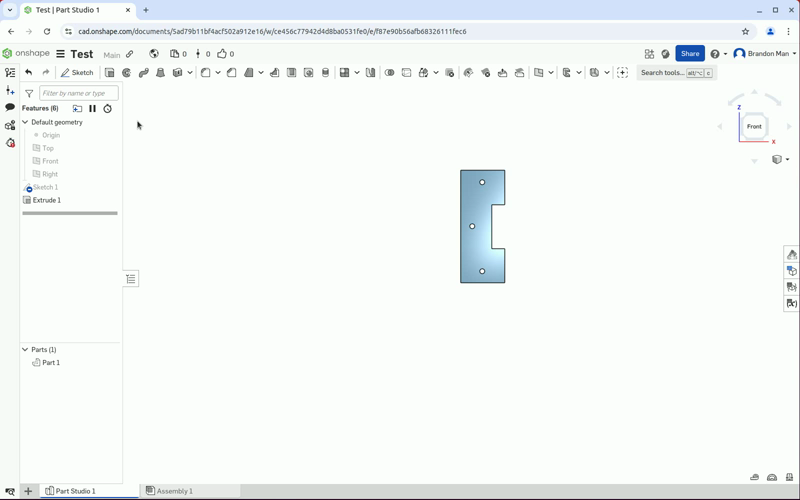
key(shift+h)
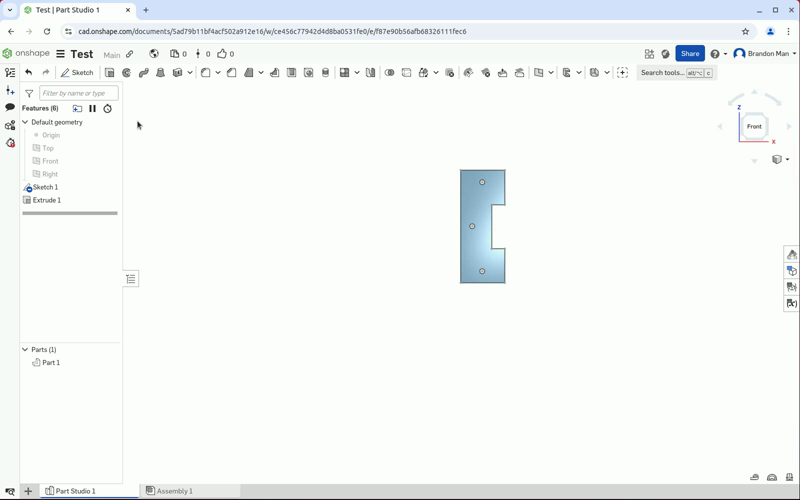
key(shift+h)
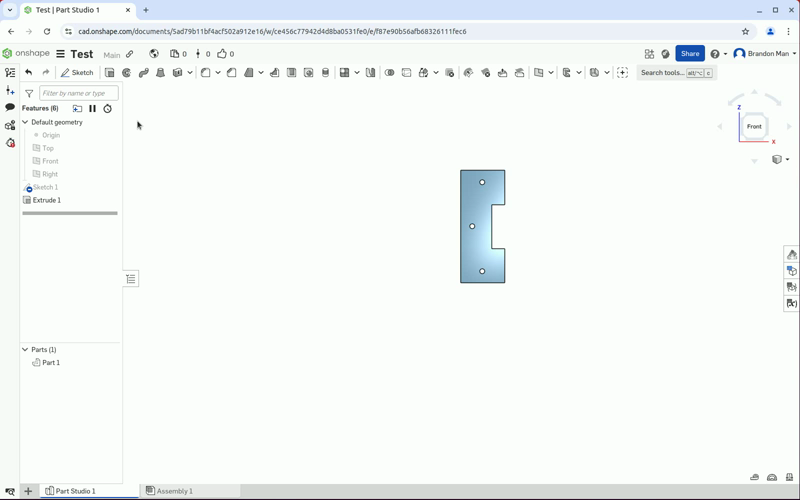
mouse_move(73, 189)
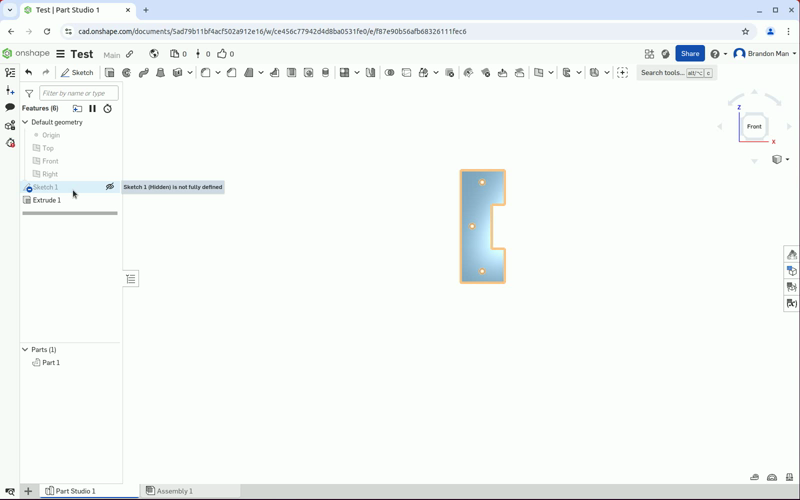
click(73, 189)
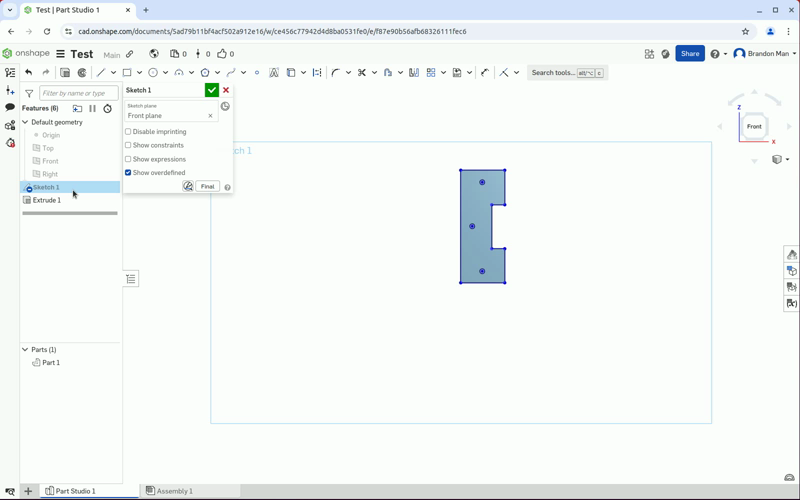
mouse_move(229, 92)
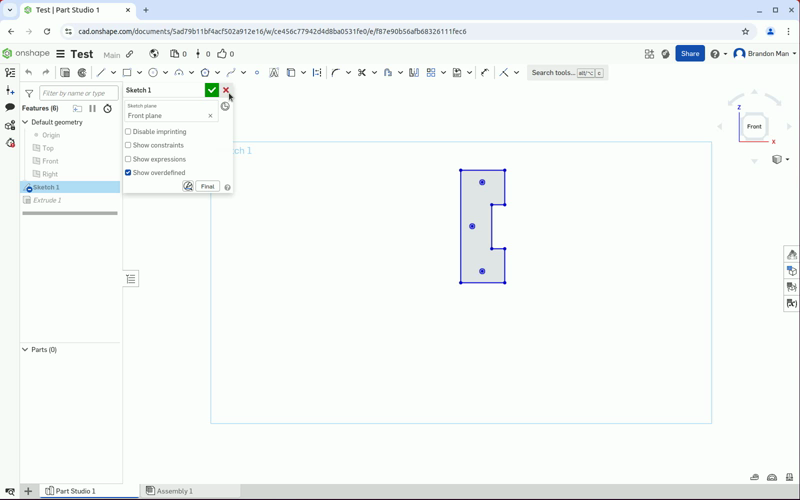
click(229, 92)
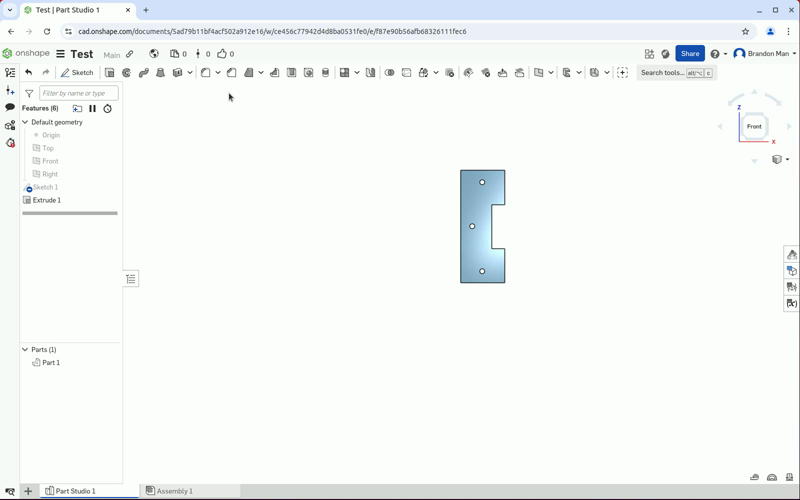
mouse_move(73, 352)
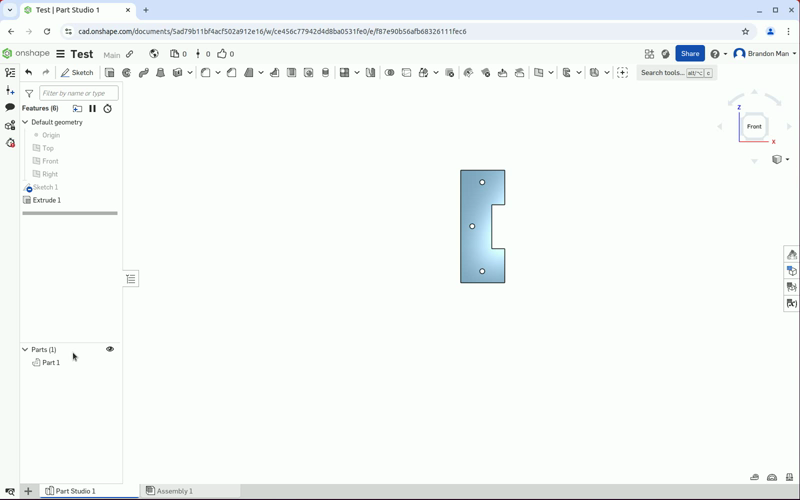
key(y)
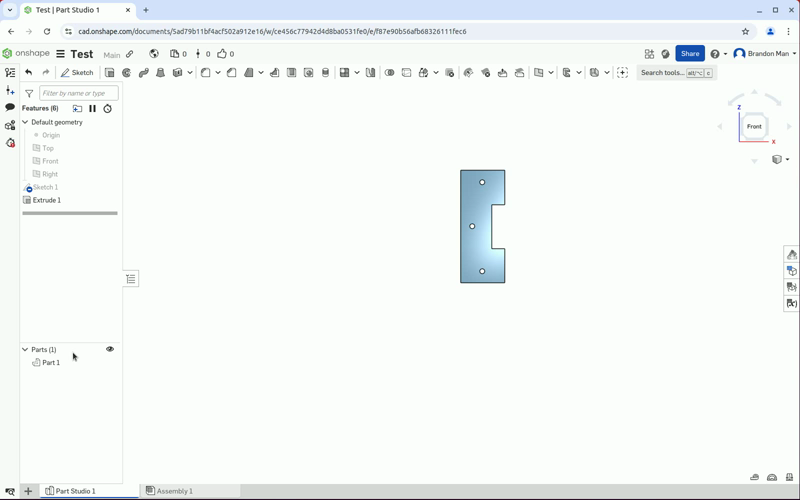
key(shift+p)
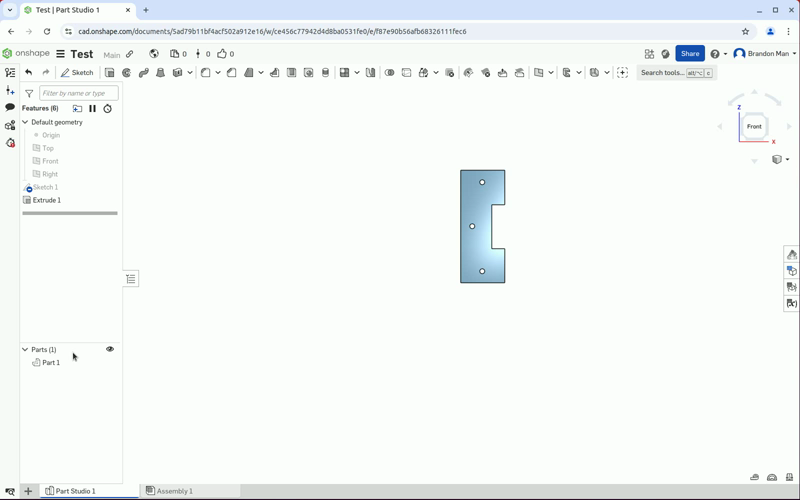
key(space)
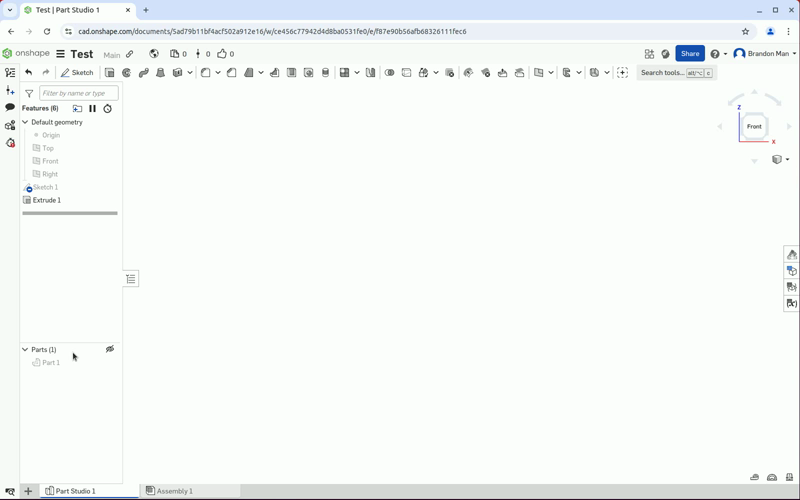
key_down(shift)
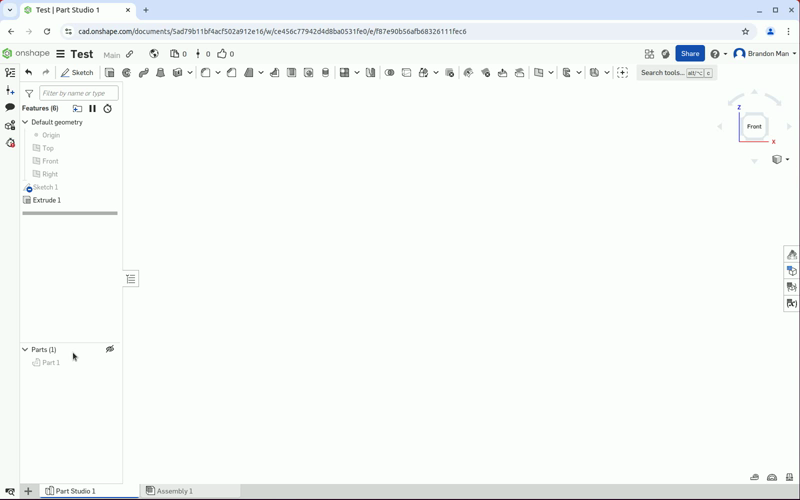
key(down)
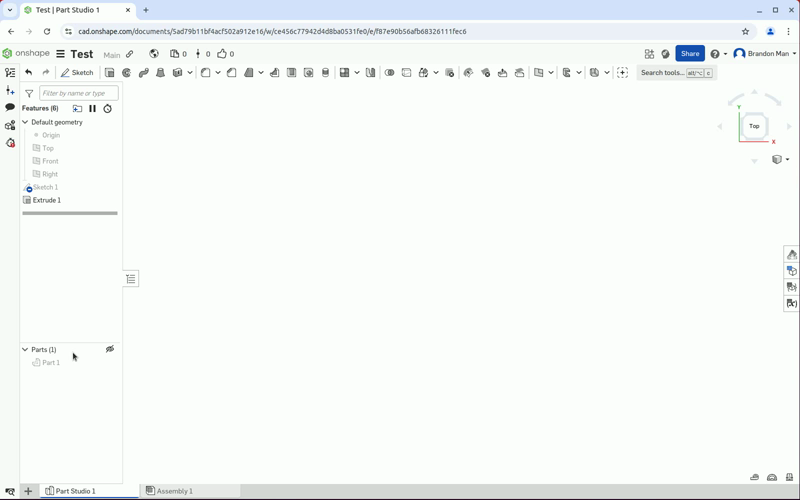
key_up(shift)
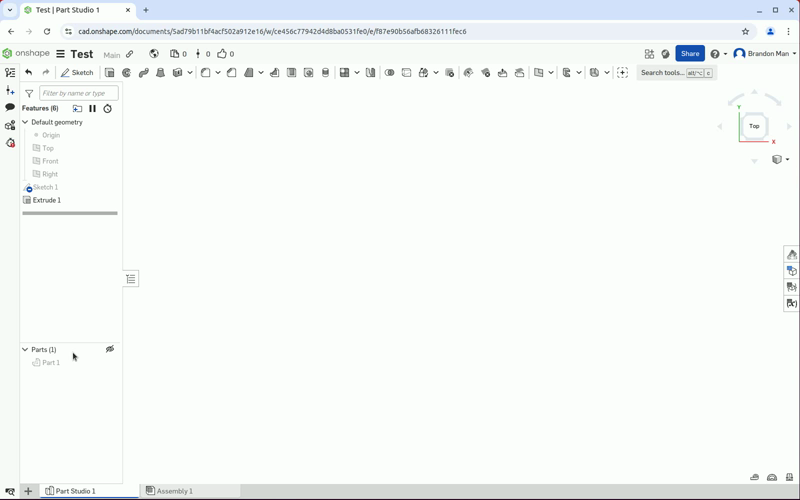
mouse_move(73, 352)
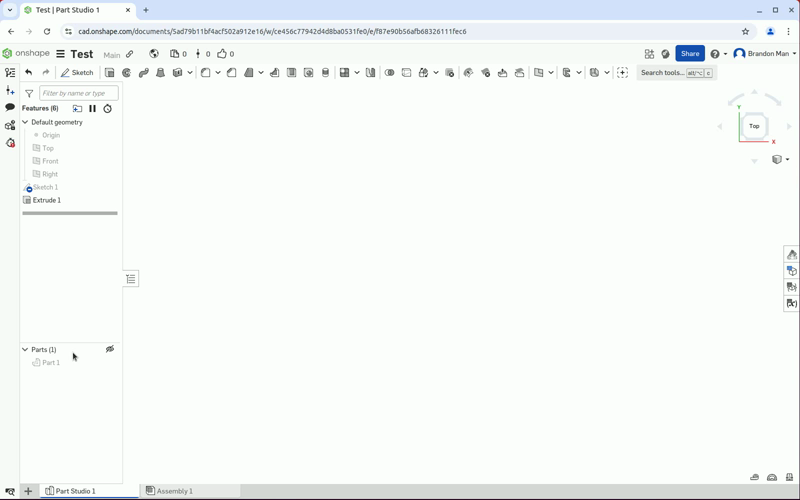
key(shift+y)
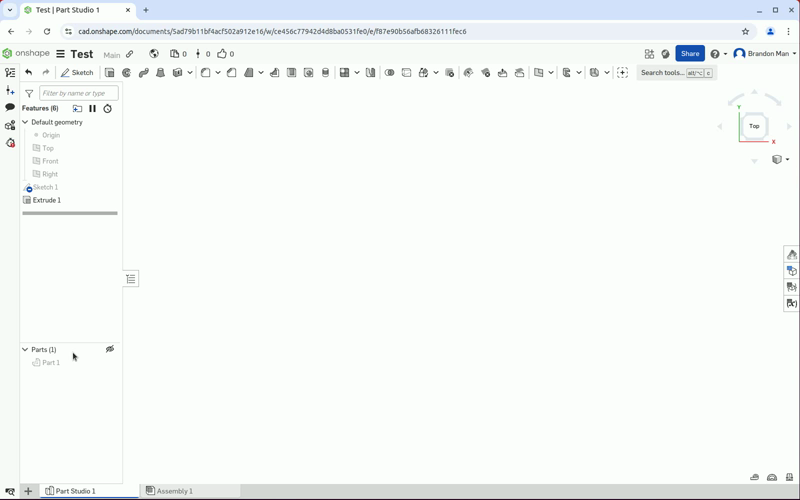
key(shift+s)
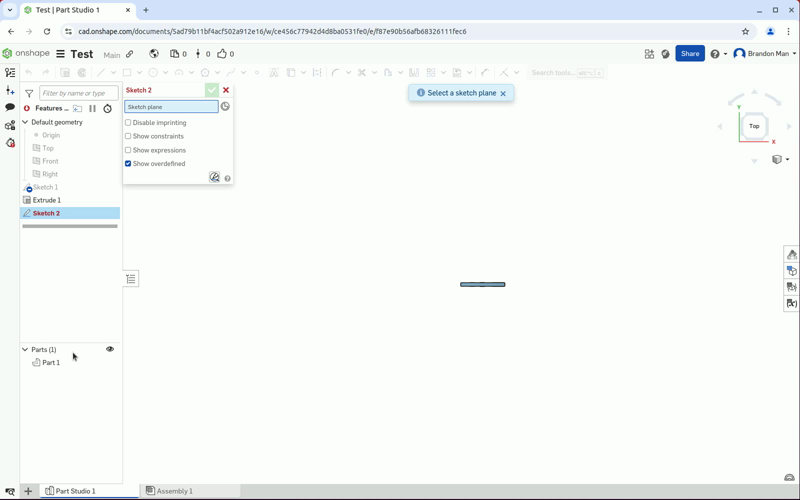
mouse_move(73, 150)
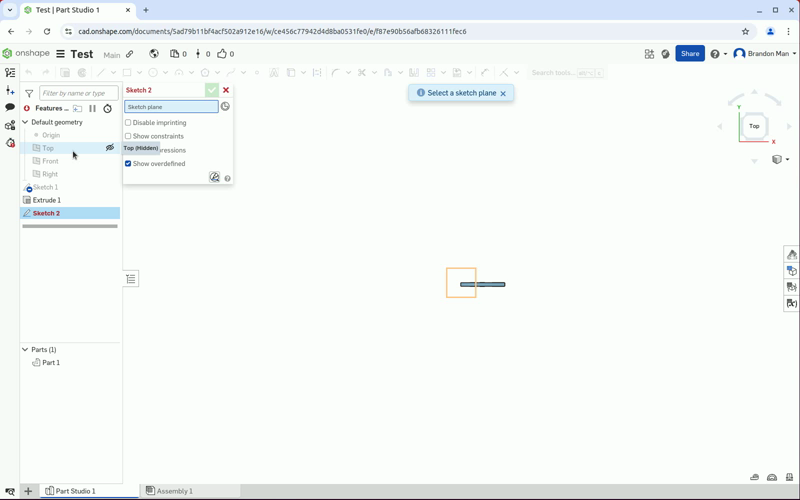
click(73, 150)
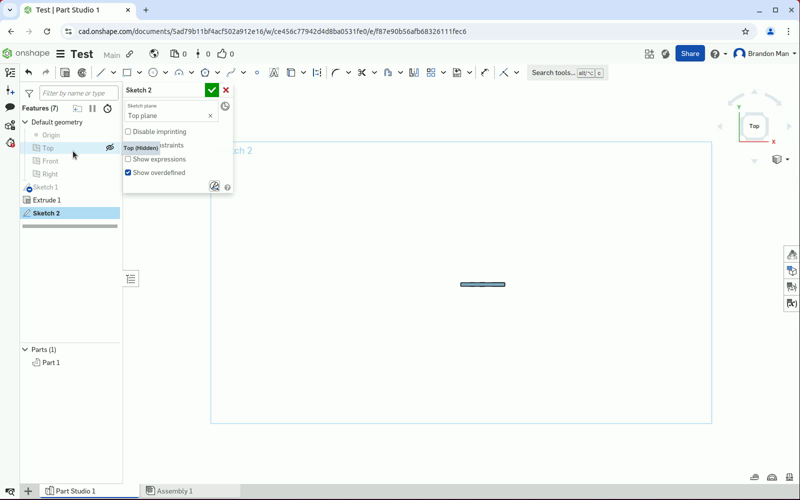
mouse_move(73, 352)
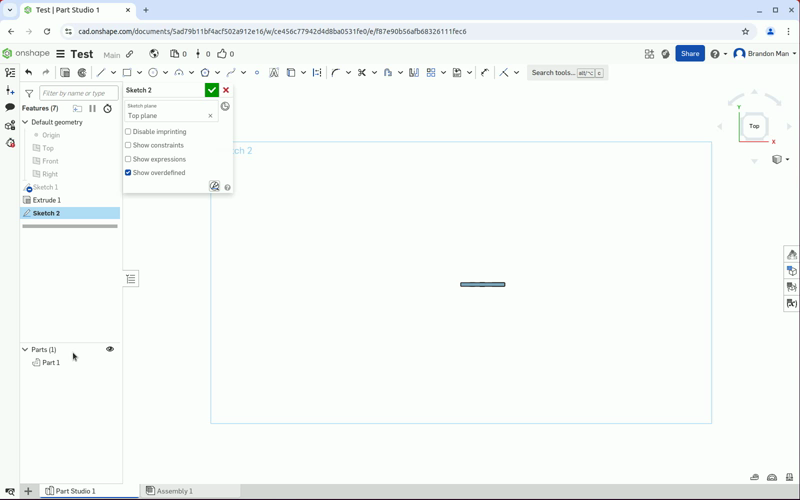
key(y)
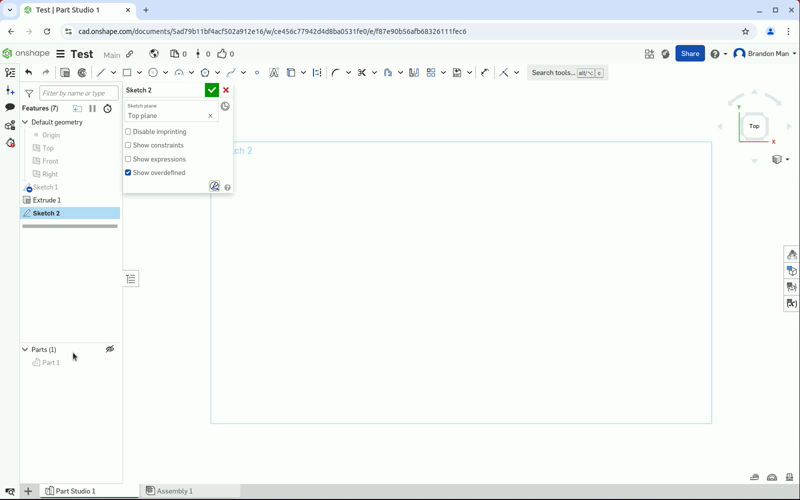
key(c)
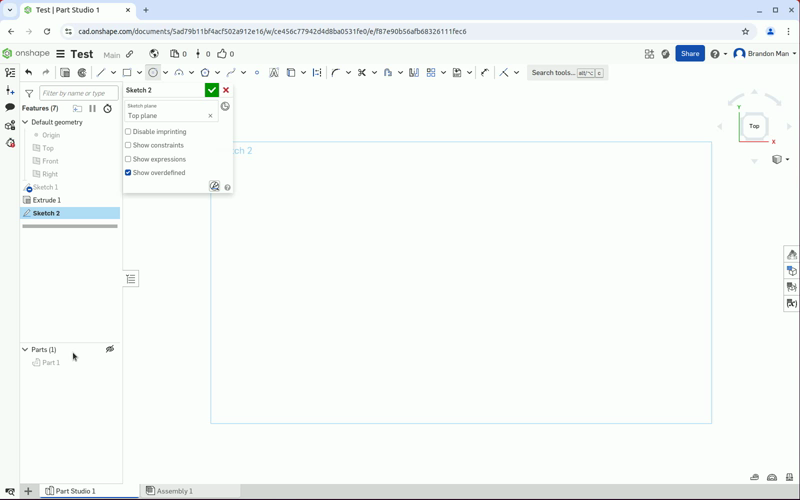
key_down(shift)
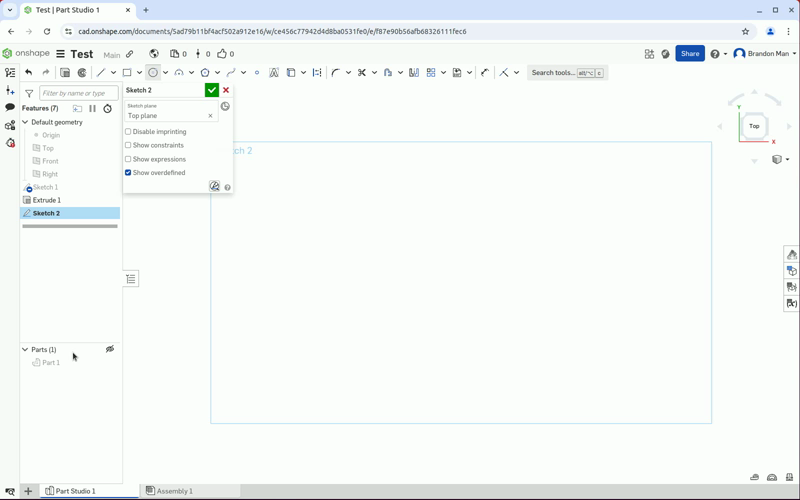
mouse_move(505, 290)
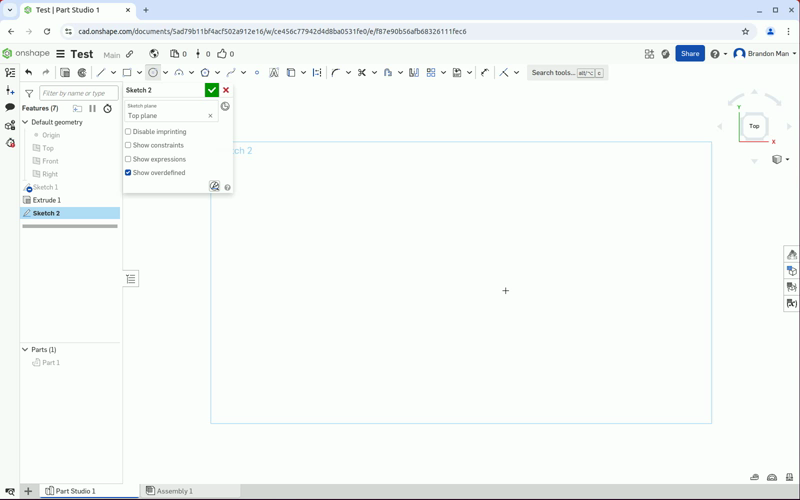
click(505, 290)
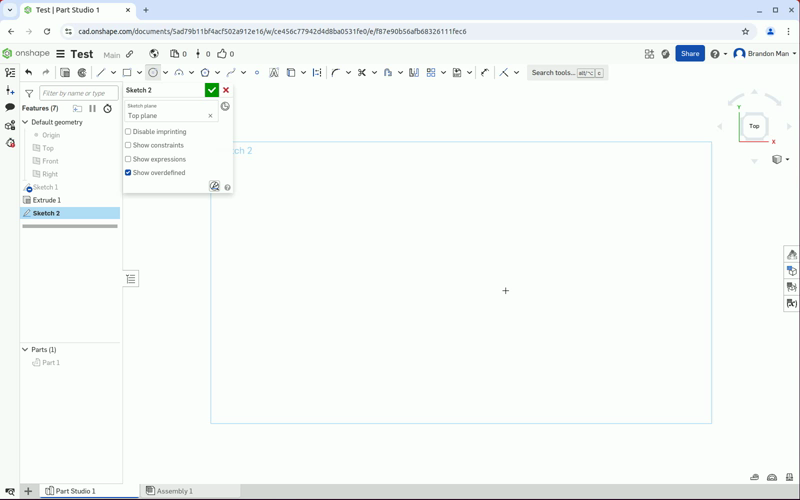
key_up(shift)
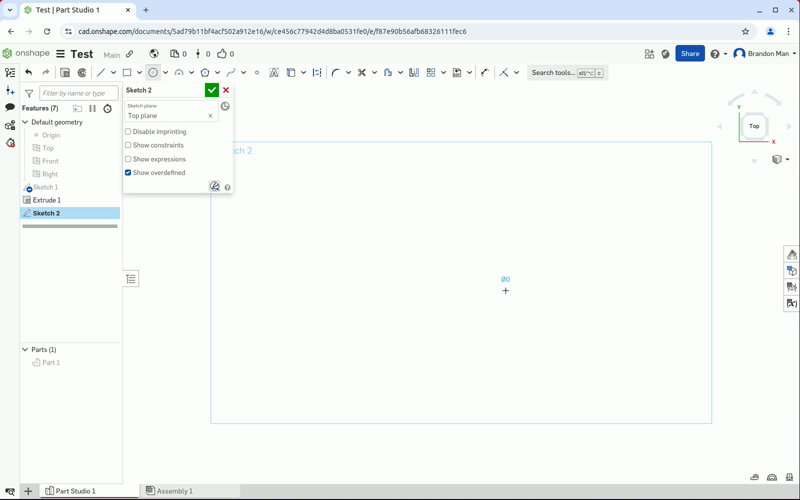
mouse_move(513, 290)
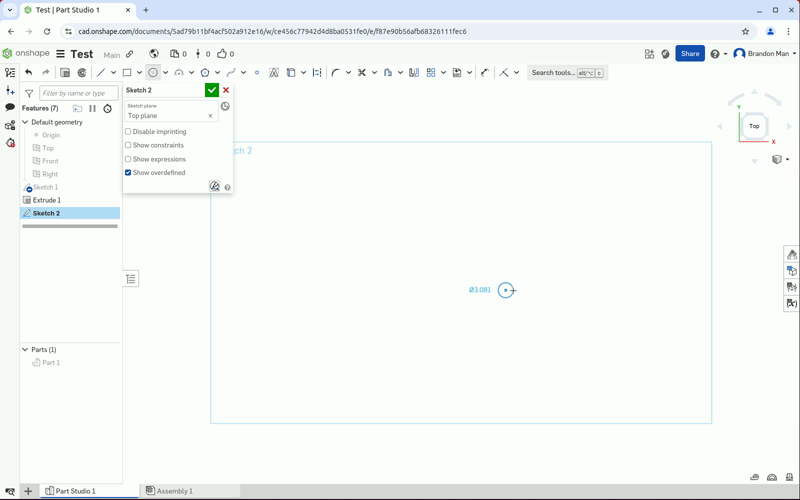
click(513, 290)
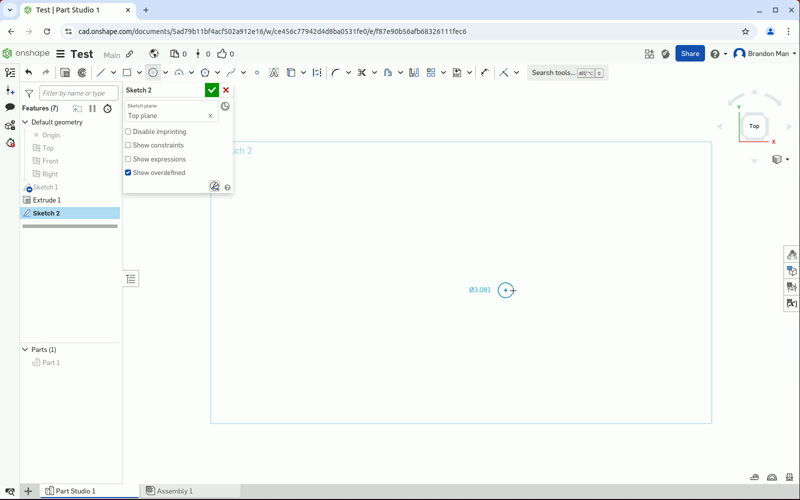
key(esc)
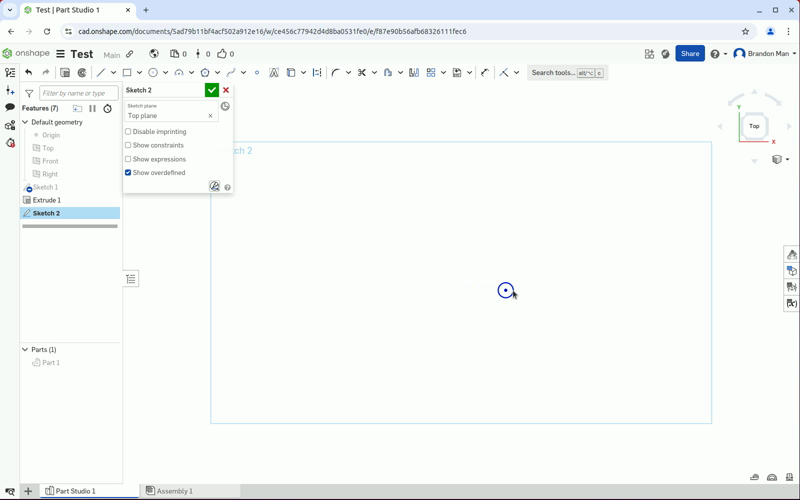
mouse_move(507, 285)
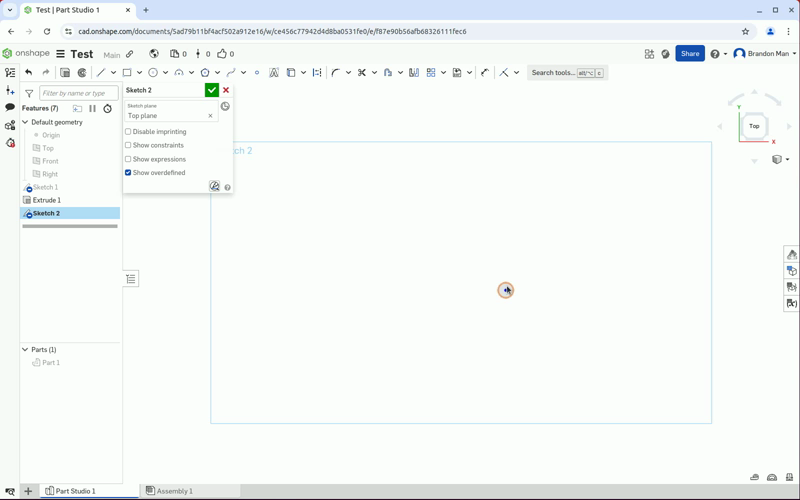
scroll(6)
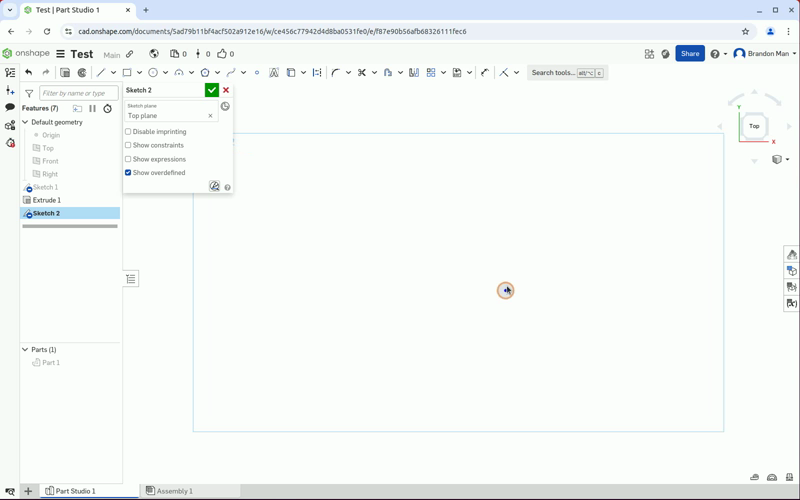
scroll(6)
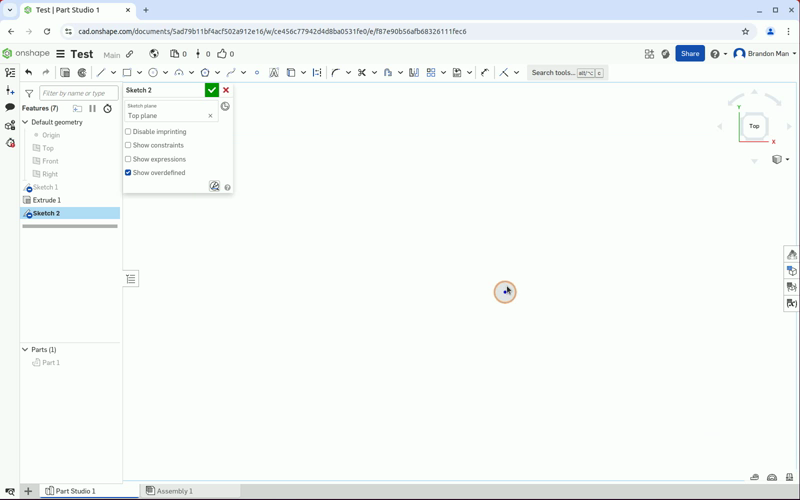
scroll(6)
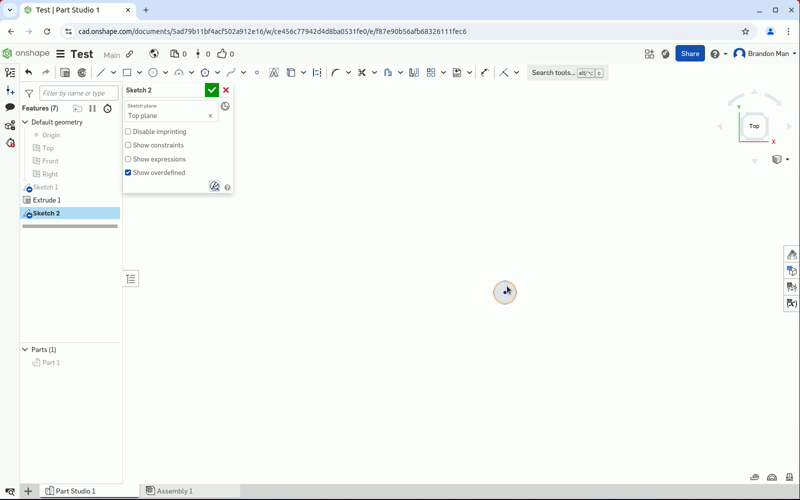
scroll(6)
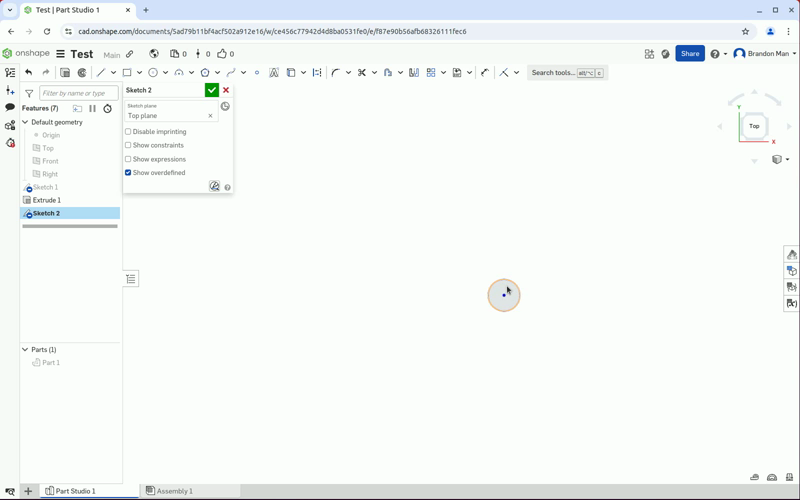
scroll(6)
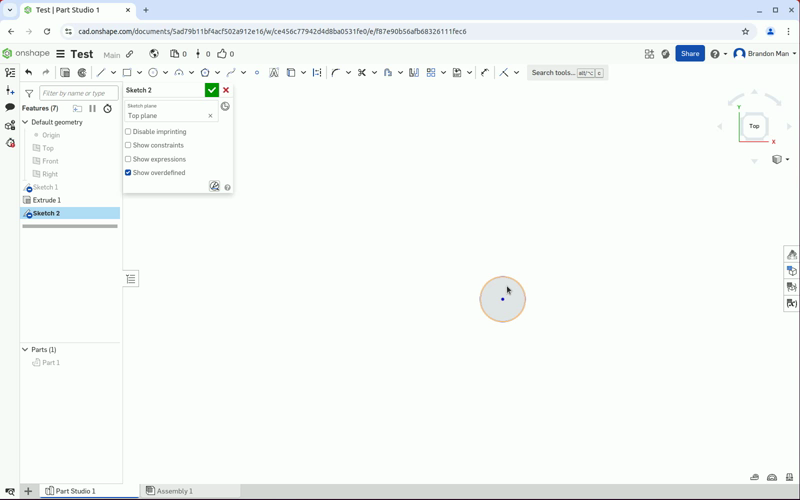
scroll(6)
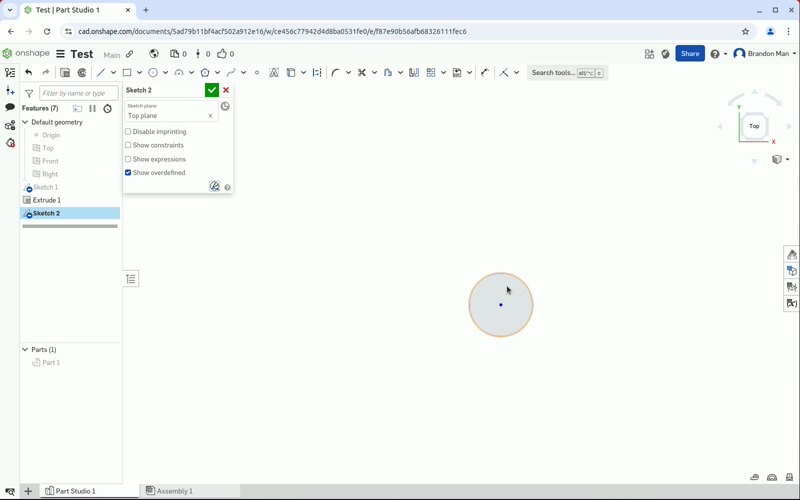
scroll(6)
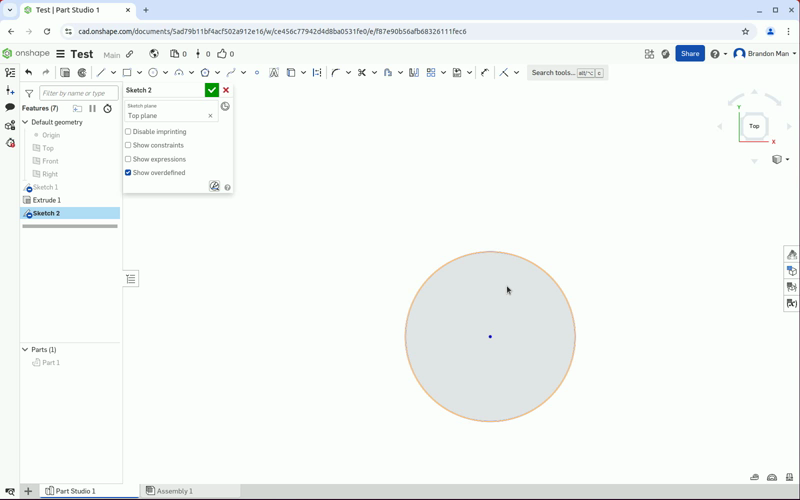
click(507, 285)
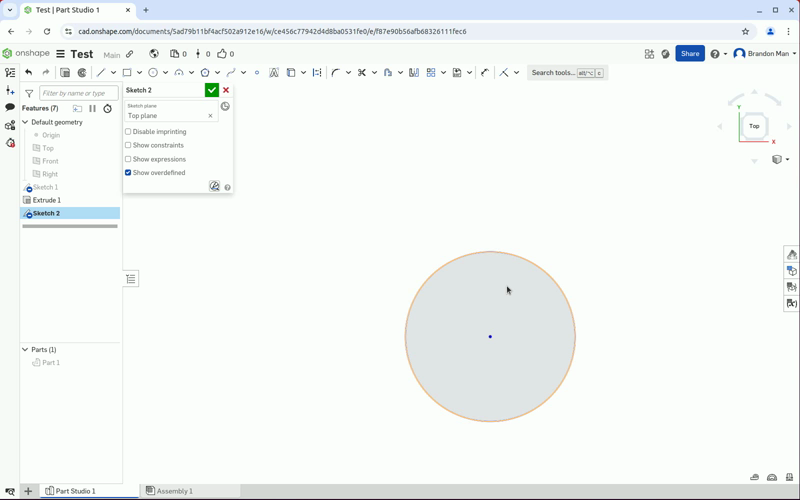
scroll(-6)
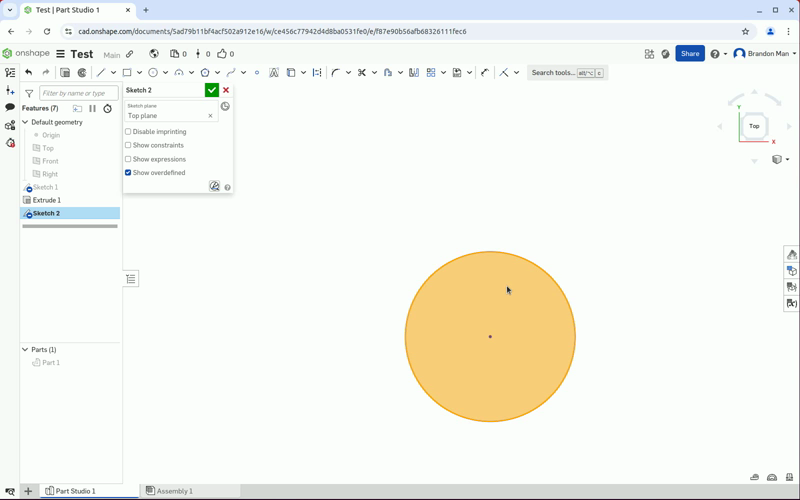
scroll(-6)
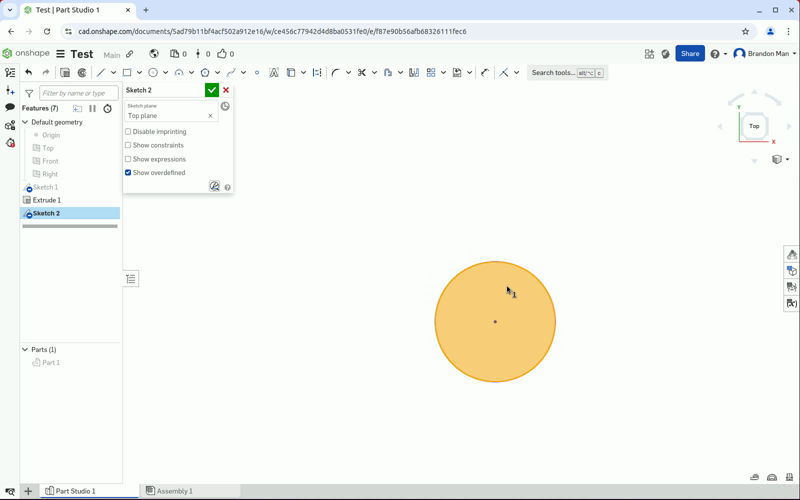
scroll(-6)
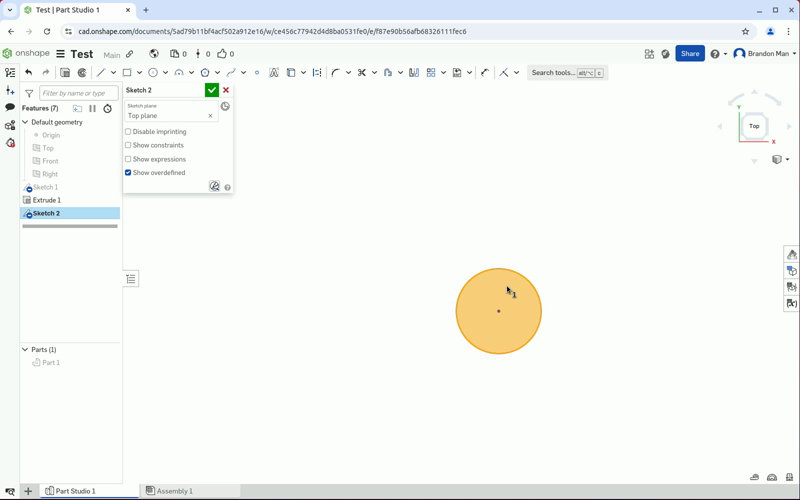
scroll(-6)
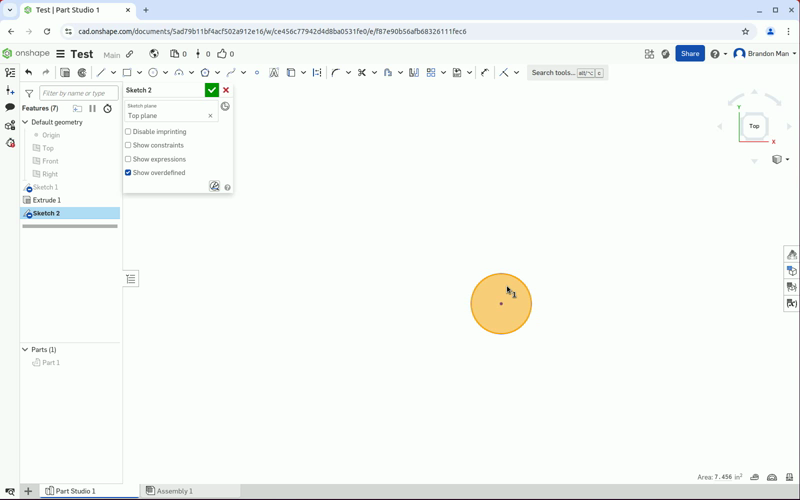
scroll(-6)
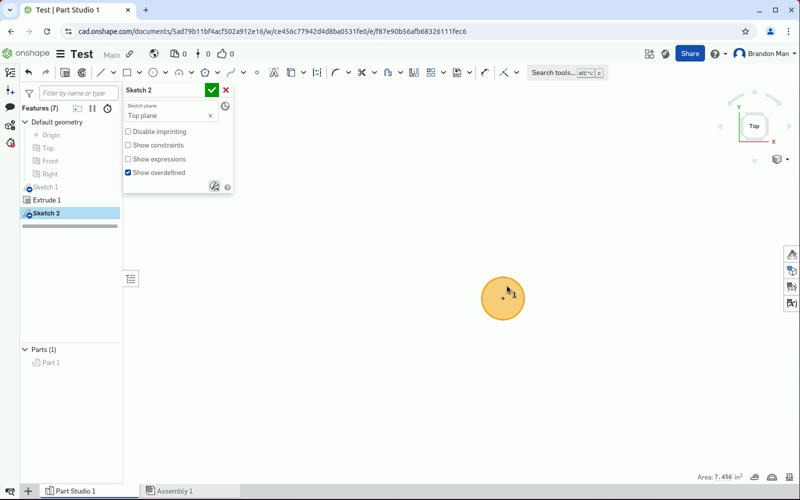
scroll(-6)
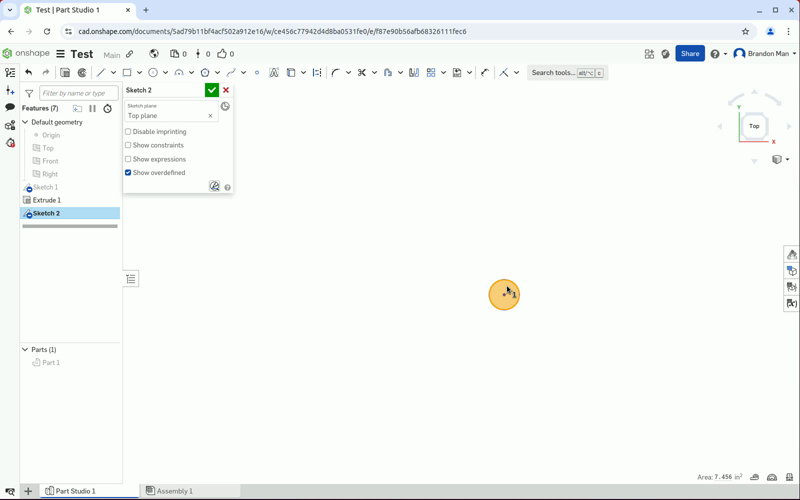
scroll(-6)
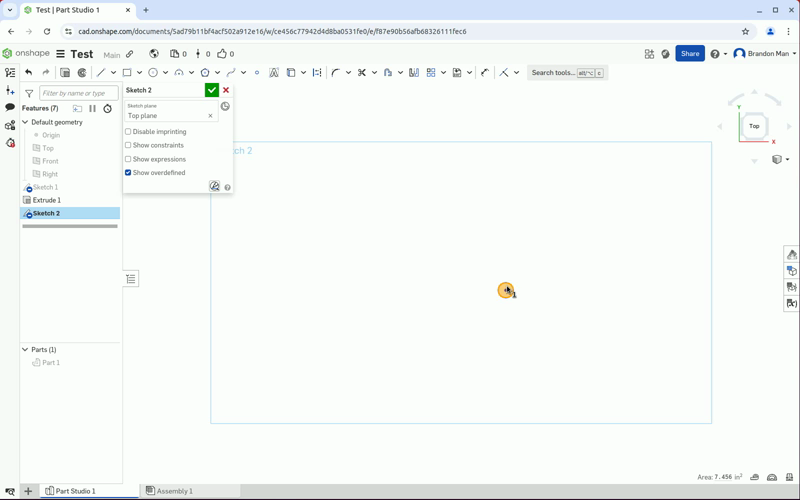
mouse_move(73, 352)
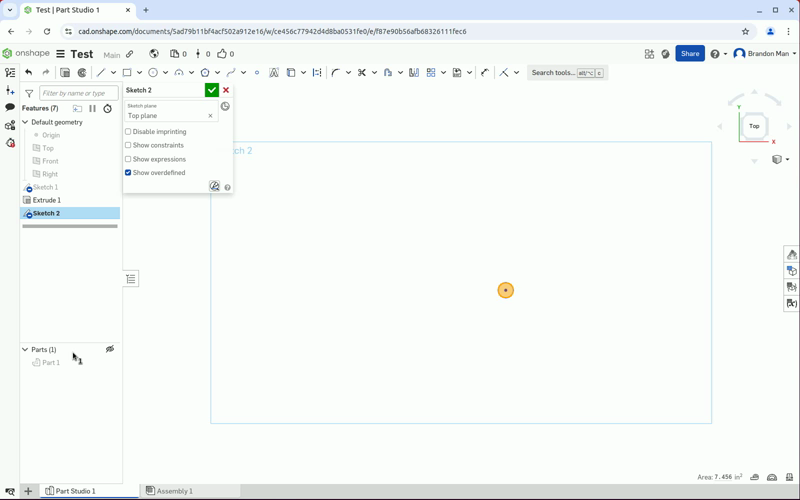
key(shift+y)
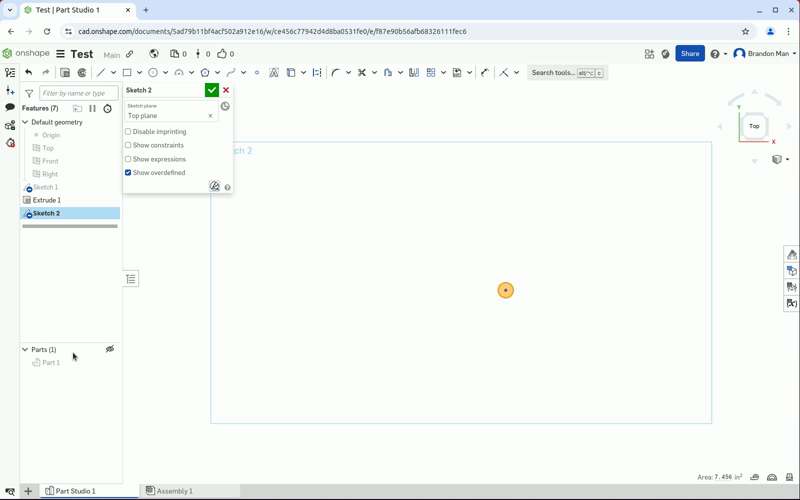
key(shift+e)
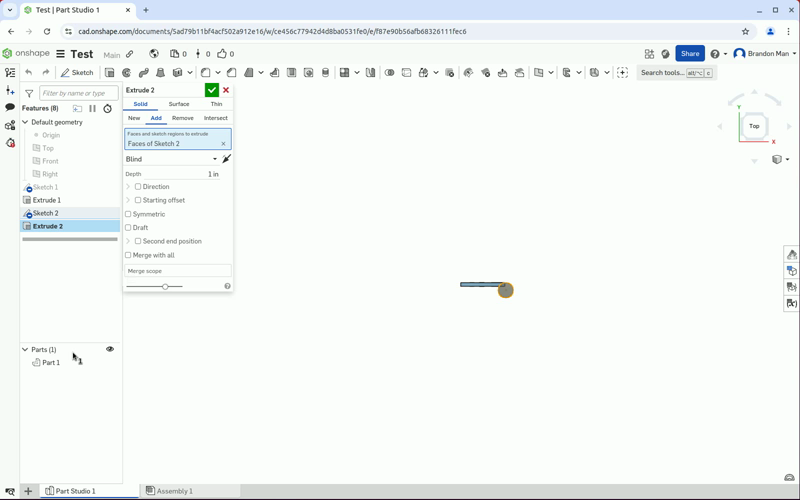
mouse_move(143, 106)
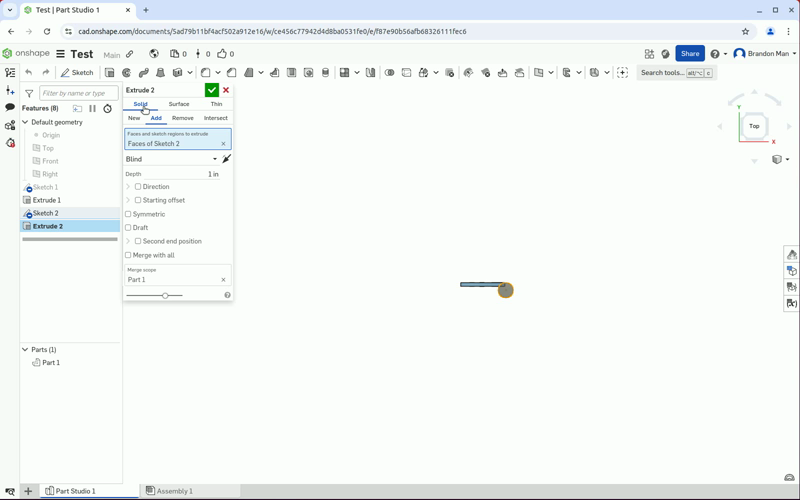
click(143, 106)
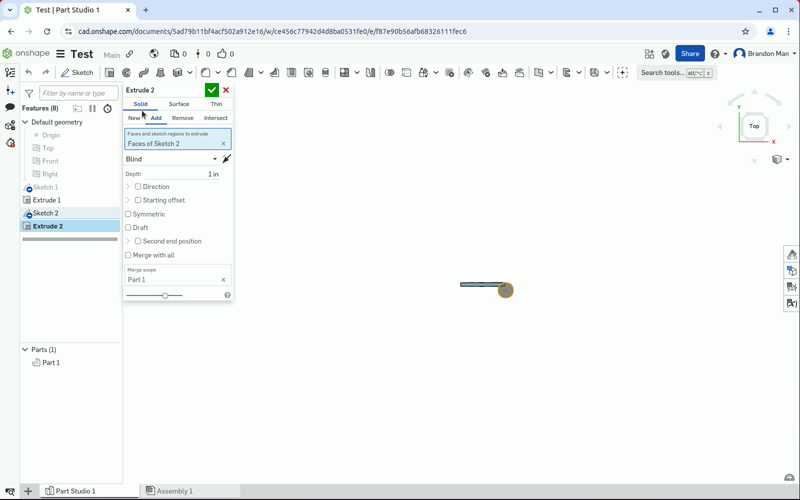
mouse_move(137, 120)
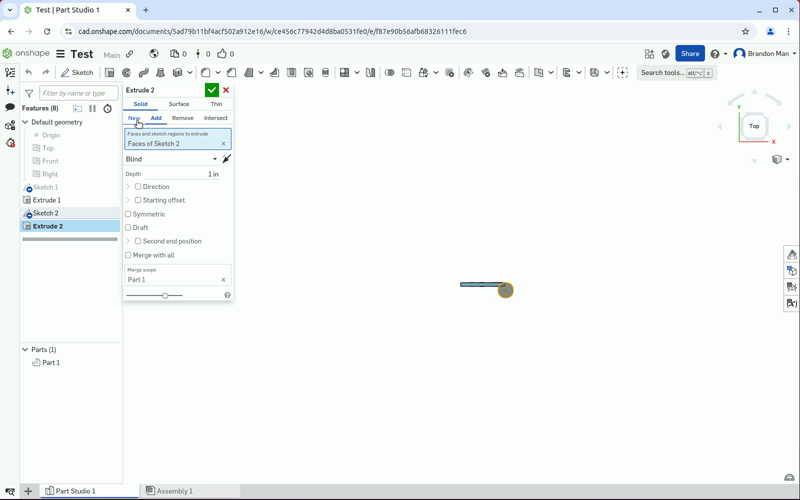
click(137, 120)
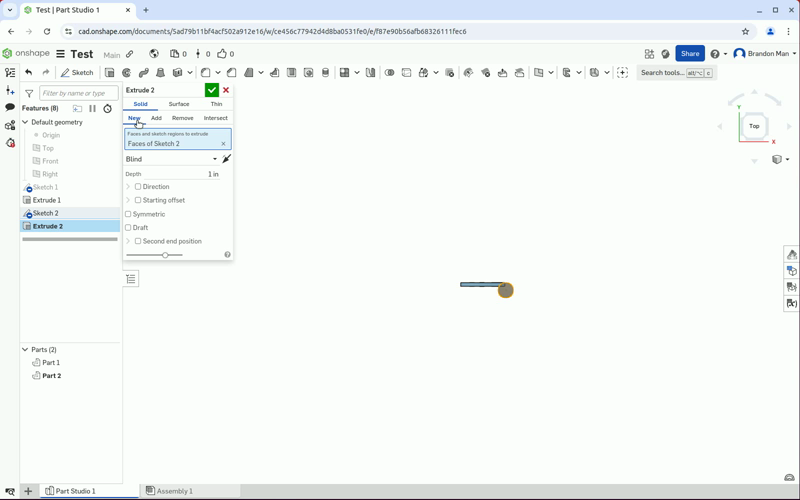
key(tab, 4)
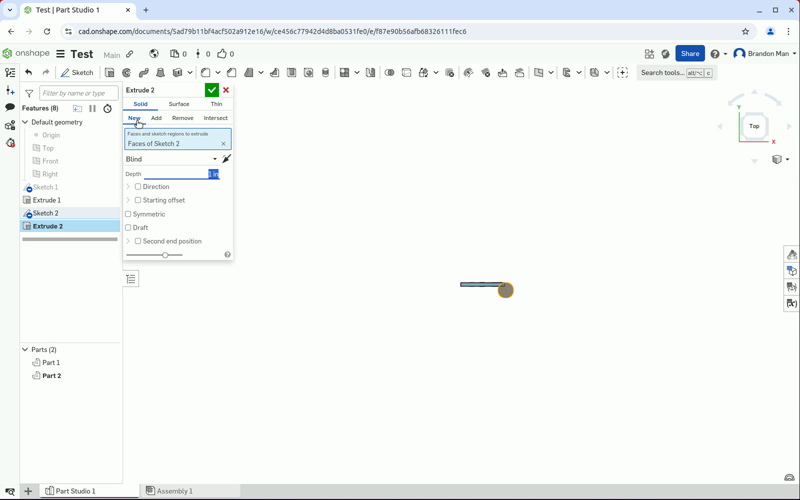
text(23.108)
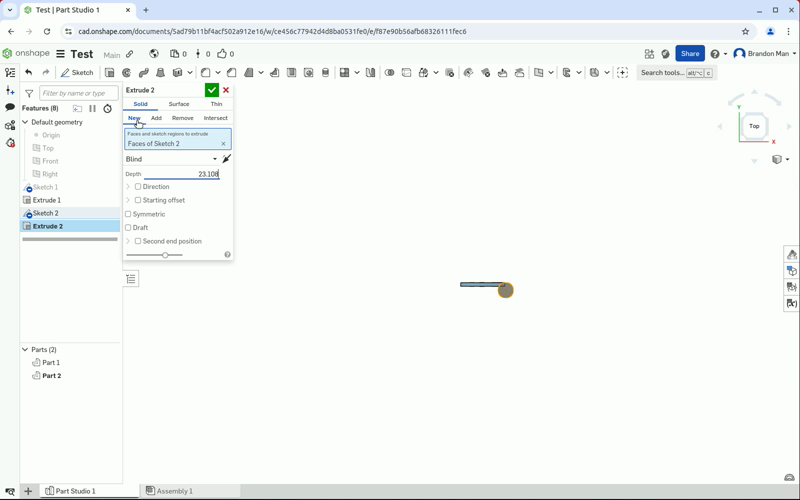
key(enter)
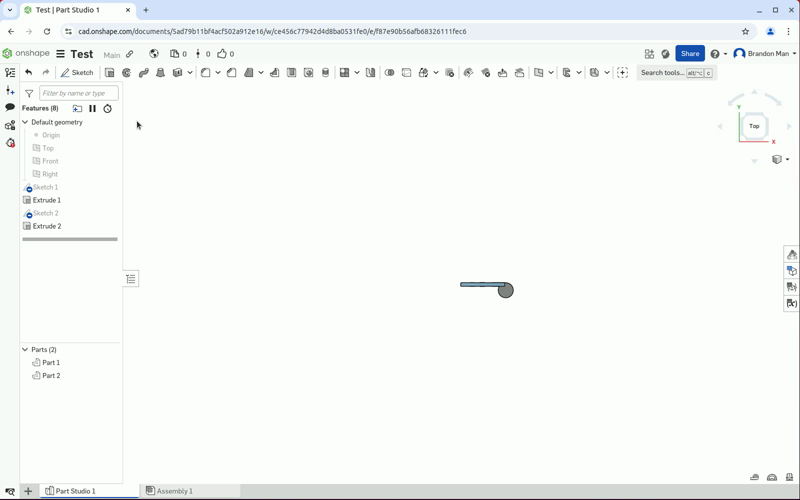
key(shift+h)
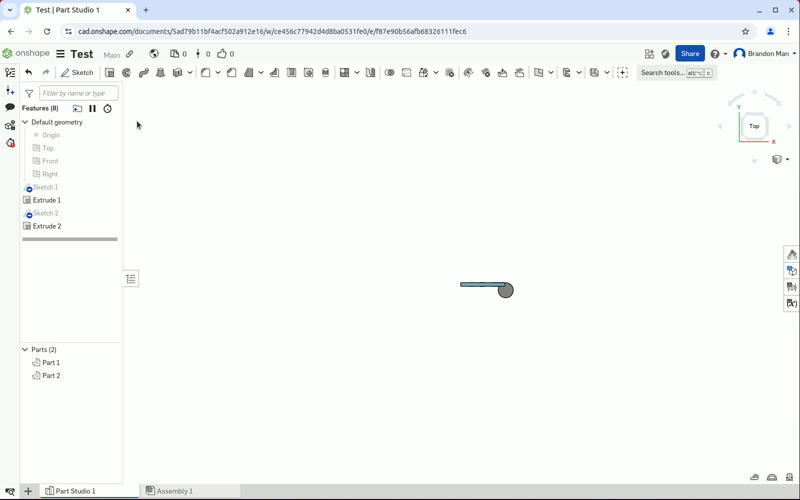
key(shift+h)
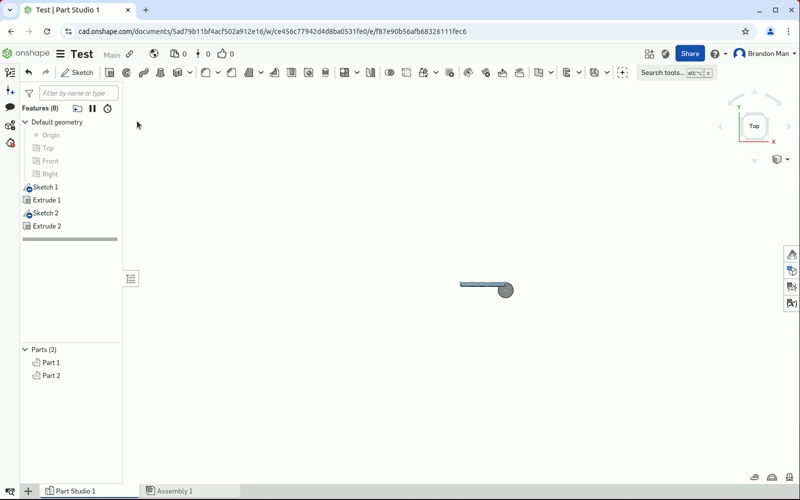
key(shift+7)
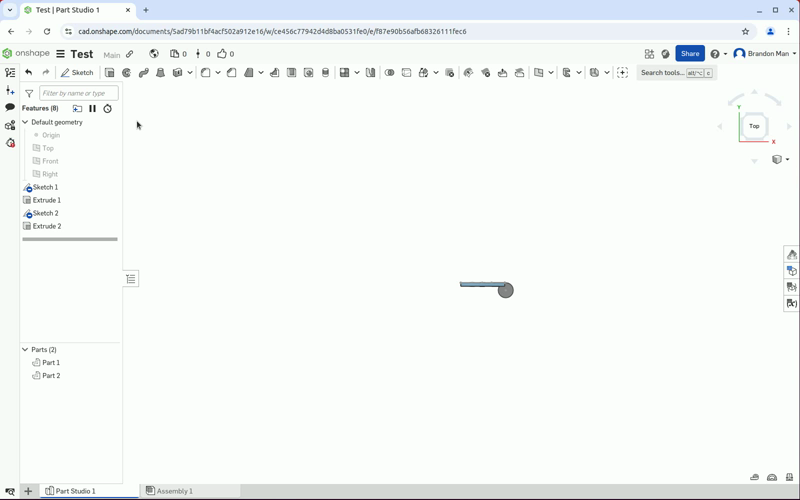
key(up, 3)
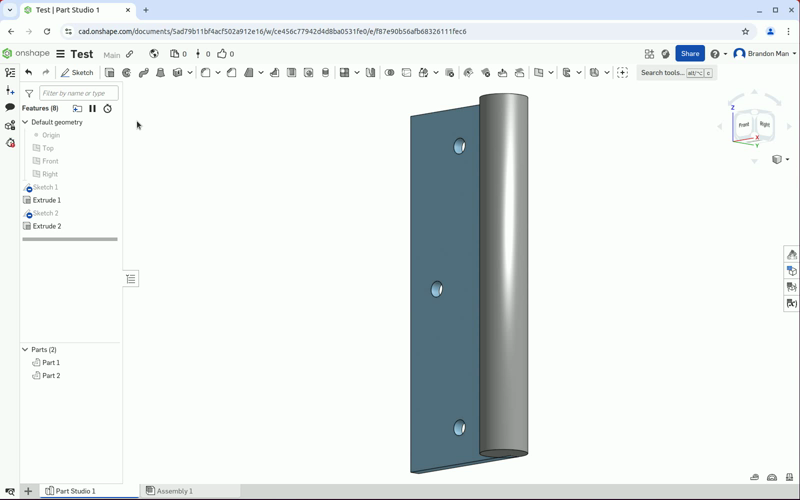
key(left, 3)
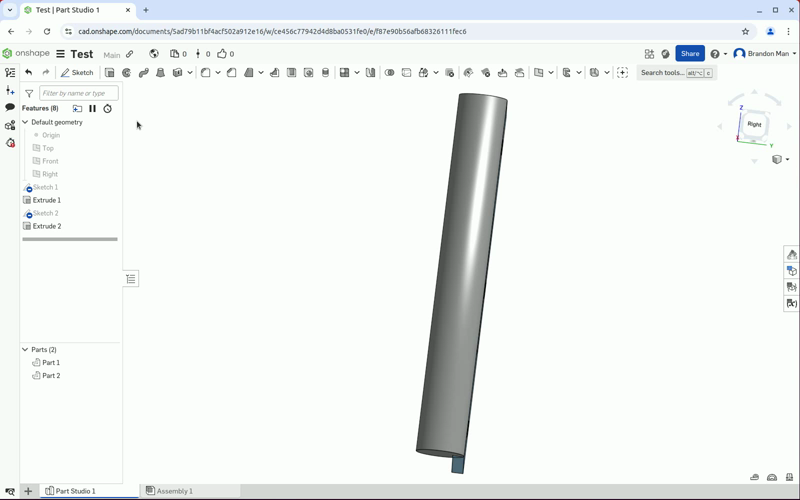
key(right, 3)
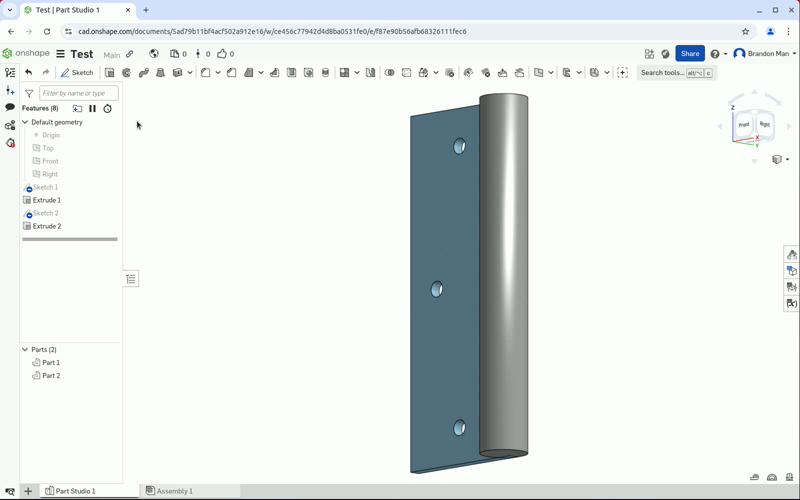
key(down, 3)
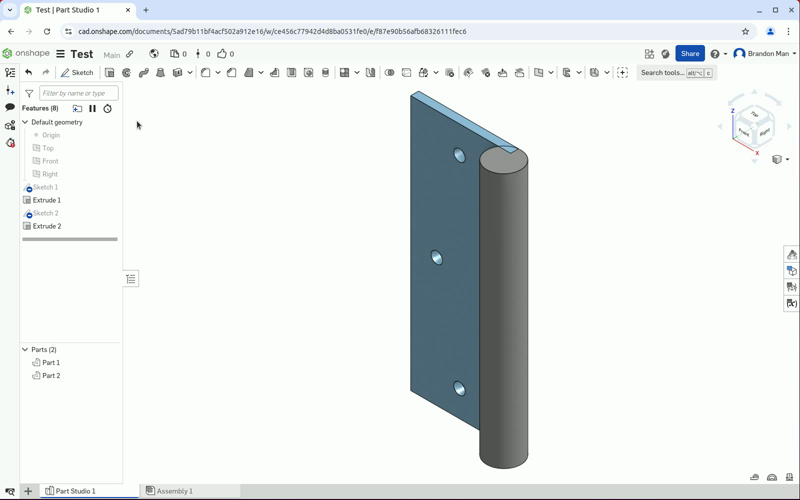
mouse_move(73, 189)
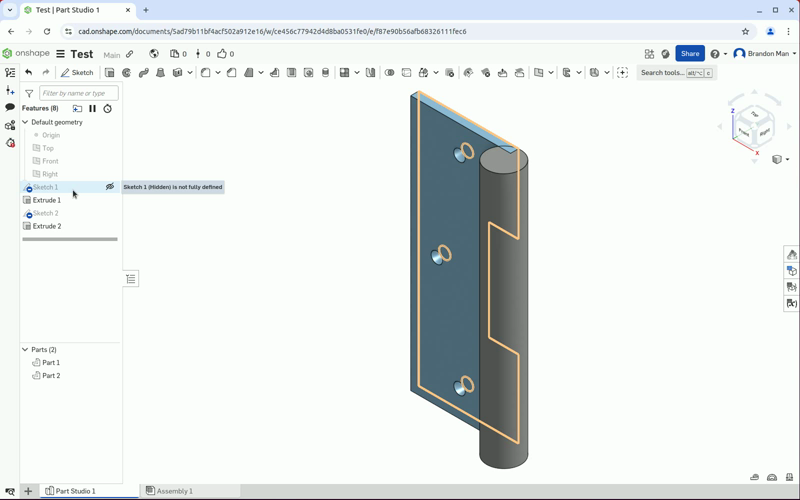
click(73, 189)